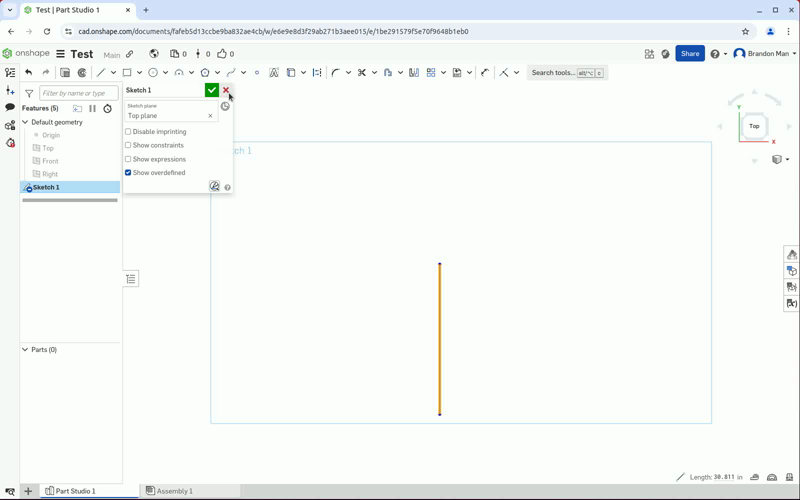
key(shift+h)
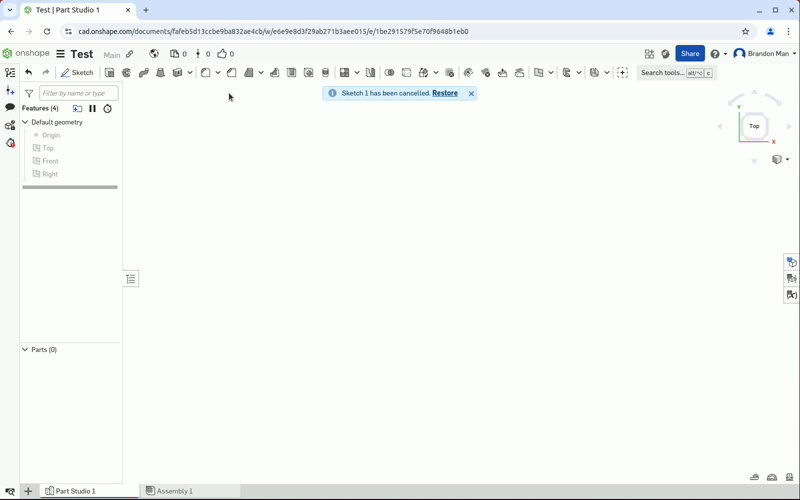
mouse_move(73, 352)
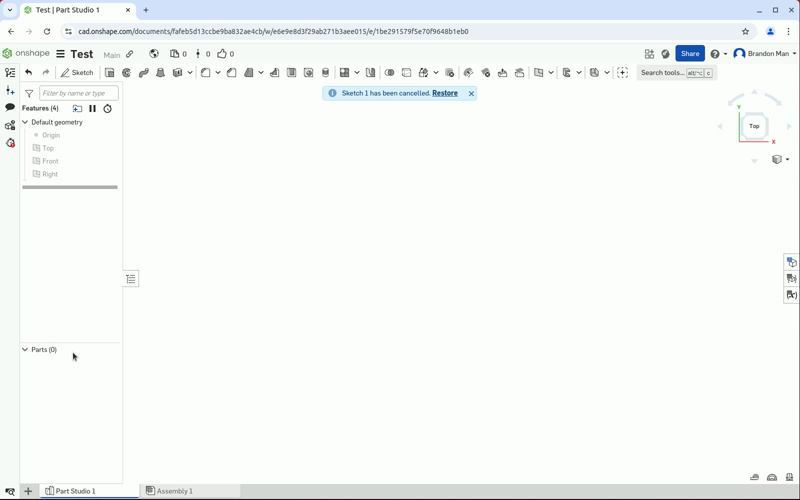
key(y)
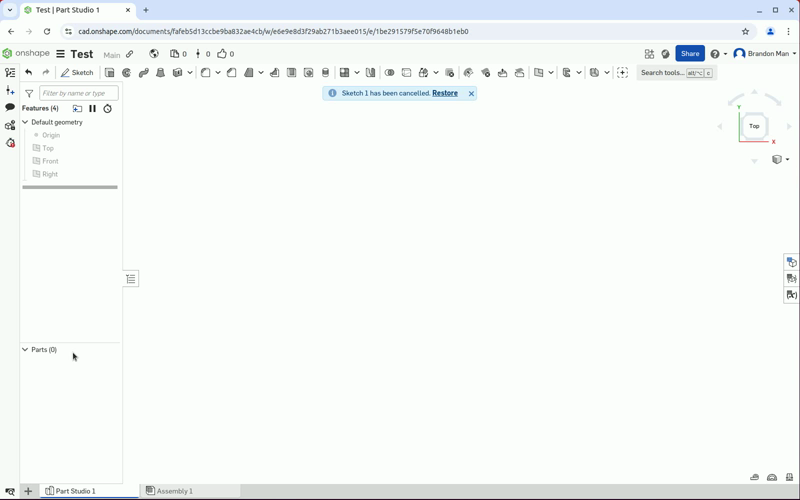
key(shift+p)
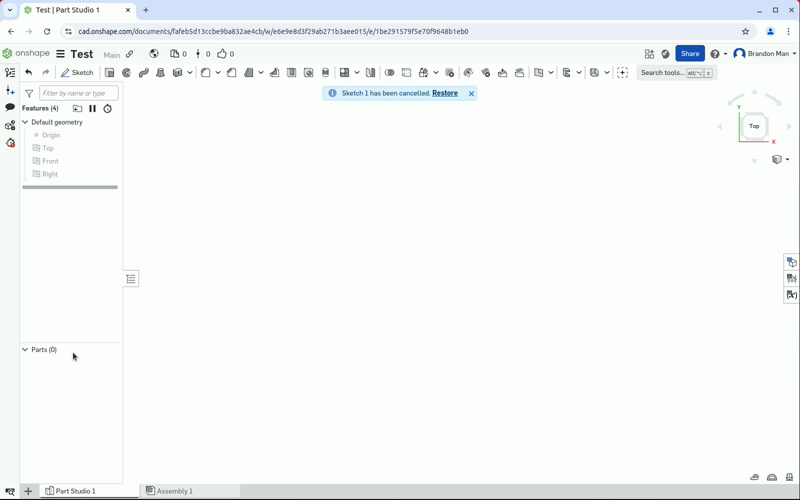
key(space)
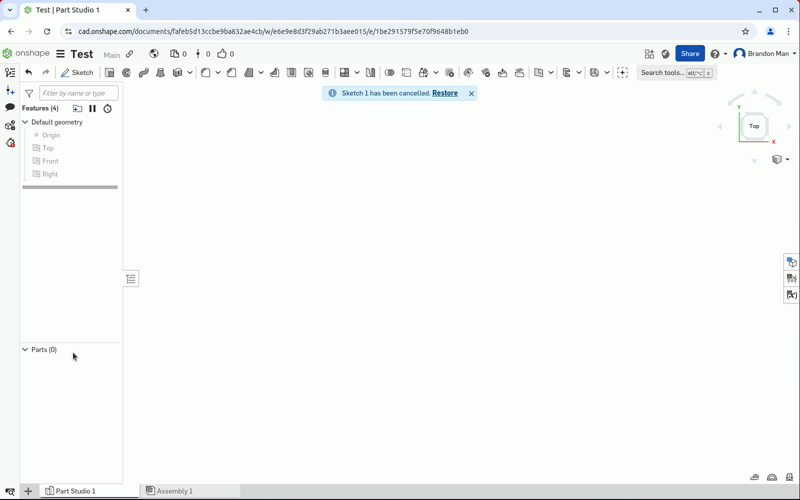
key_down(shift)
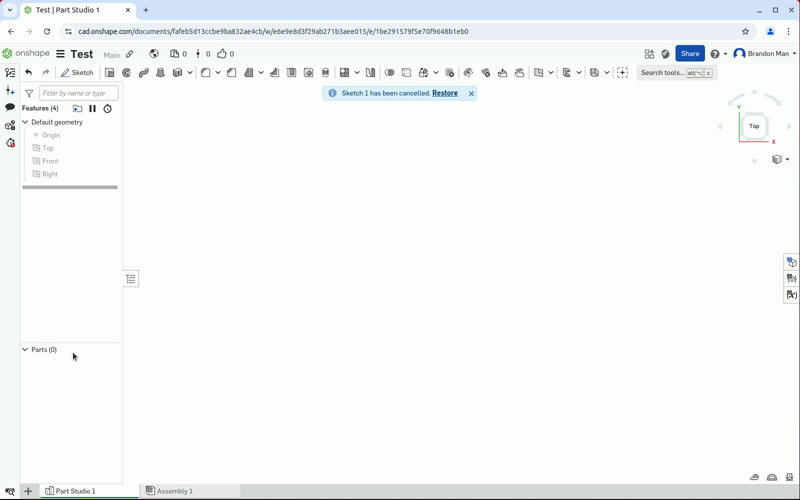
key(up)
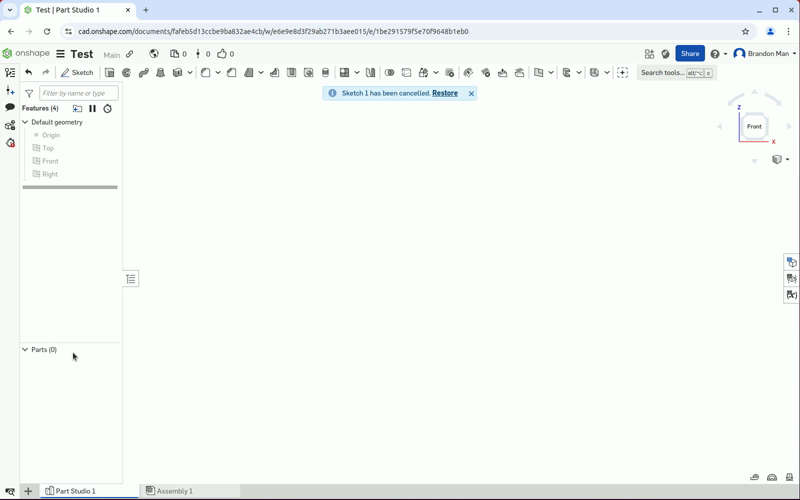
key_up(shift)
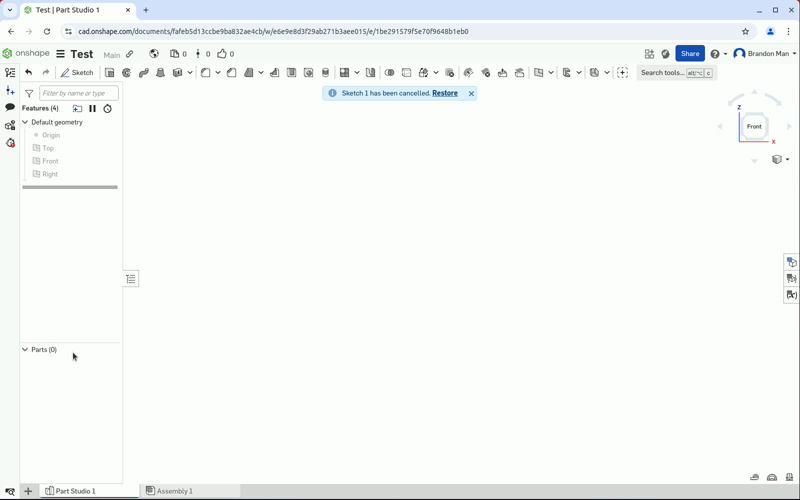
mouse_move(73, 352)
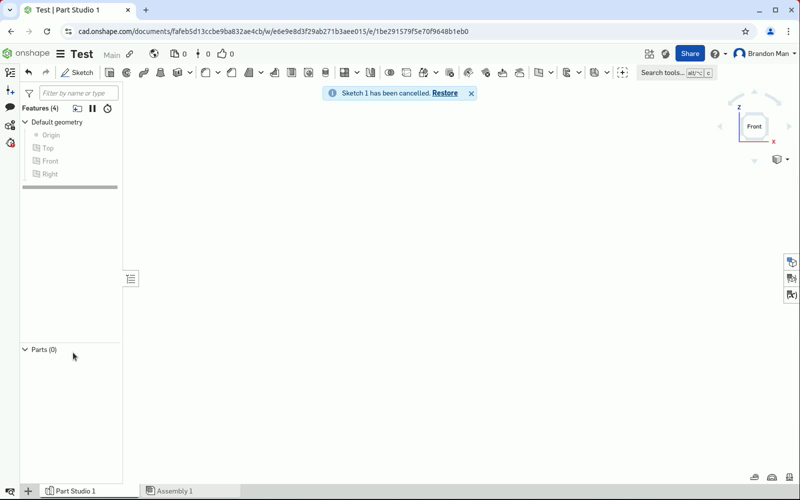
key(shift+y)
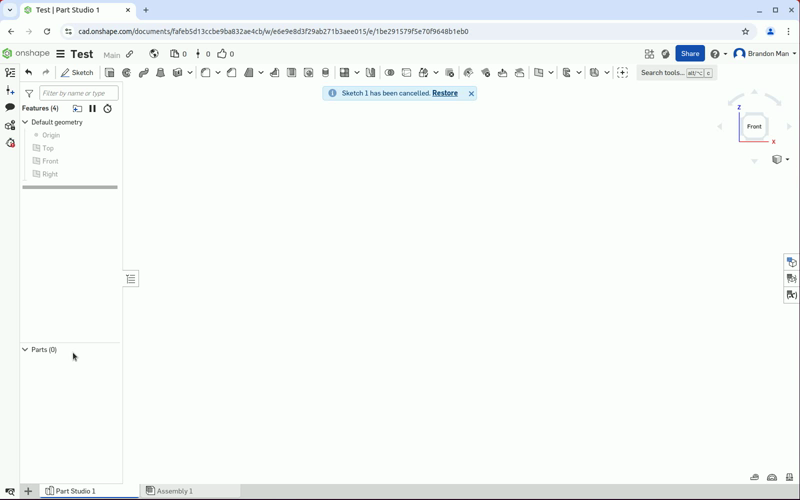
key(shift+s)
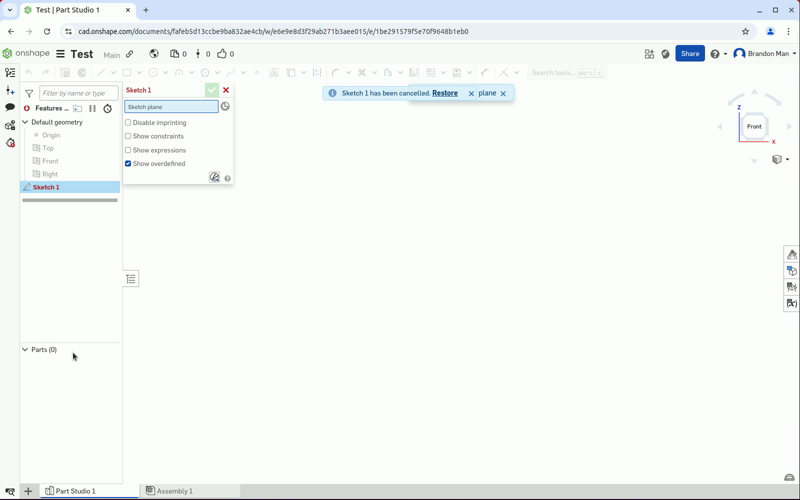
mouse_move(73, 163)
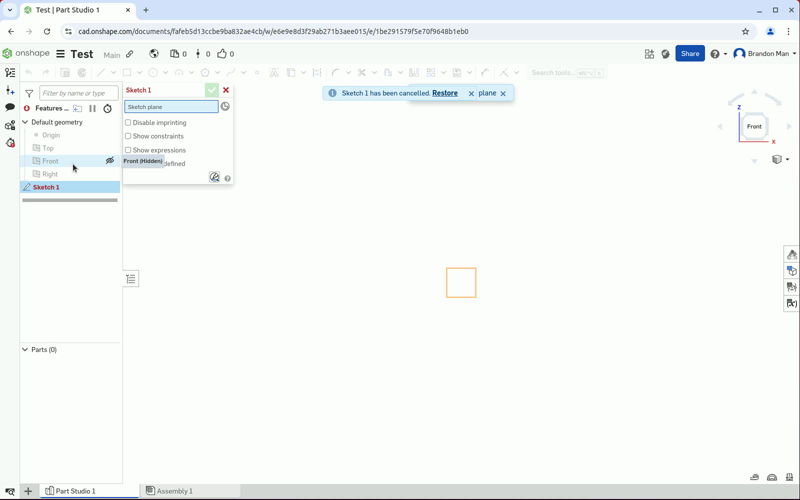
click(73, 163)
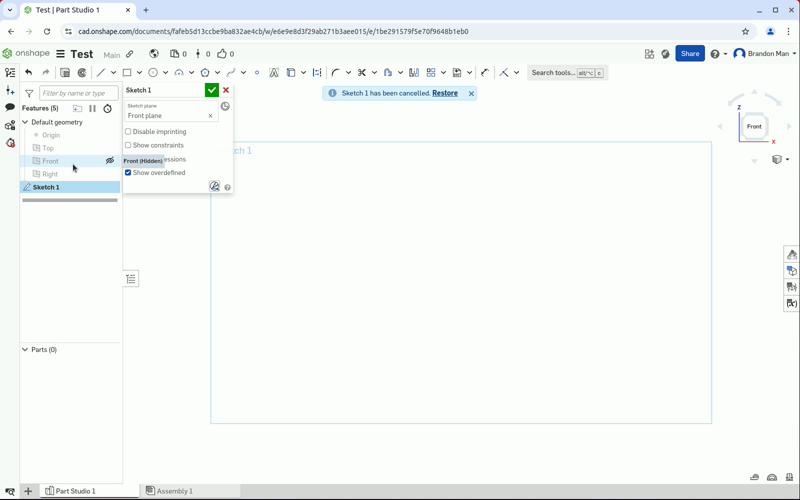
mouse_move(73, 352)
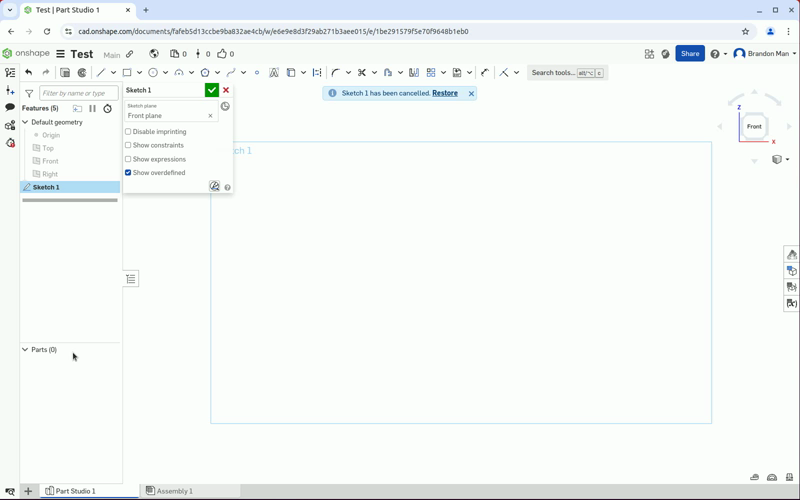
key(y)
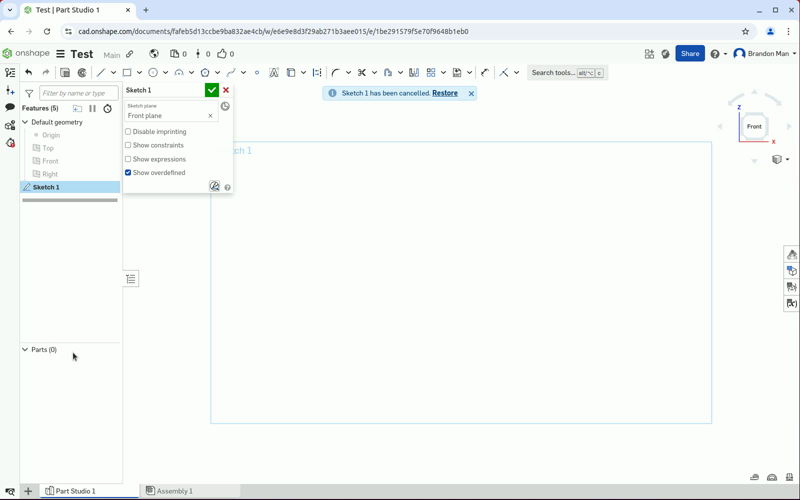
key(l)
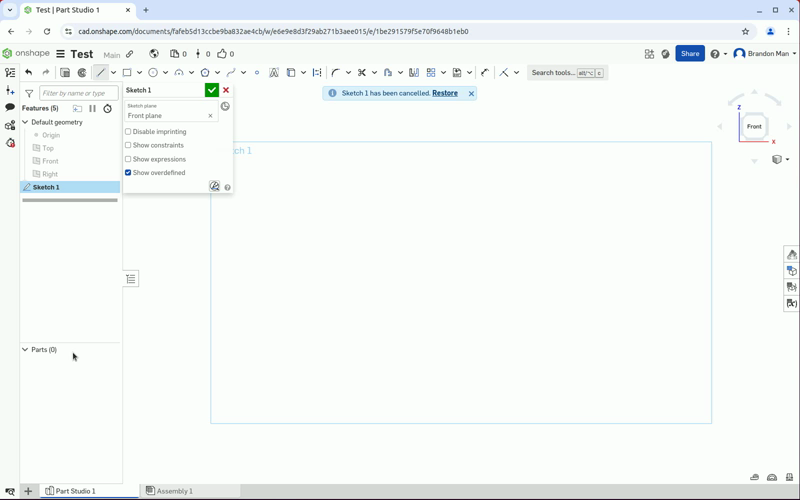
key_down(shift)
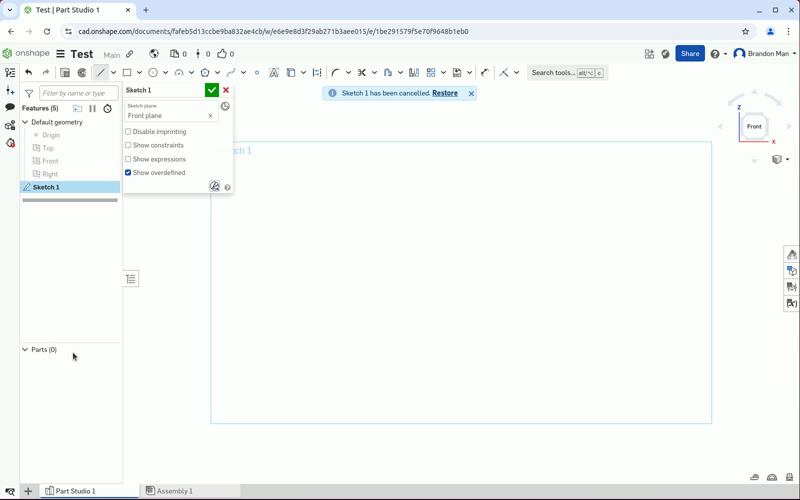
mouse_move(460, 282)
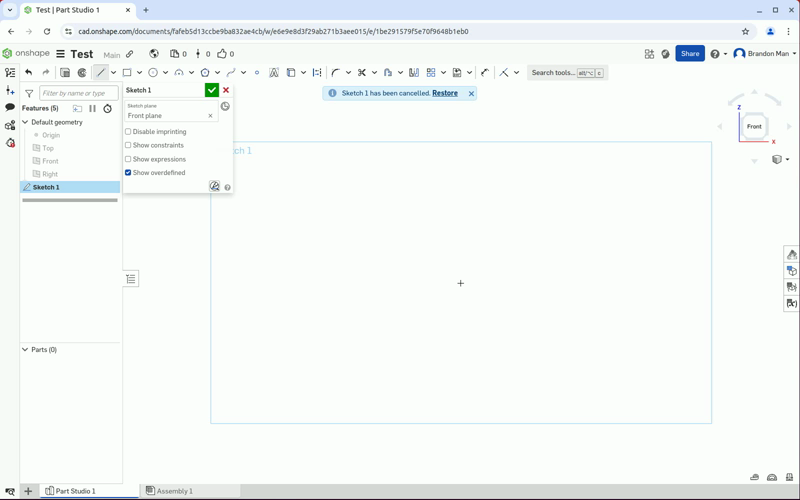
click(460, 282)
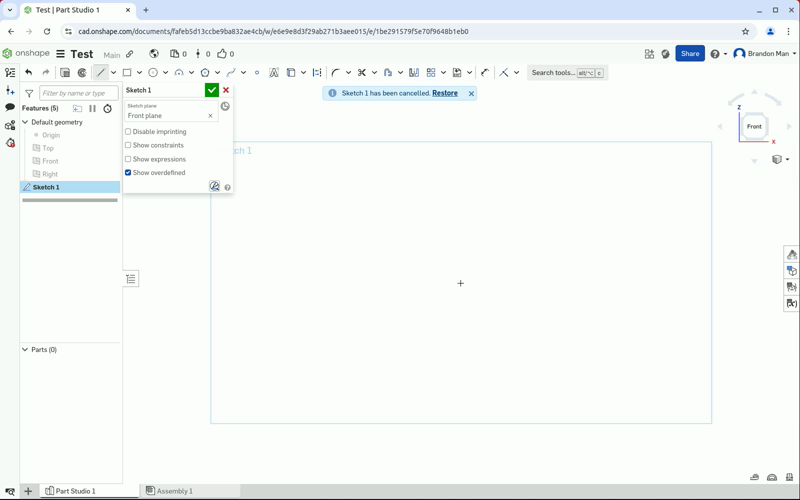
key_up(shift)
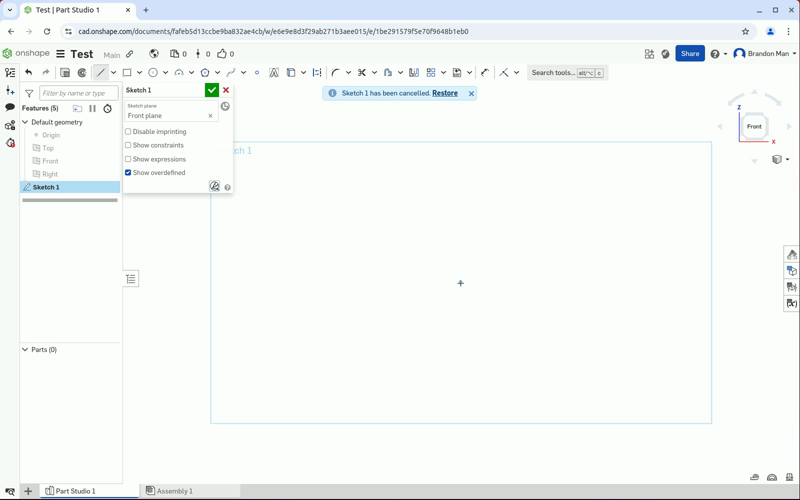
key_down(shift)
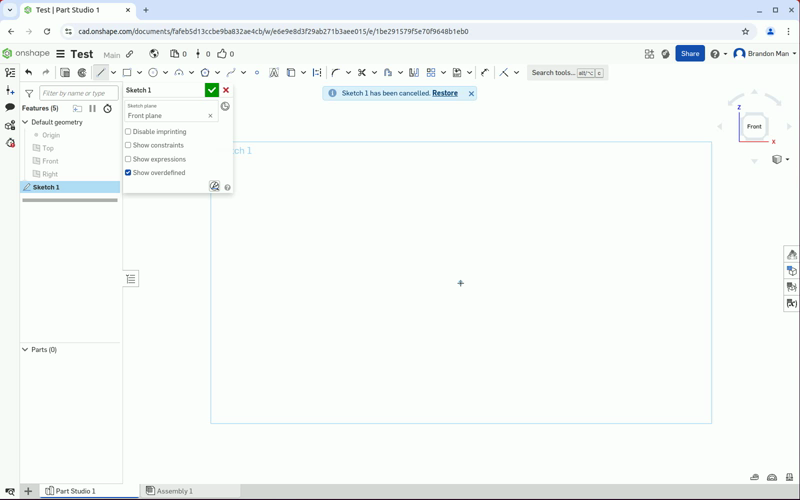
mouse_move(490, 282)
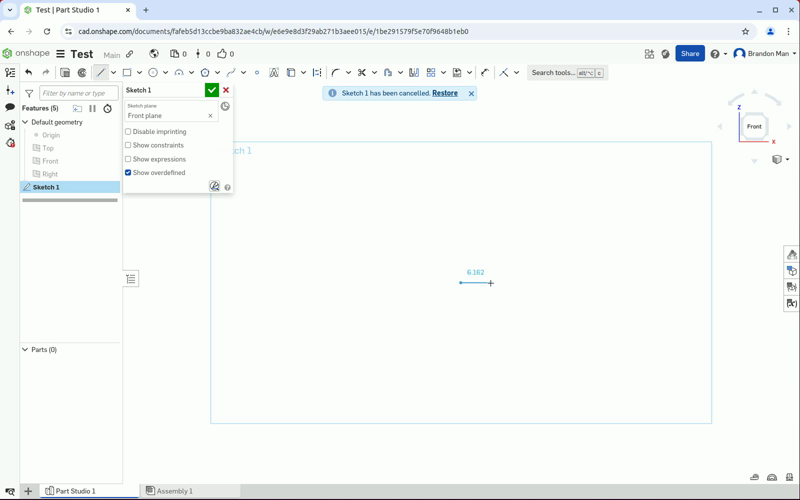
mouse_move(517, 282)
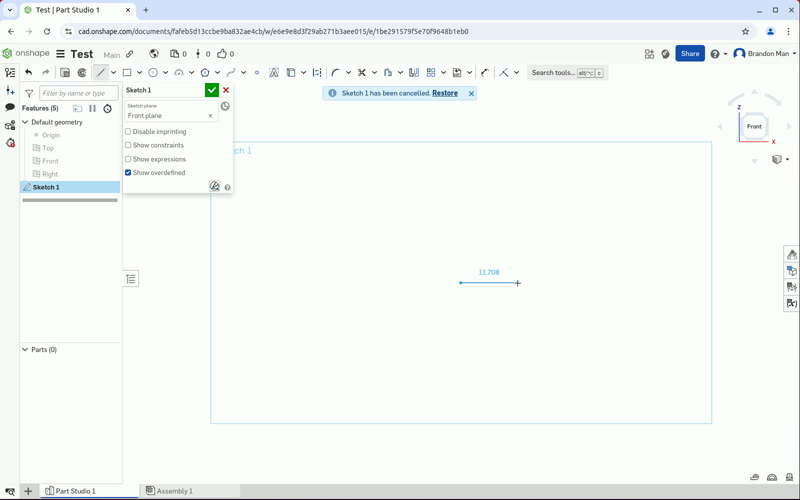
click(517, 282)
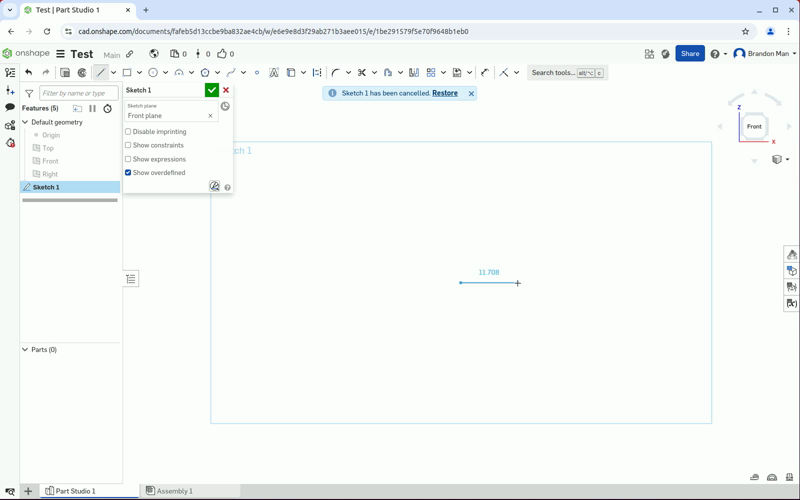
key_up(shift)
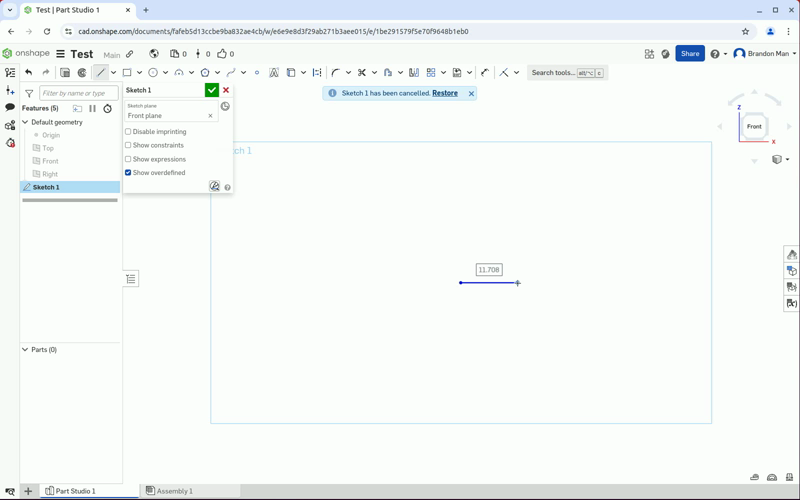
key_down(shift)
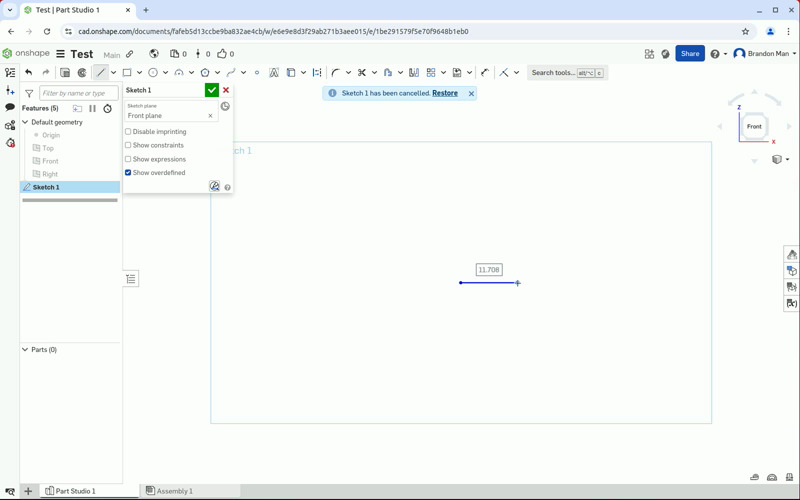
mouse_move(547, 282)
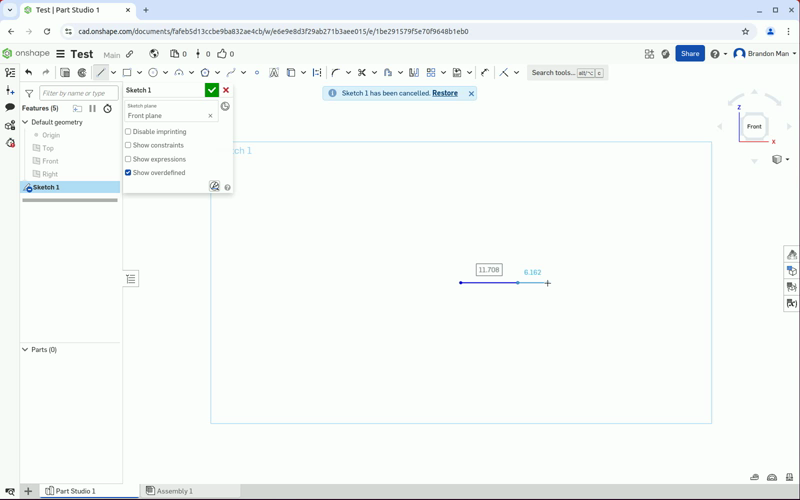
mouse_move(517, 281)
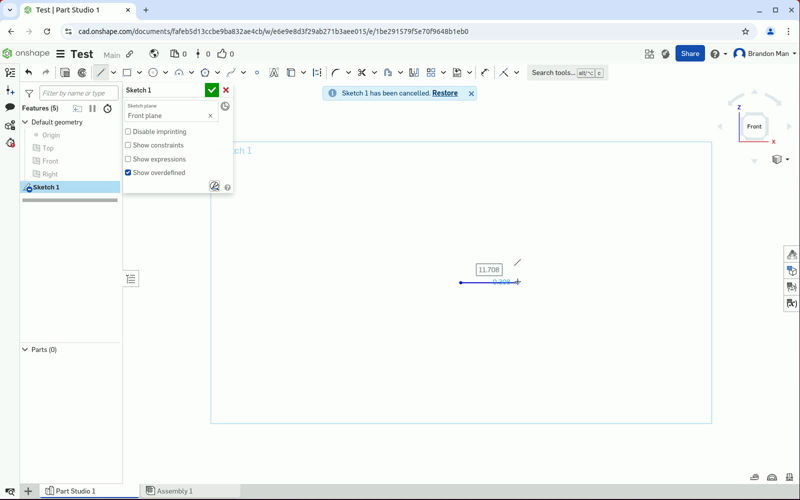
scroll(6)
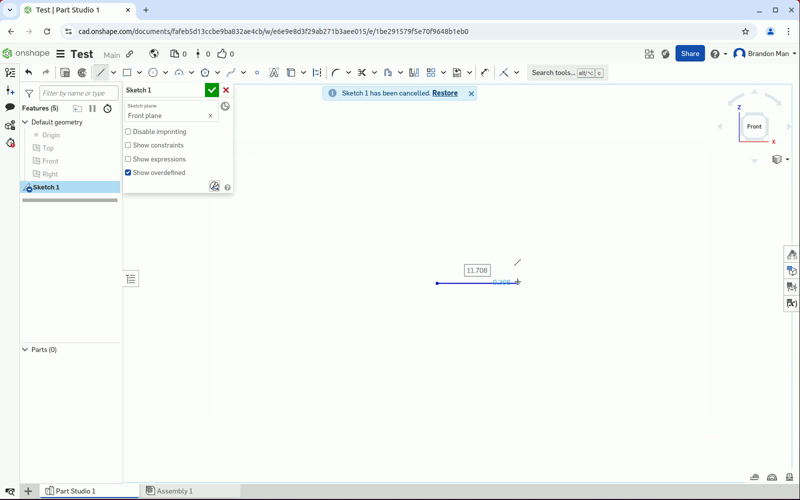
scroll(6)
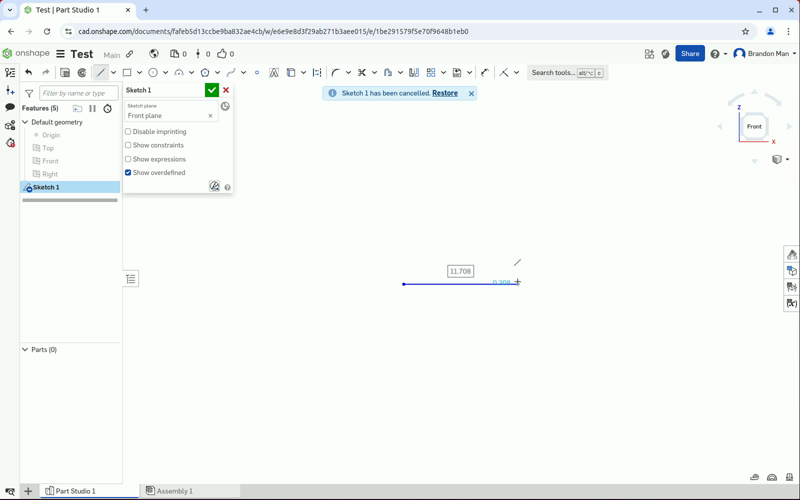
scroll(6)
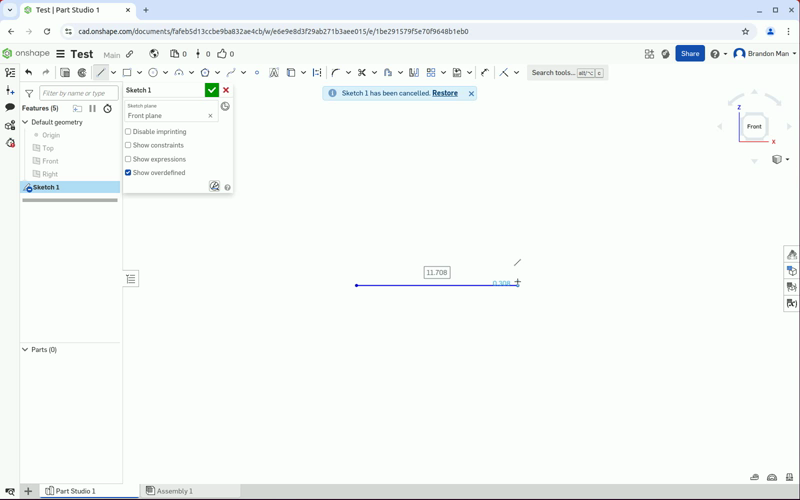
scroll(6)
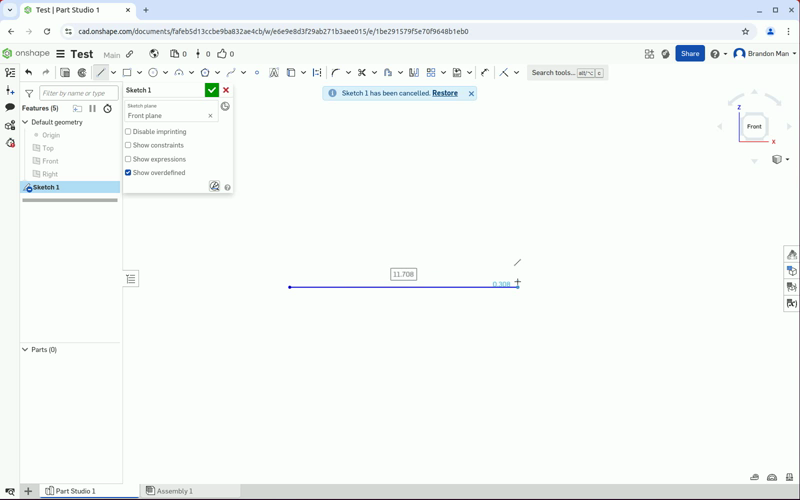
scroll(6)
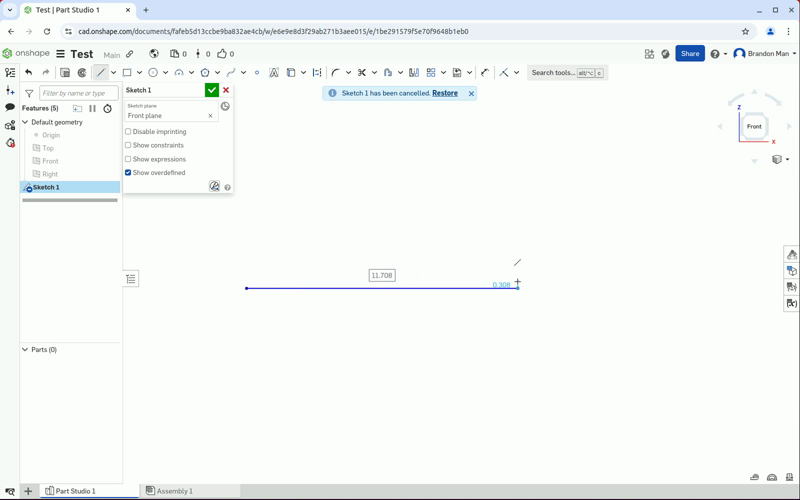
scroll(6)
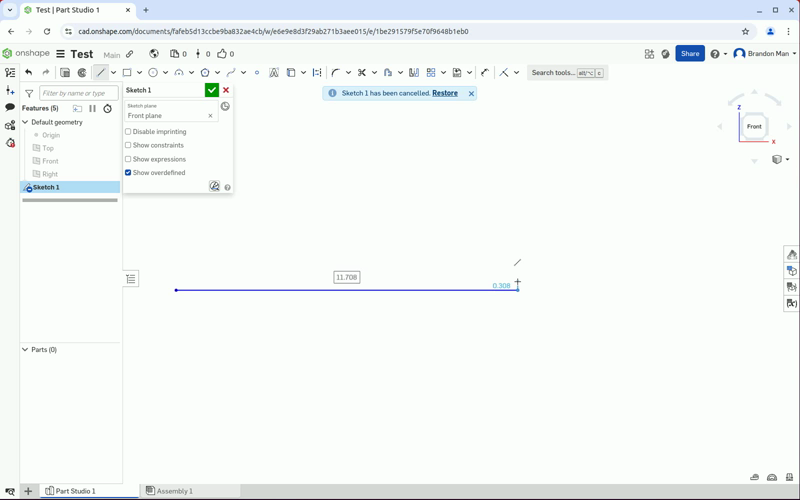
scroll(6)
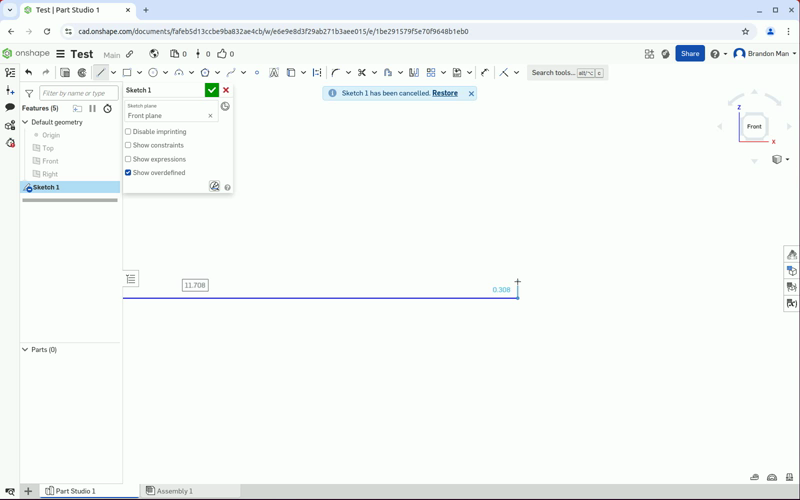
click(517, 281)
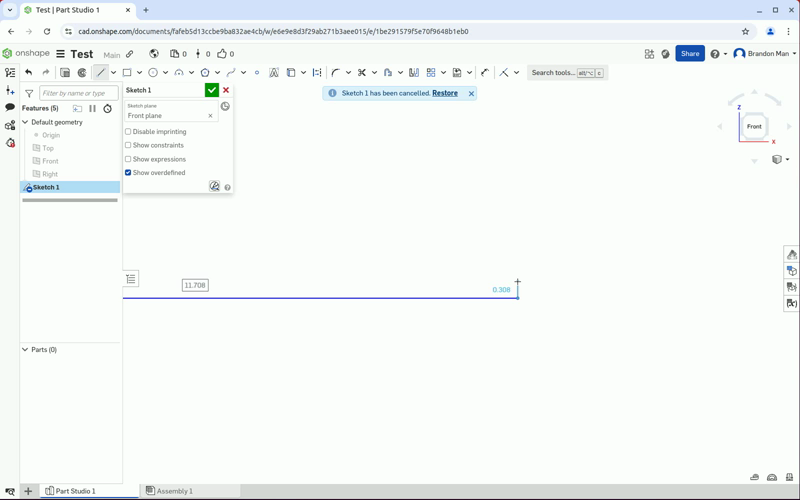
scroll(-6)
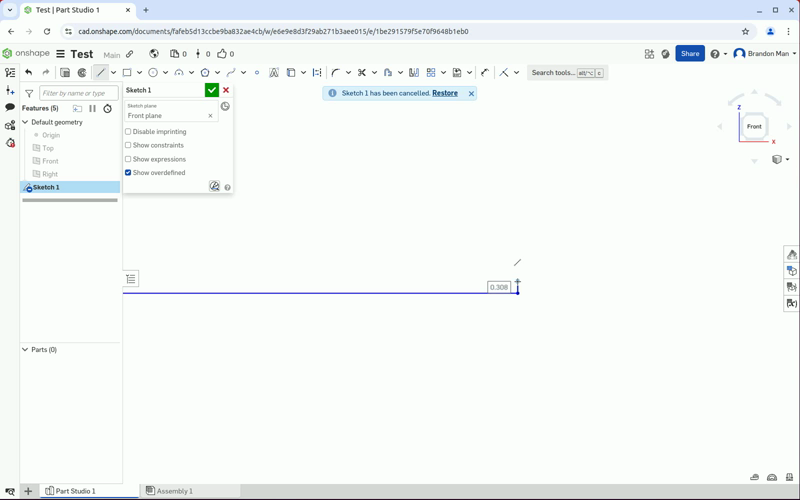
scroll(-6)
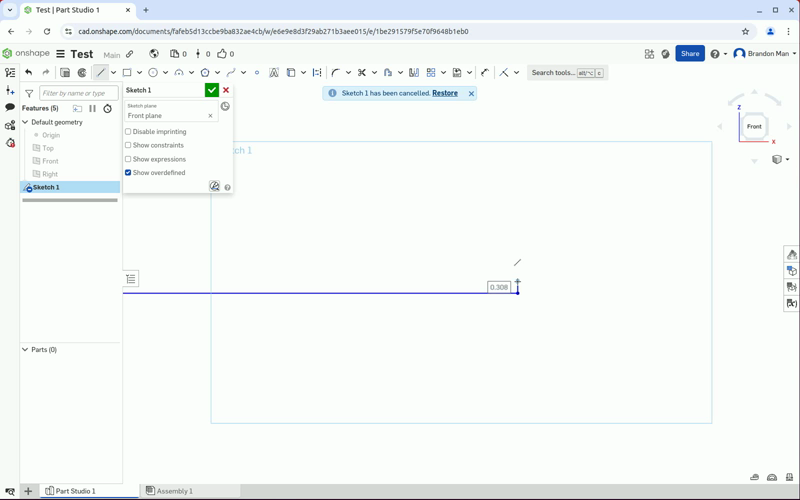
scroll(-6)
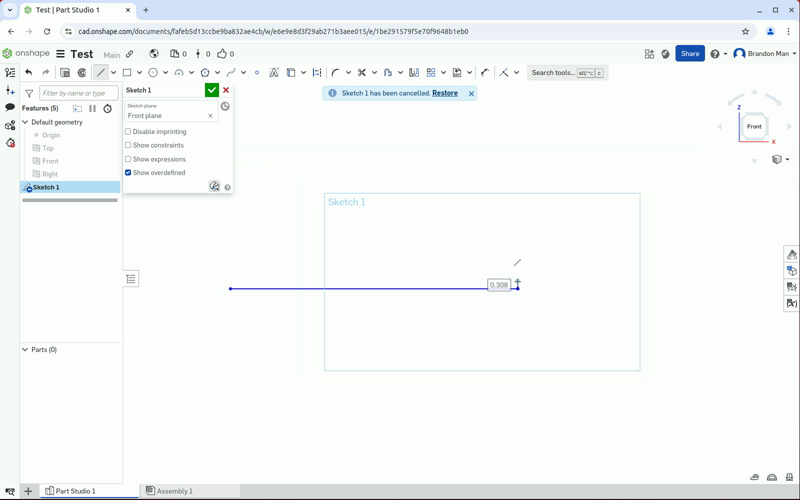
scroll(-6)
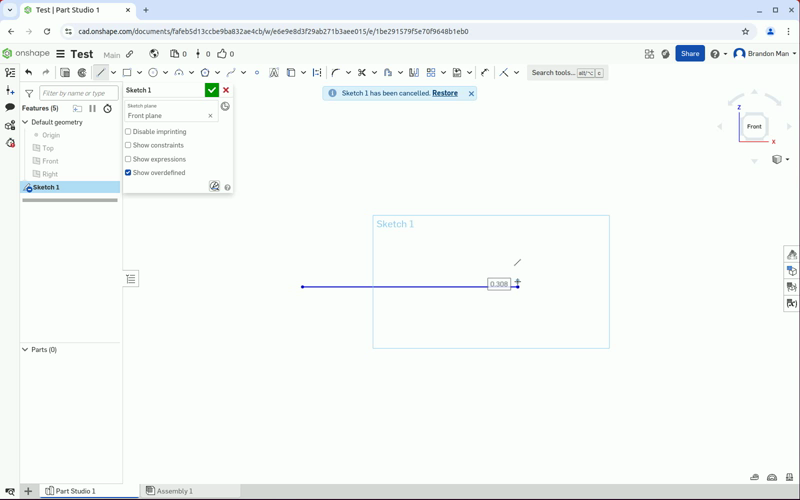
scroll(-6)
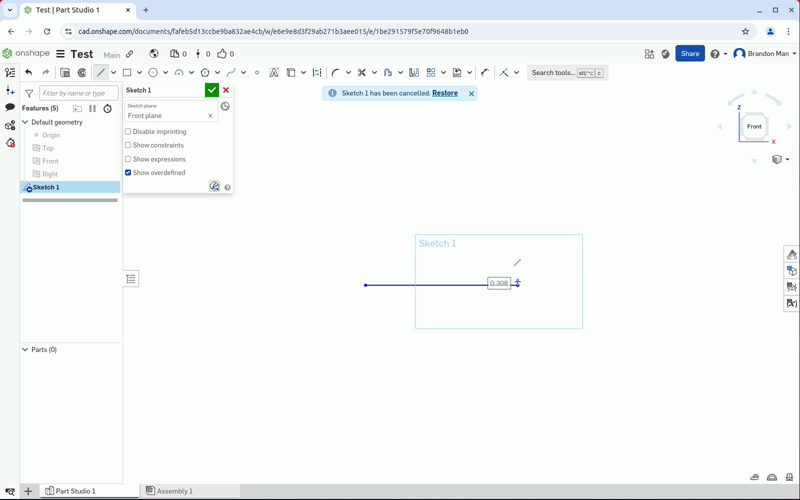
scroll(-6)
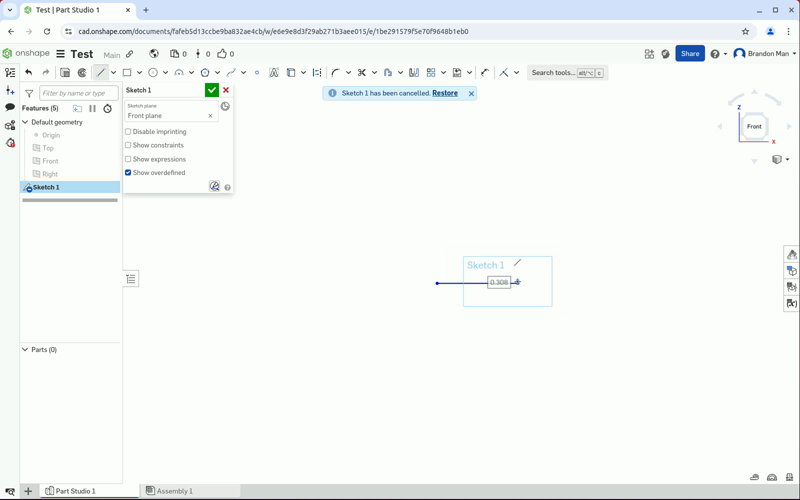
scroll(-6)
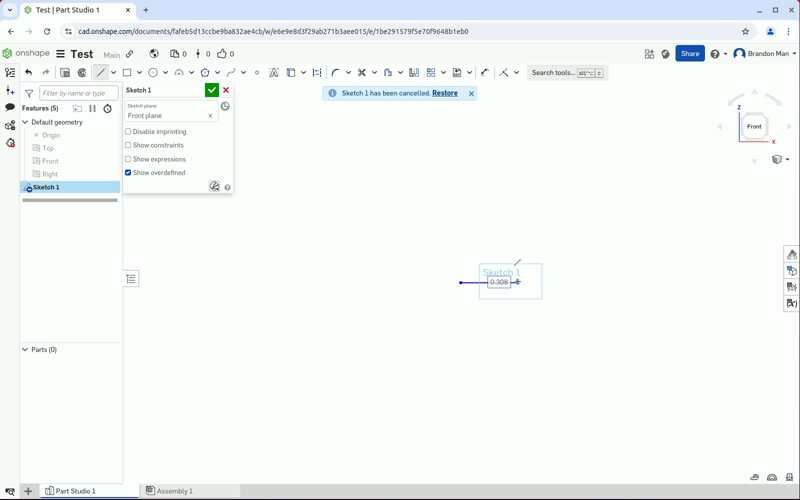
key_up(shift)
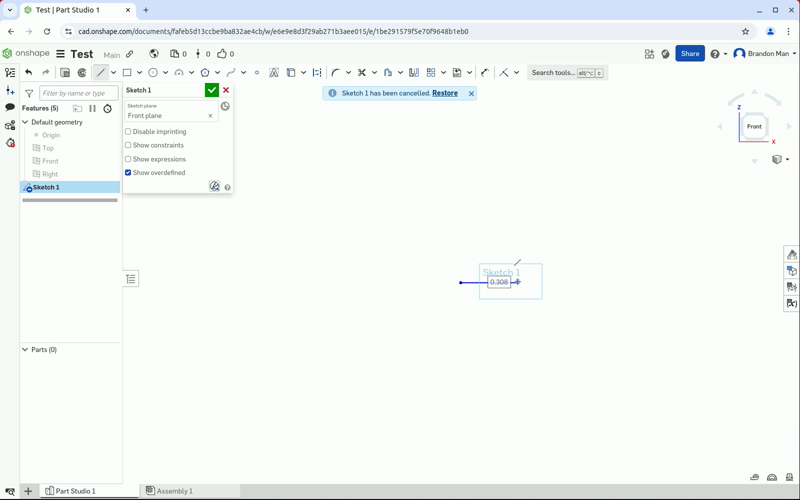
key_down(shift)
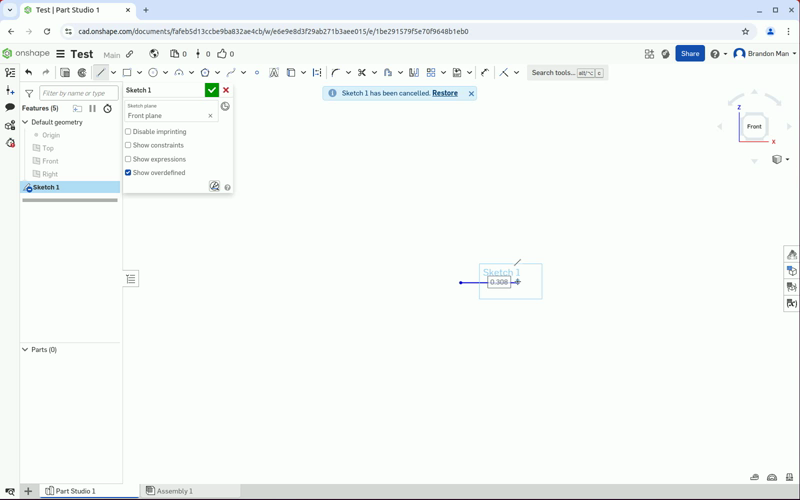
mouse_move(547, 281)
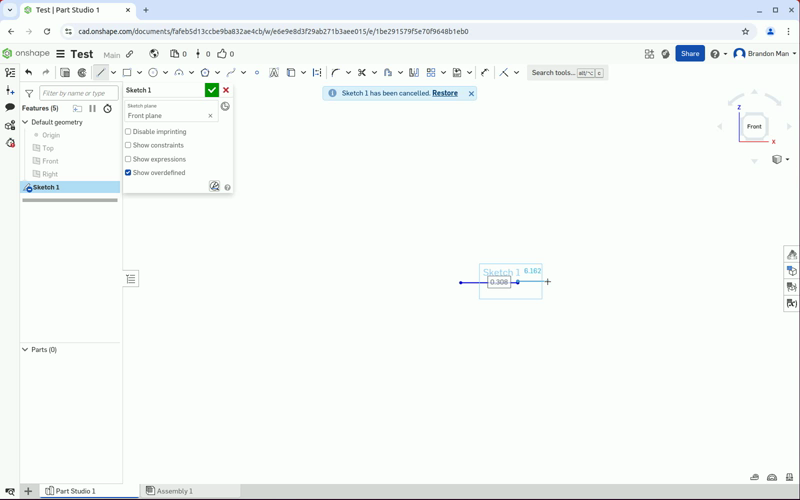
mouse_move(461, 281)
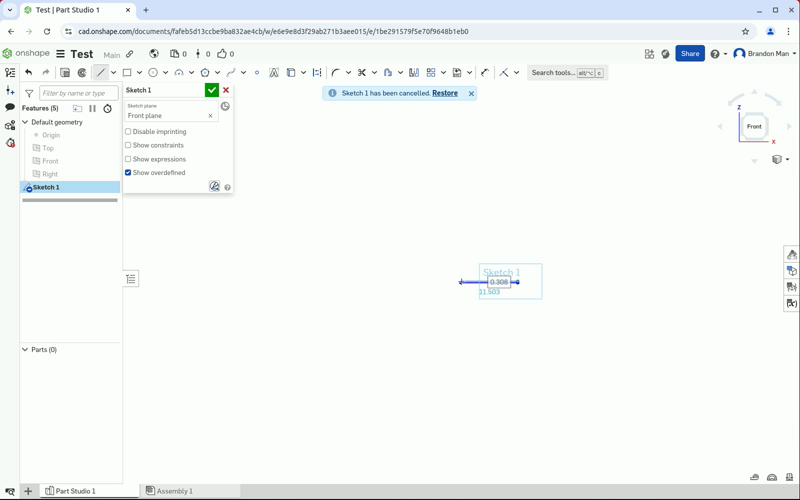
scroll(6)
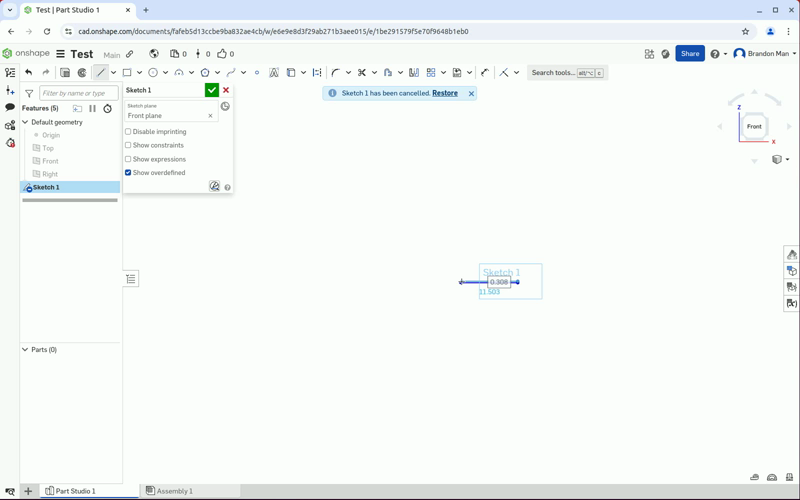
scroll(6)
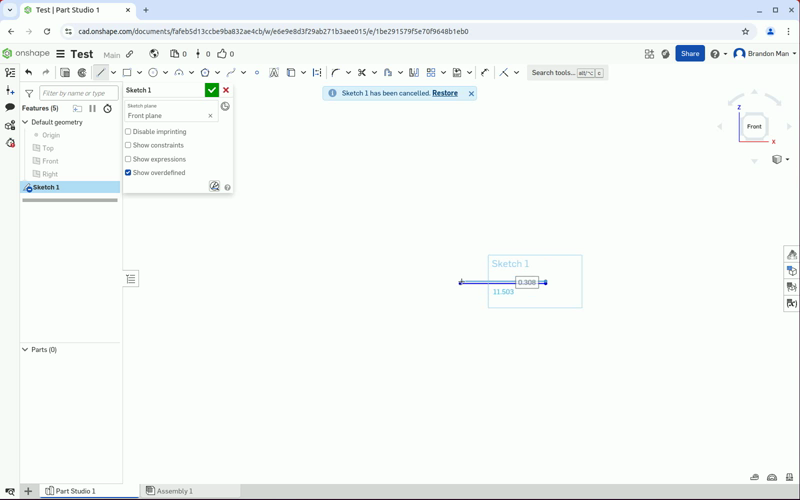
scroll(6)
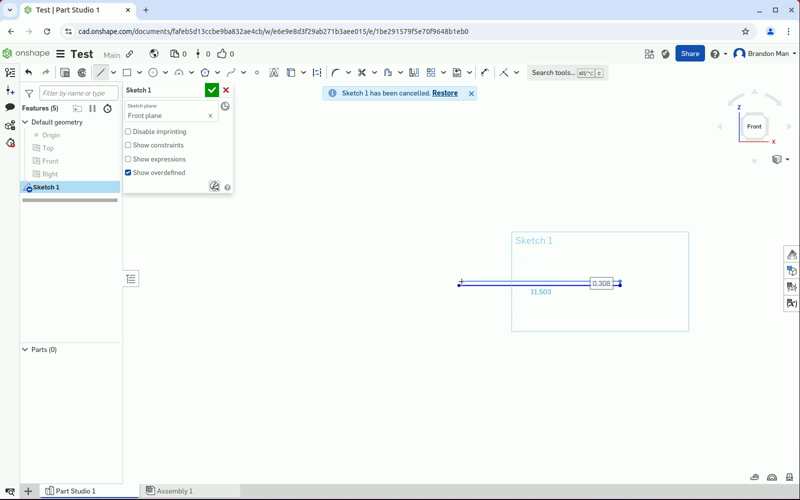
scroll(6)
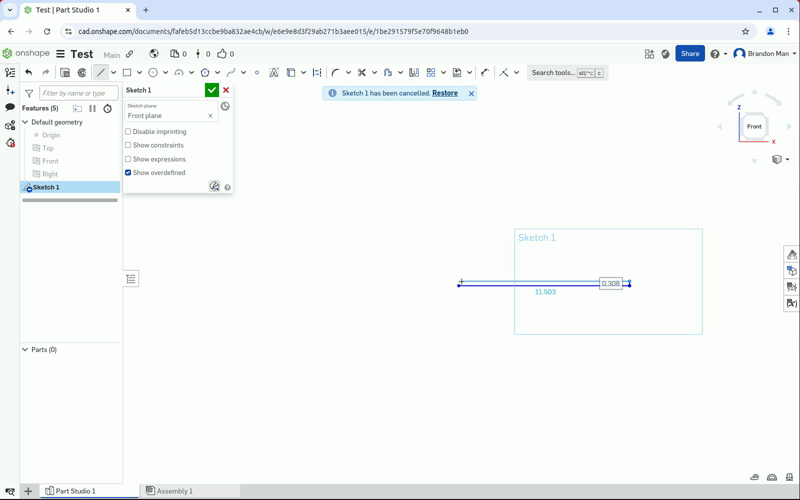
scroll(6)
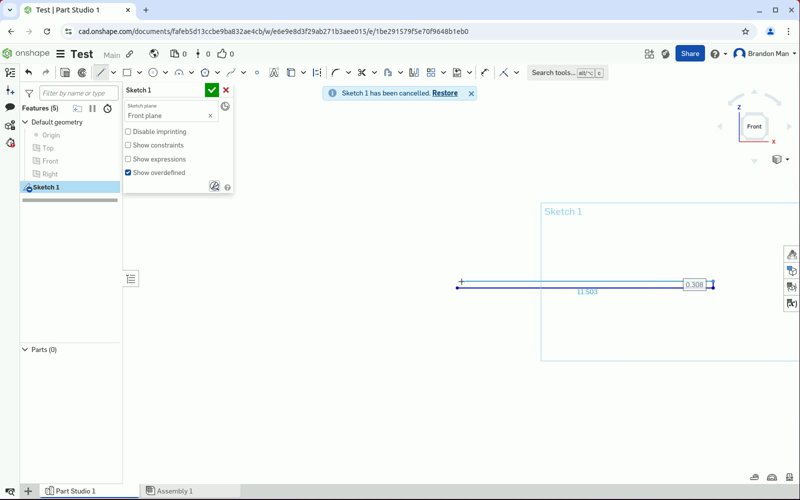
scroll(6)
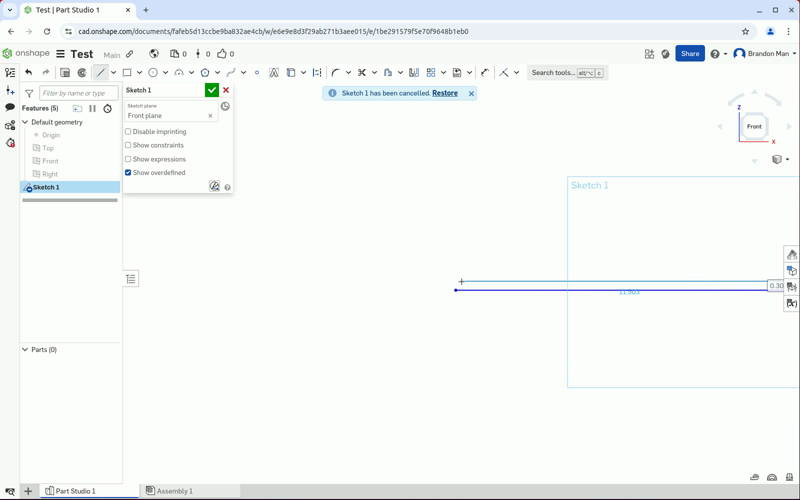
scroll(6)
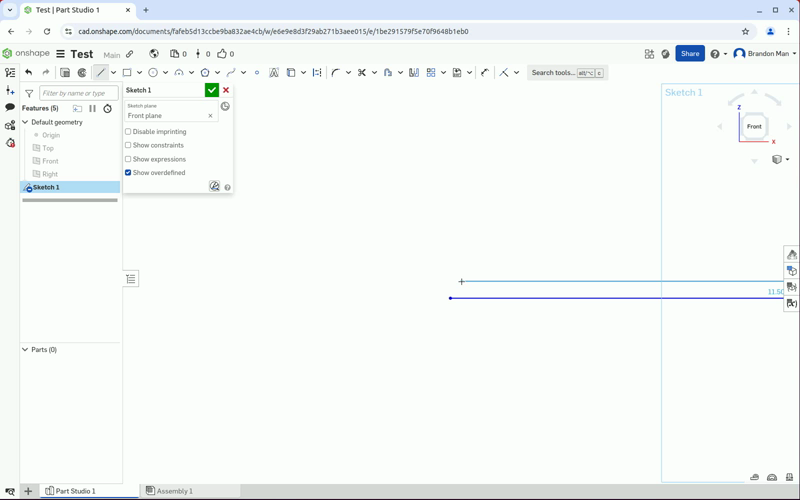
click(461, 281)
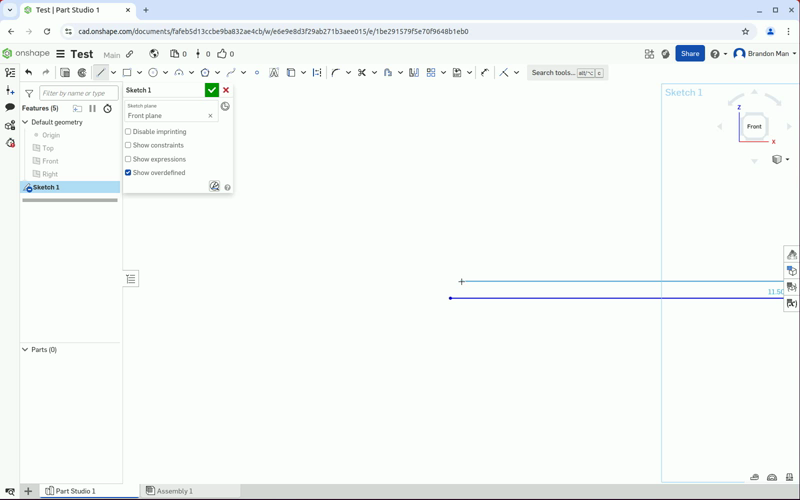
scroll(-6)
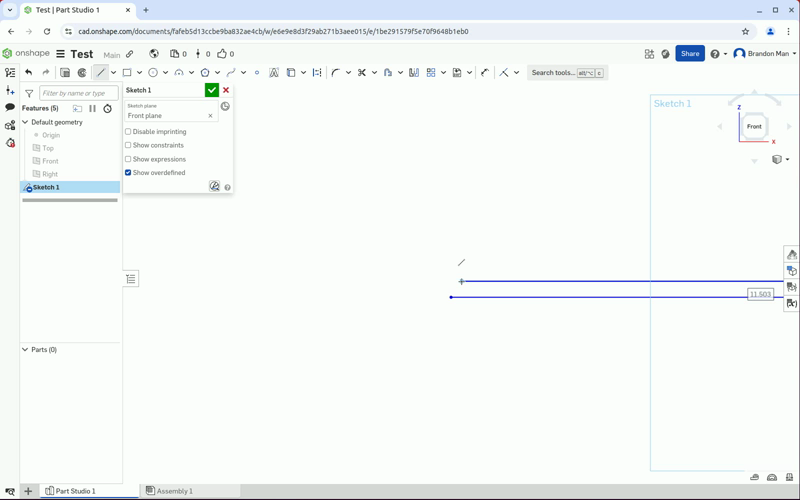
scroll(-6)
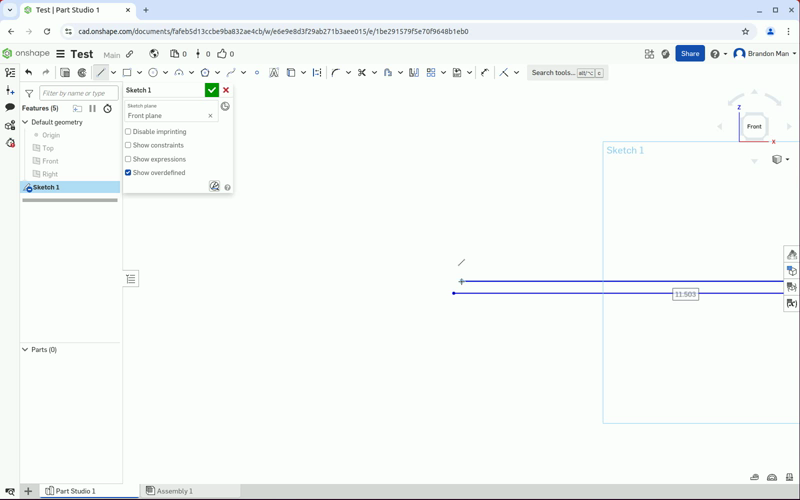
scroll(-6)
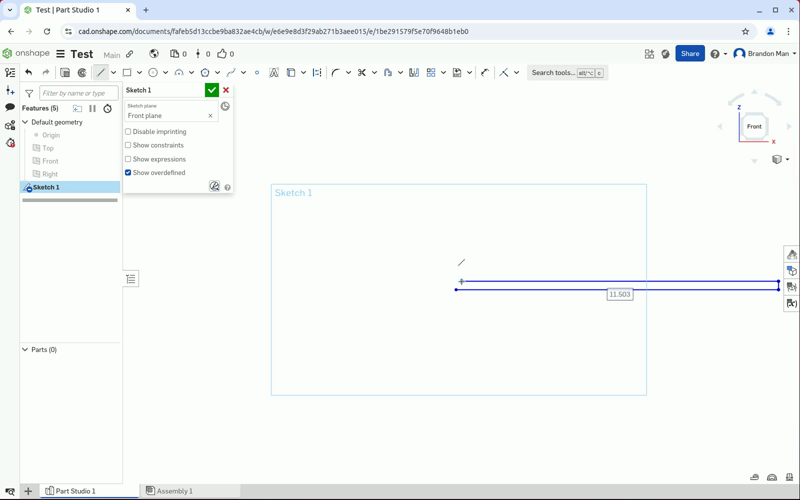
scroll(-6)
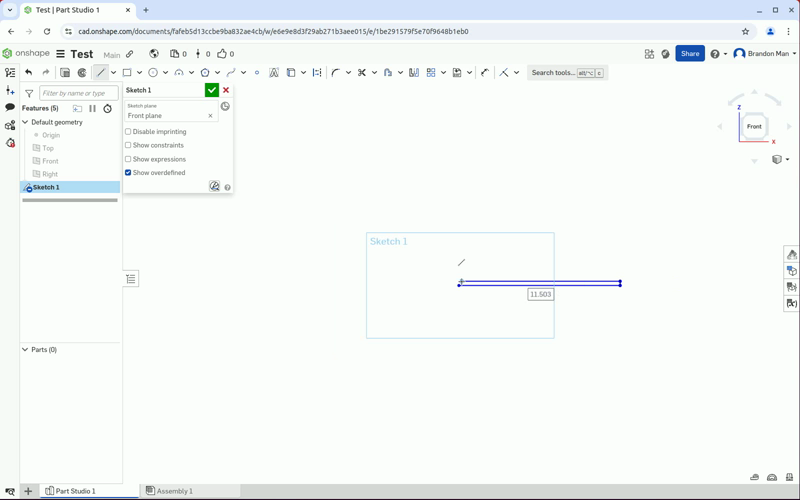
scroll(-6)
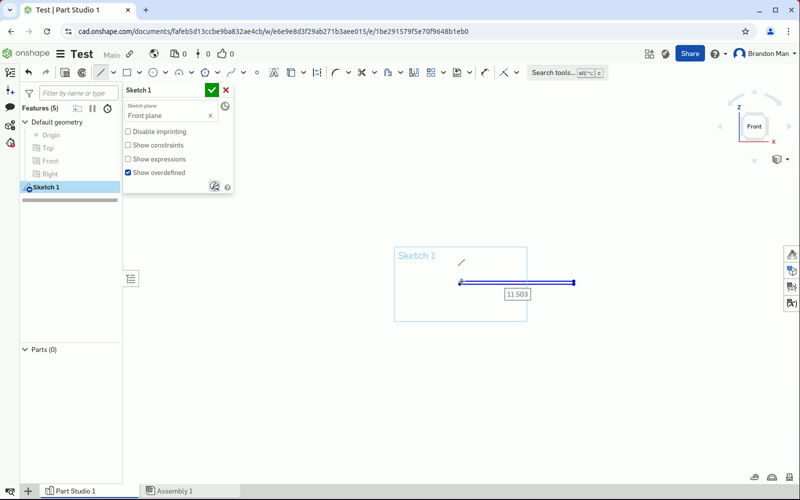
scroll(-6)
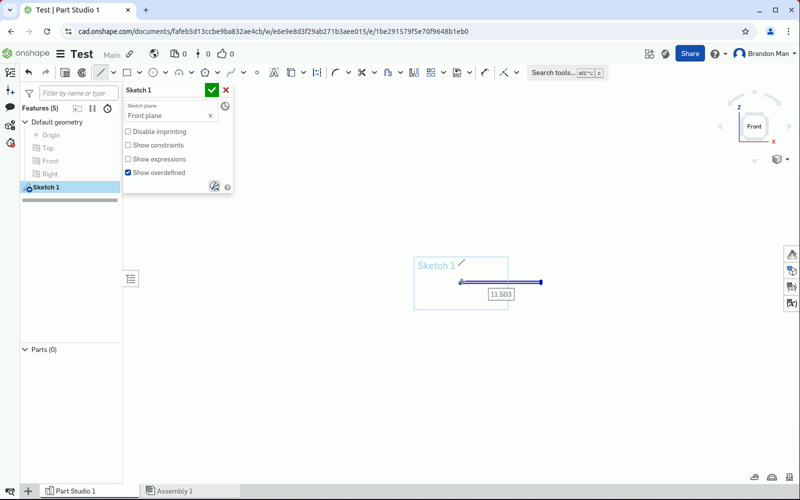
scroll(-6)
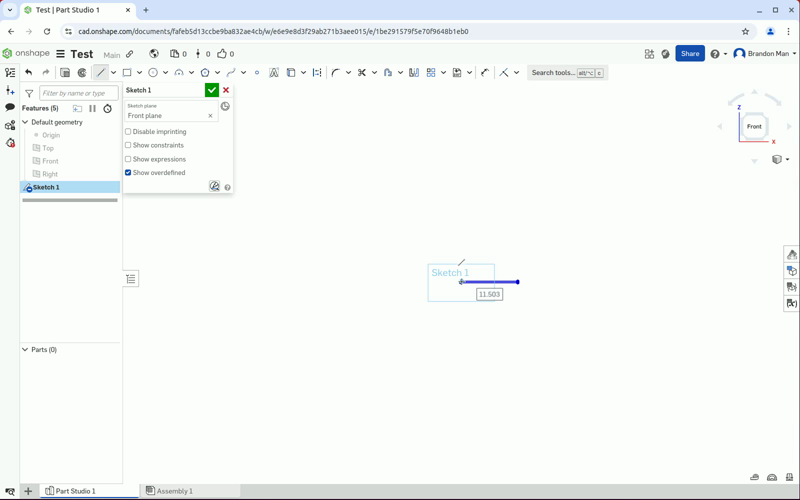
key_up(shift)
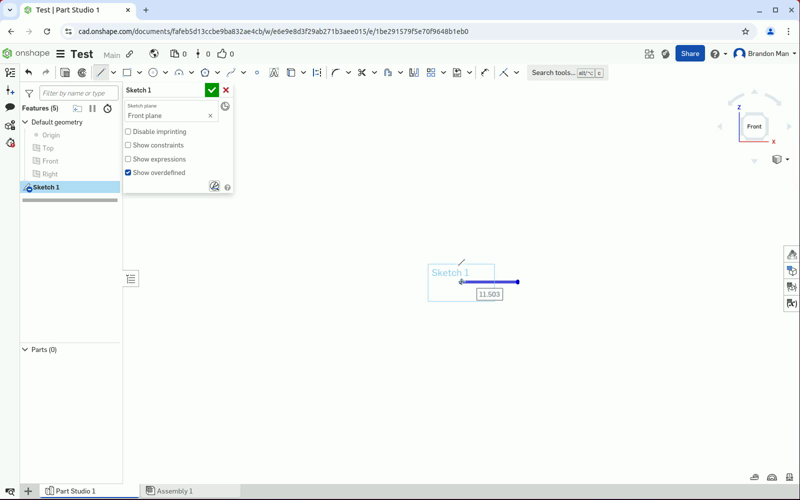
mouse_move(492, 281)
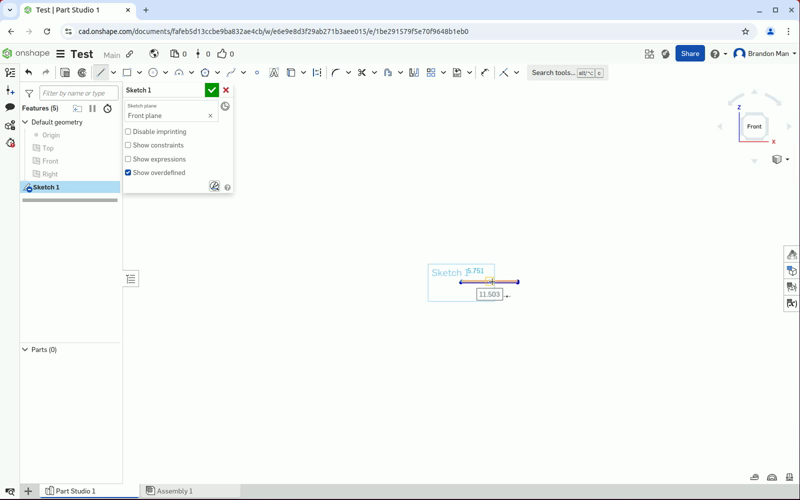
key_down(shift)
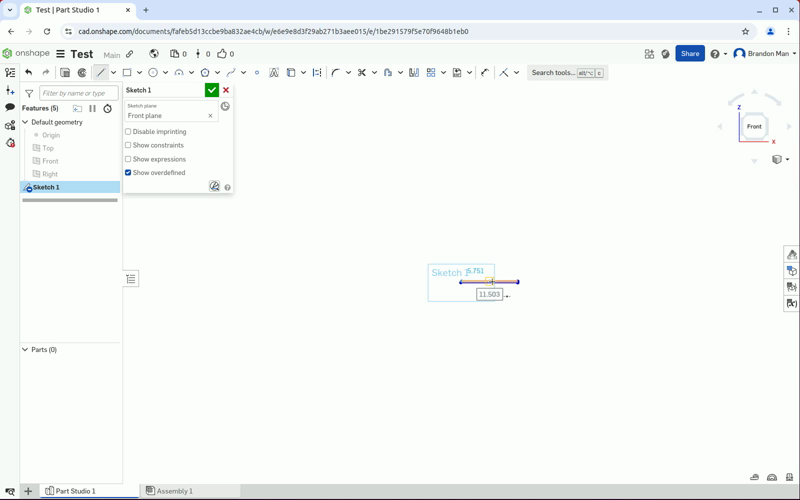
mouse_move(460, 282)
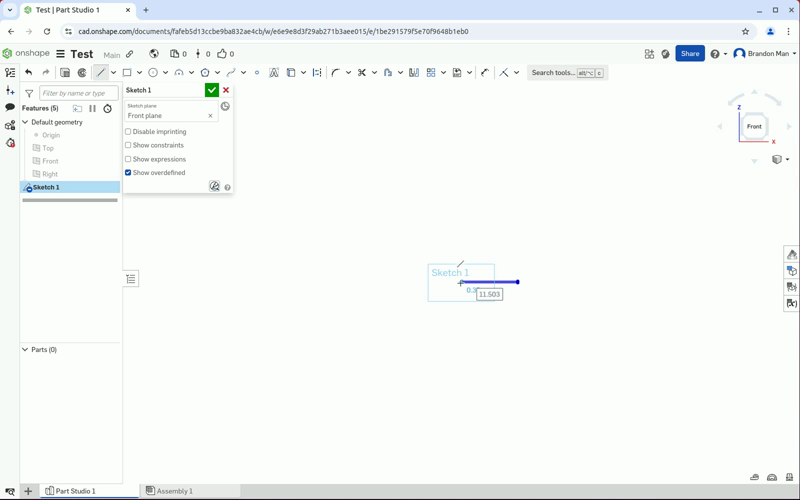
scroll(6)
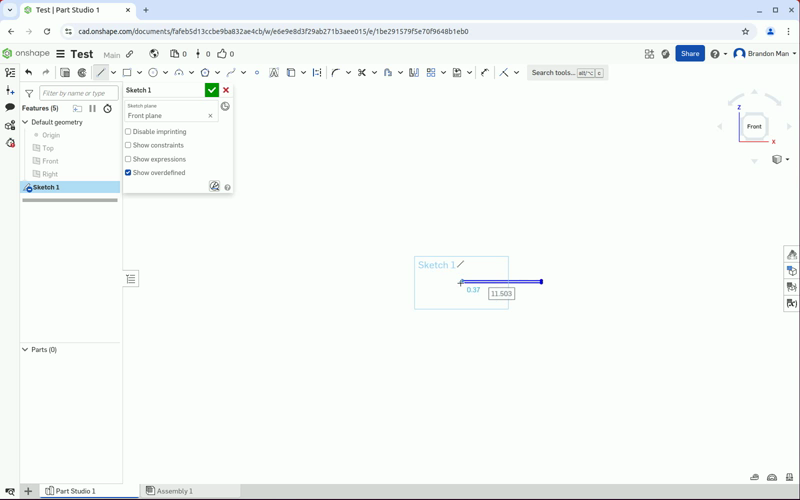
scroll(6)
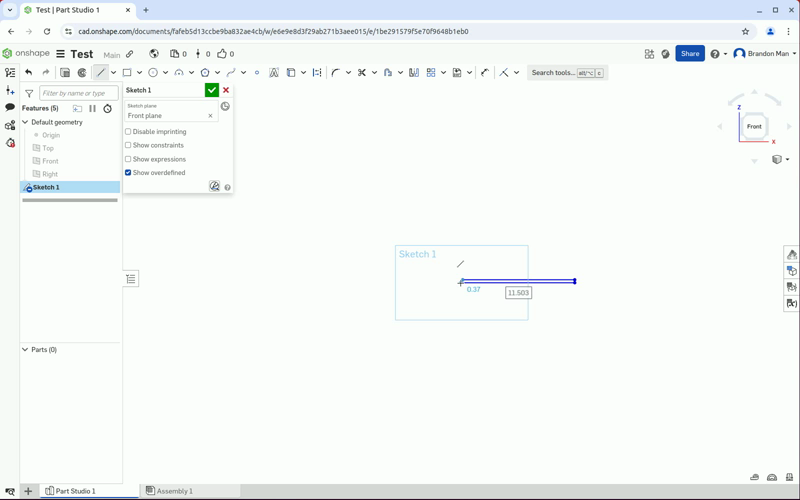
scroll(6)
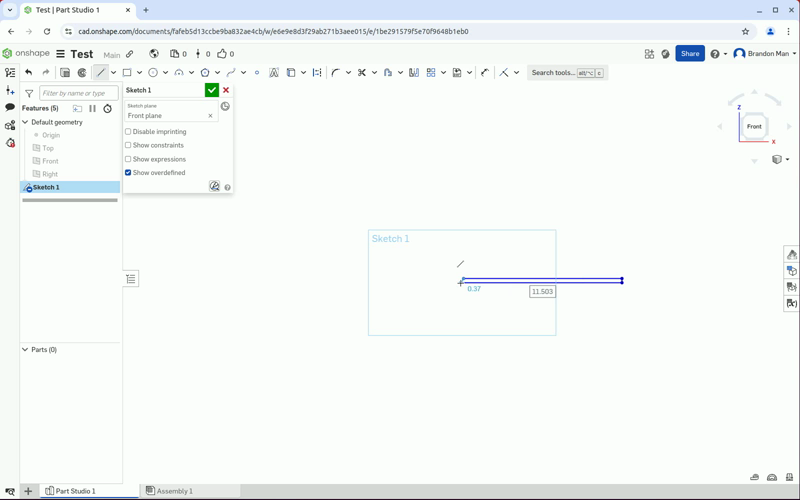
scroll(6)
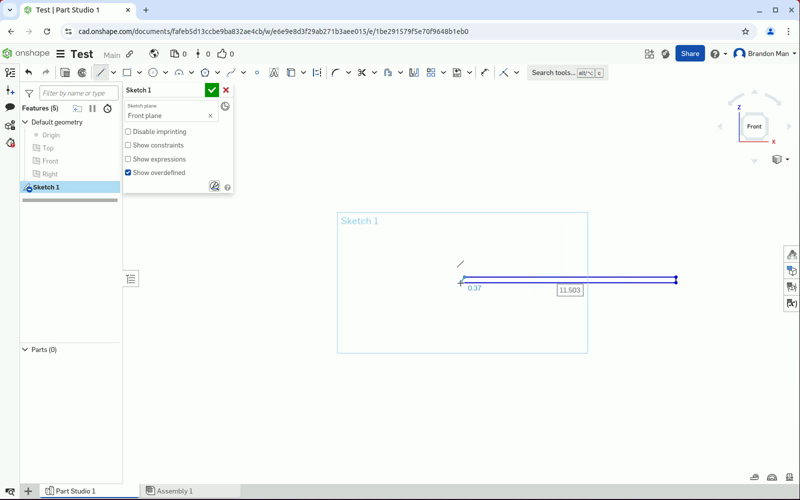
scroll(6)
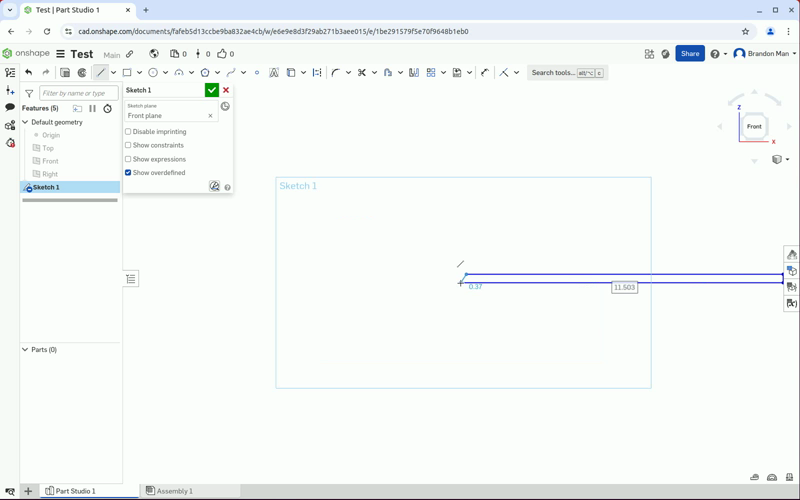
scroll(6)
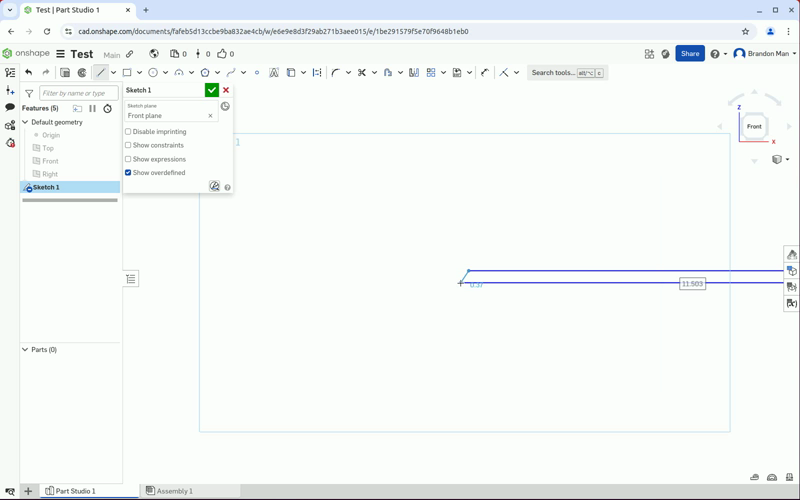
scroll(6)
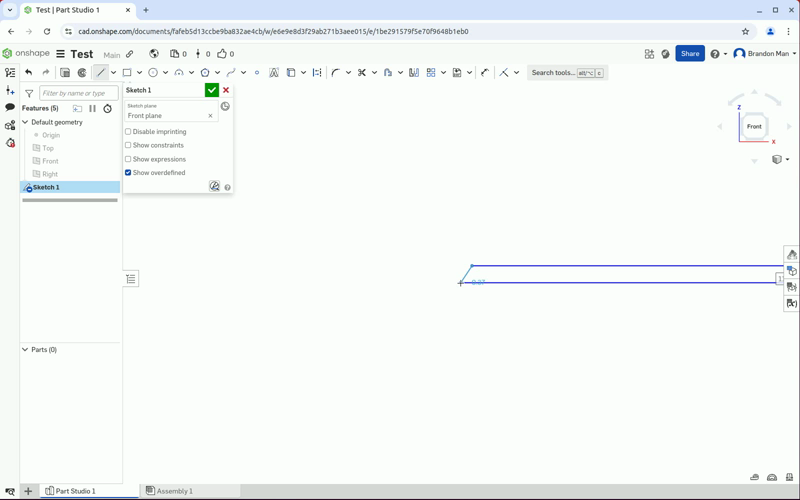
key_up(shift)
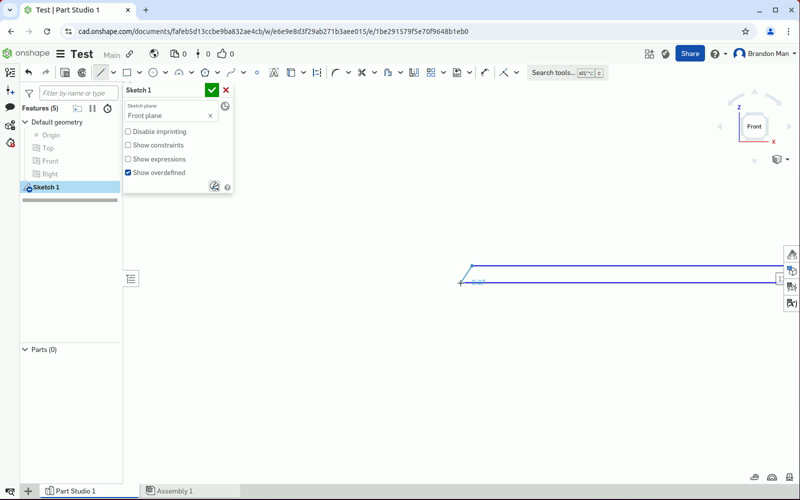
click(460, 282)
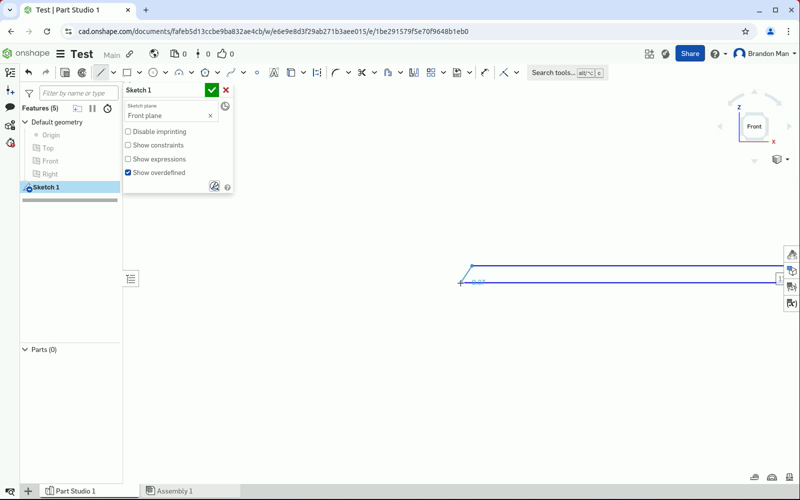
scroll(-6)
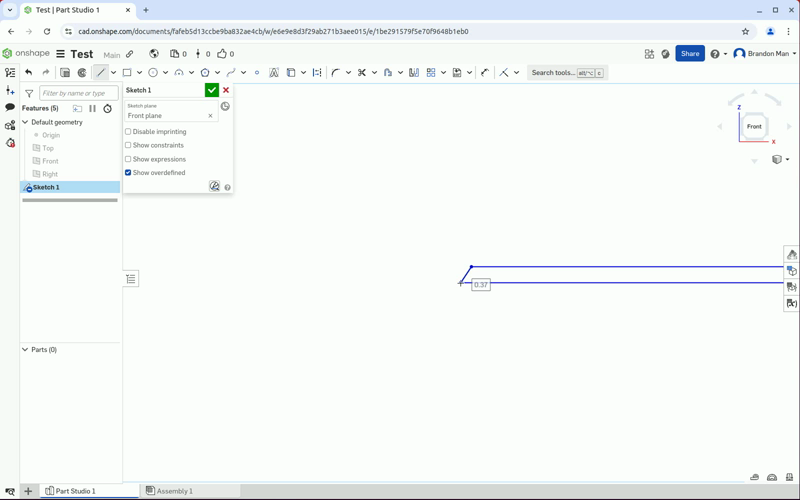
scroll(-6)
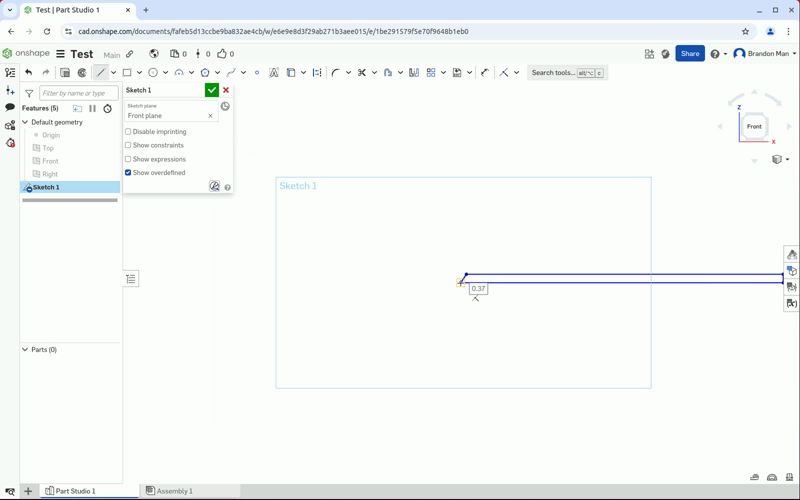
scroll(-6)
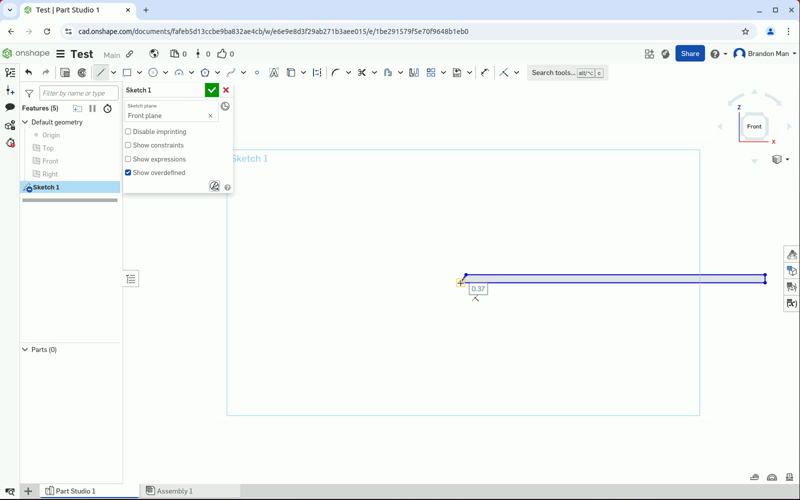
scroll(-6)
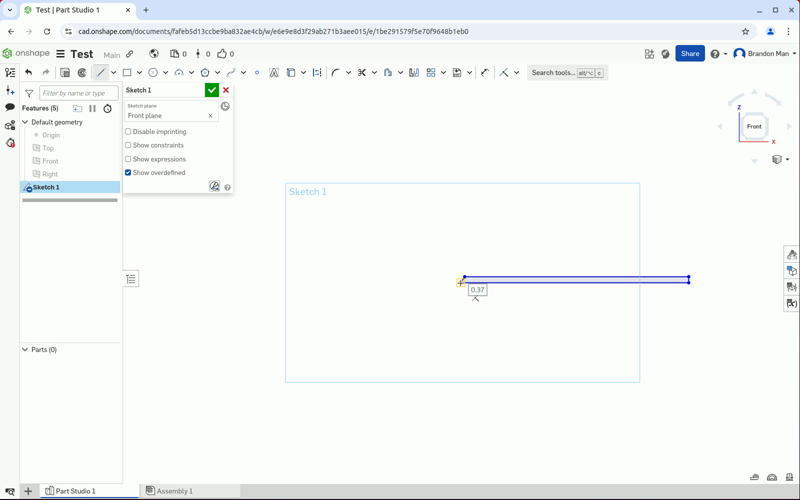
scroll(-6)
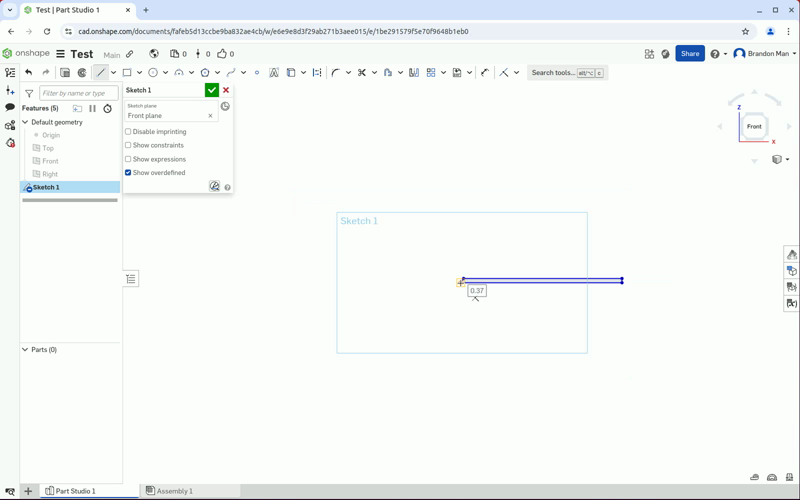
scroll(-6)
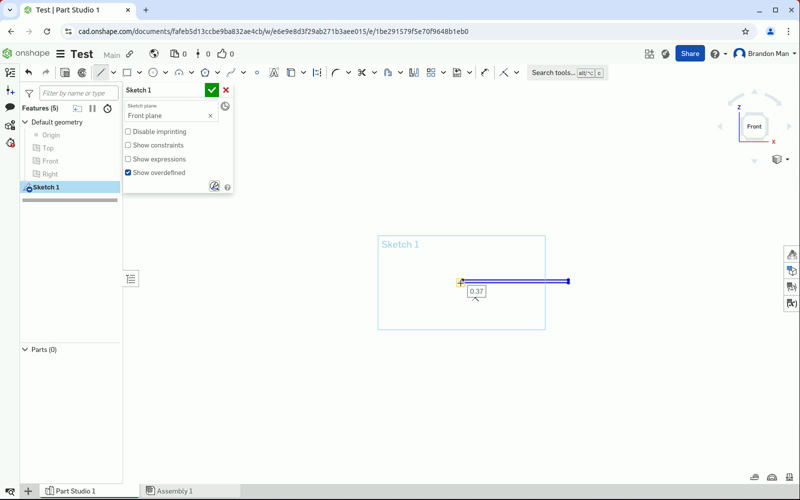
scroll(-6)
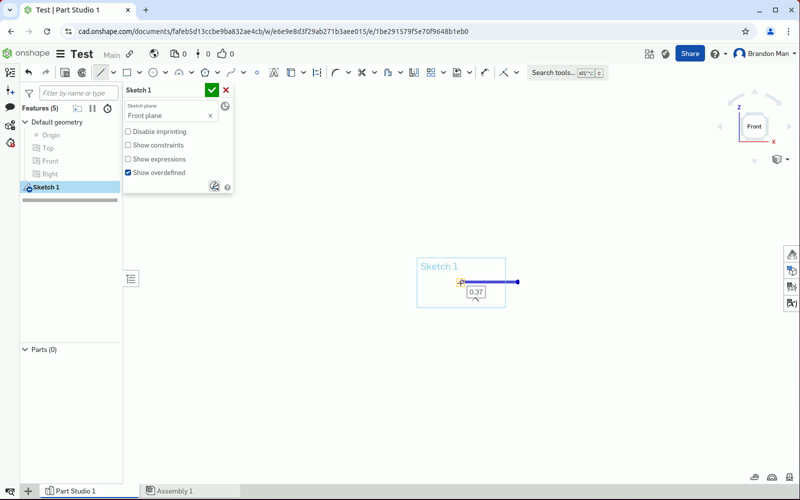
key(esc)
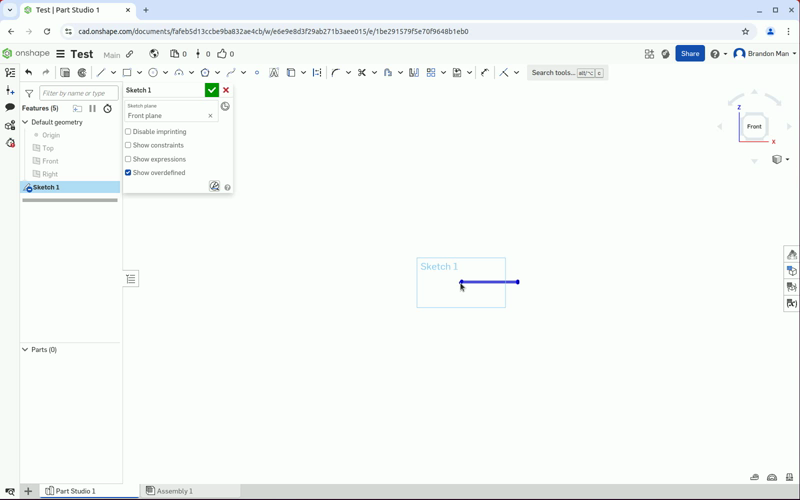
mouse_move(474, 281)
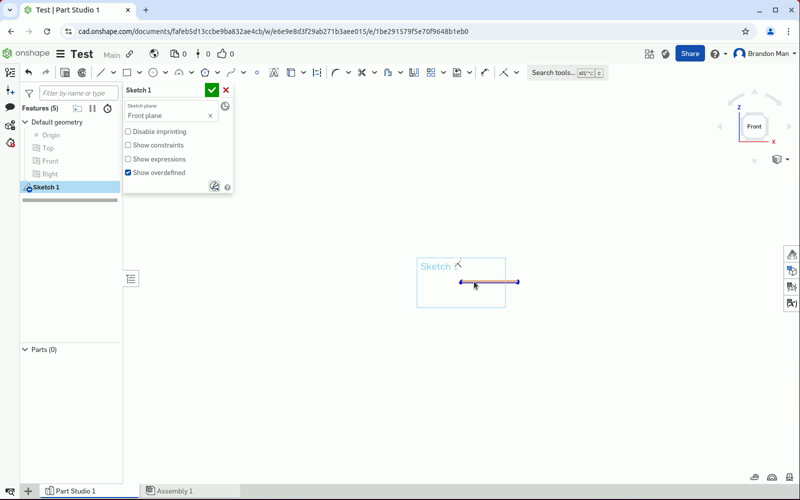
scroll(6)
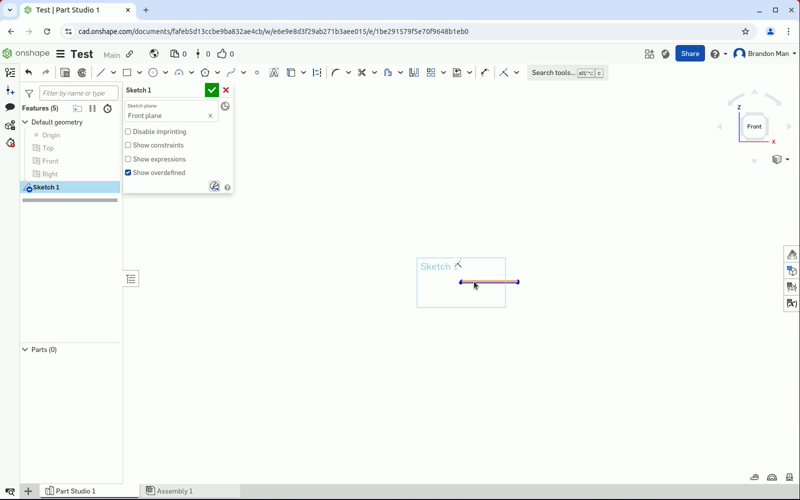
scroll(6)
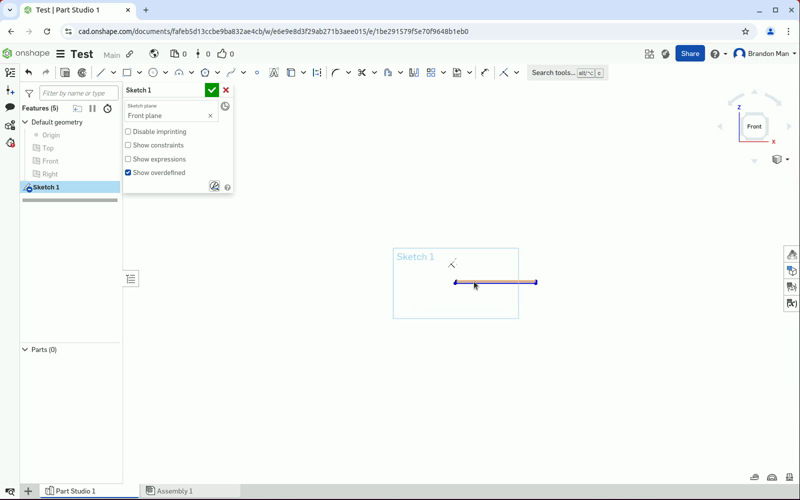
scroll(6)
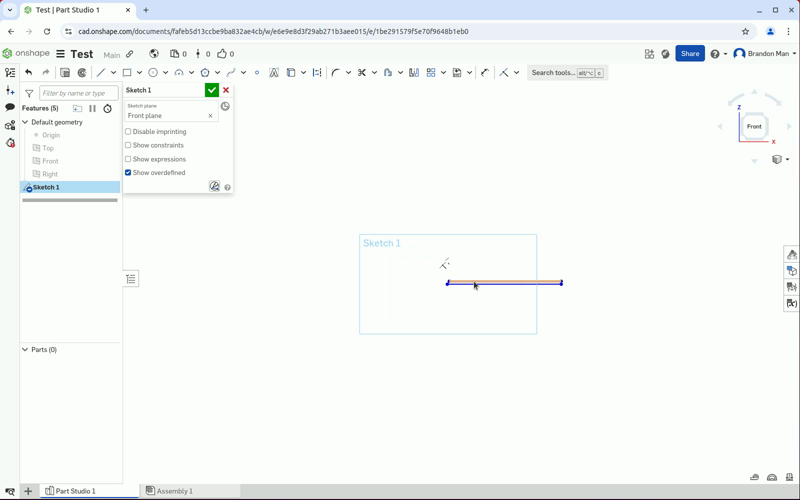
scroll(6)
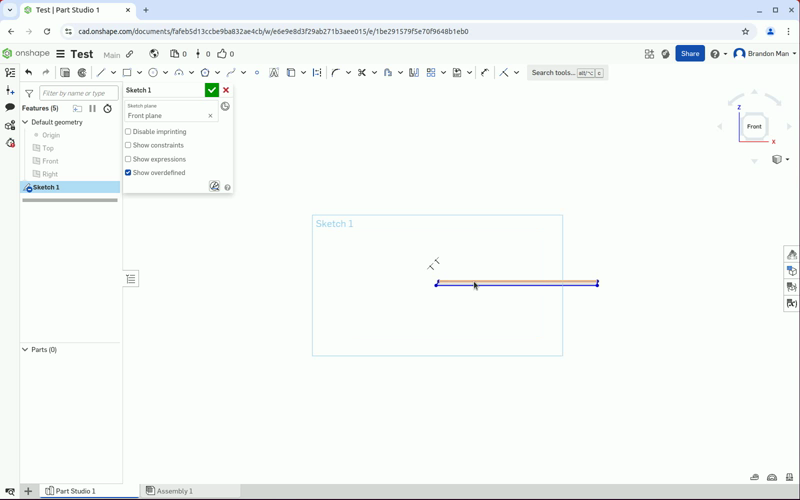
scroll(6)
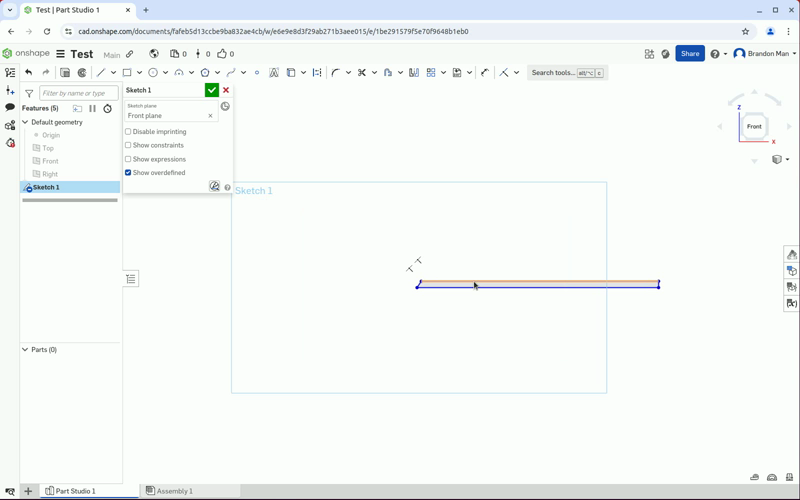
scroll(6)
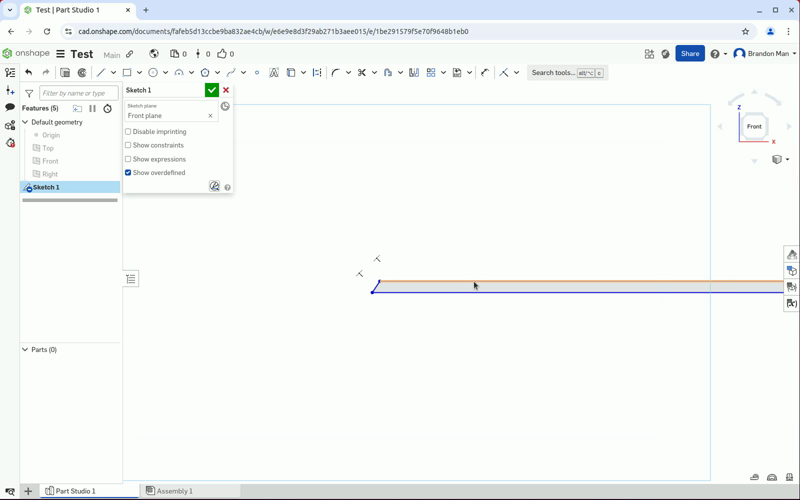
scroll(6)
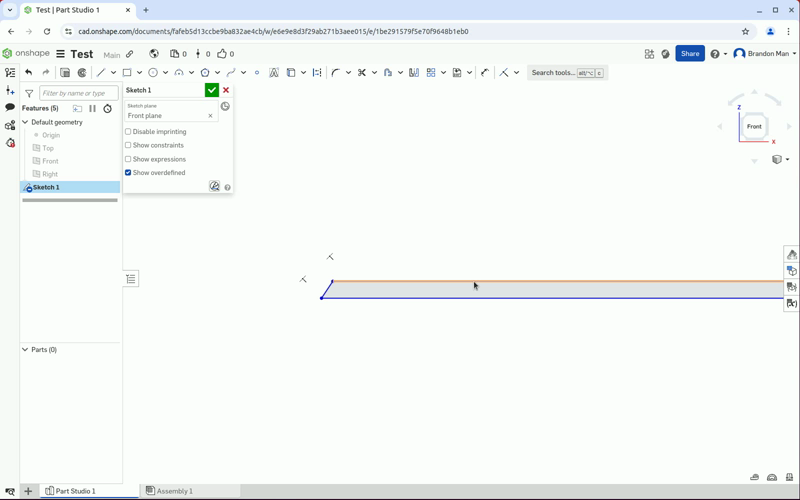
click(474, 281)
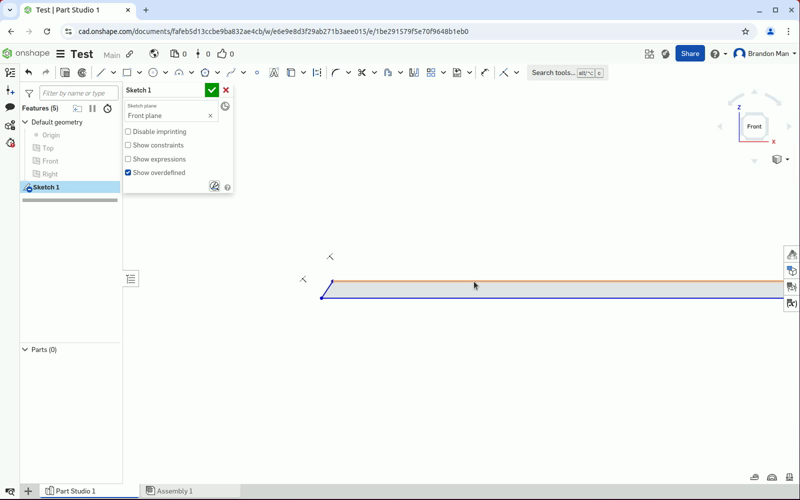
scroll(-6)
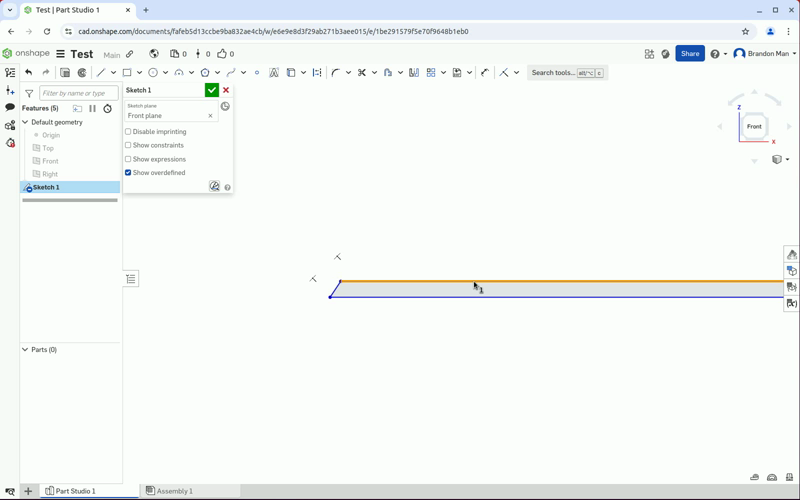
scroll(-6)
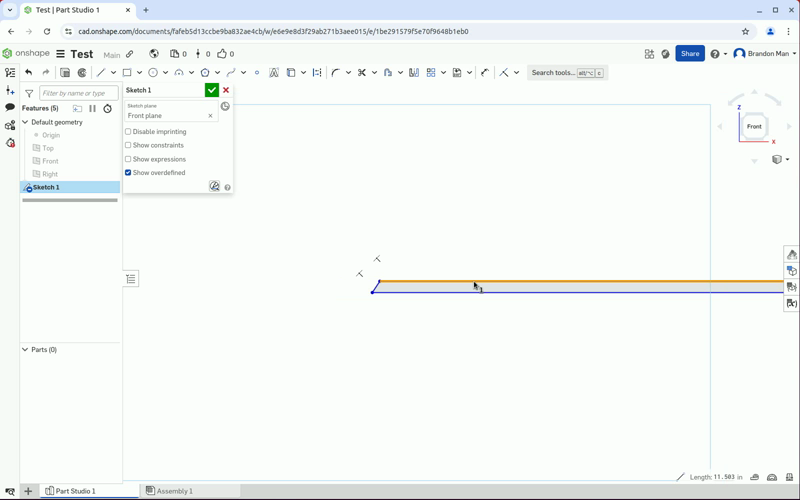
scroll(-6)
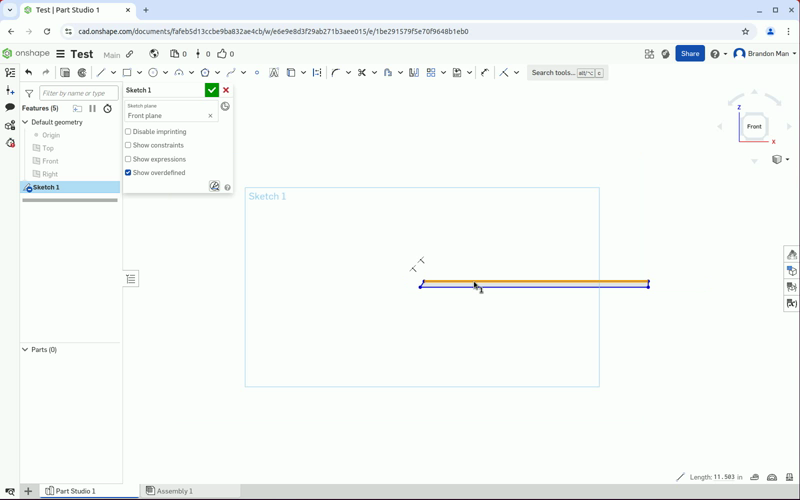
scroll(-6)
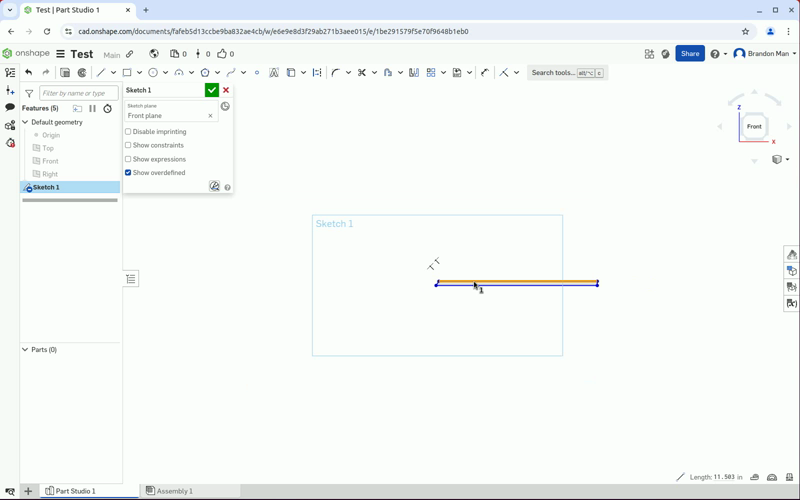
scroll(-6)
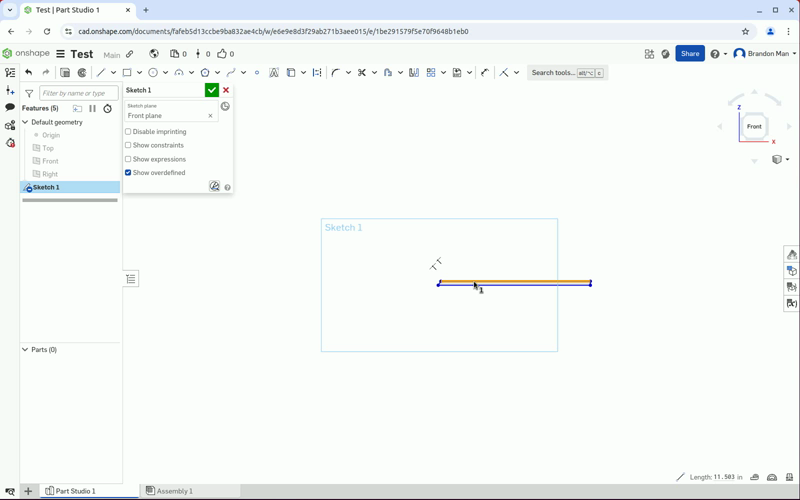
scroll(-6)
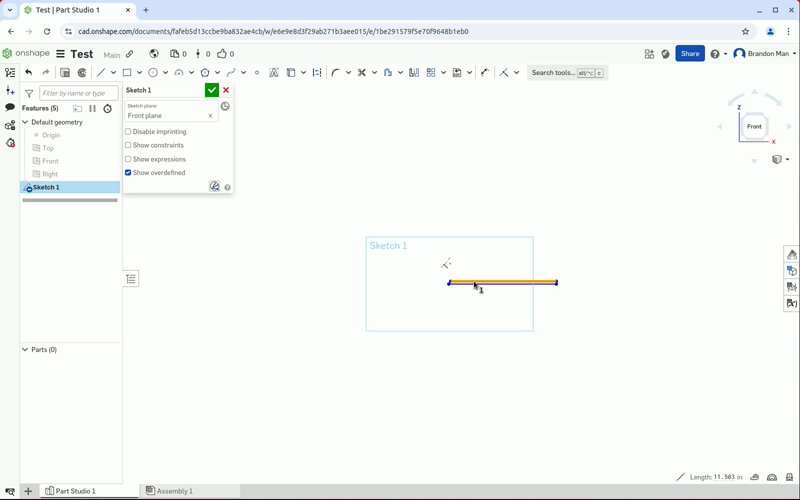
scroll(-6)
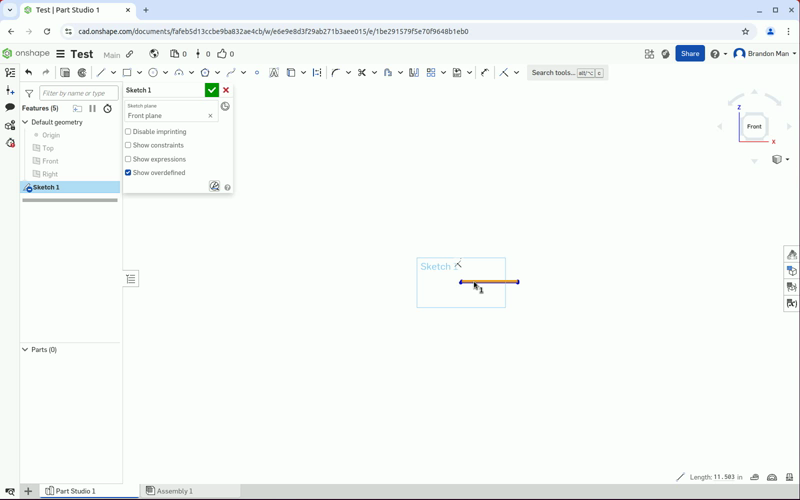
mouse_move(73, 352)
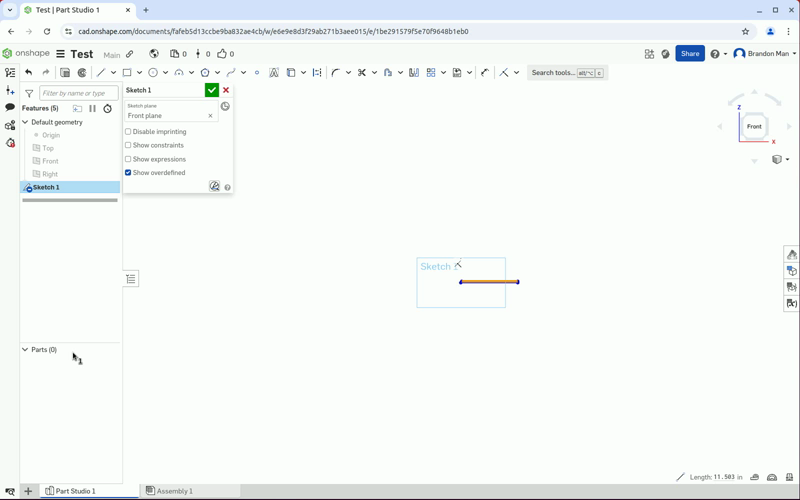
key(shift+y)
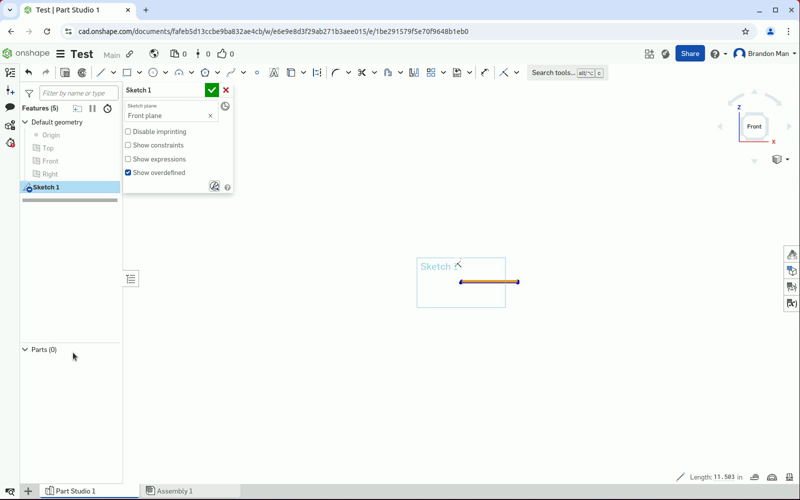
key(shift+e)
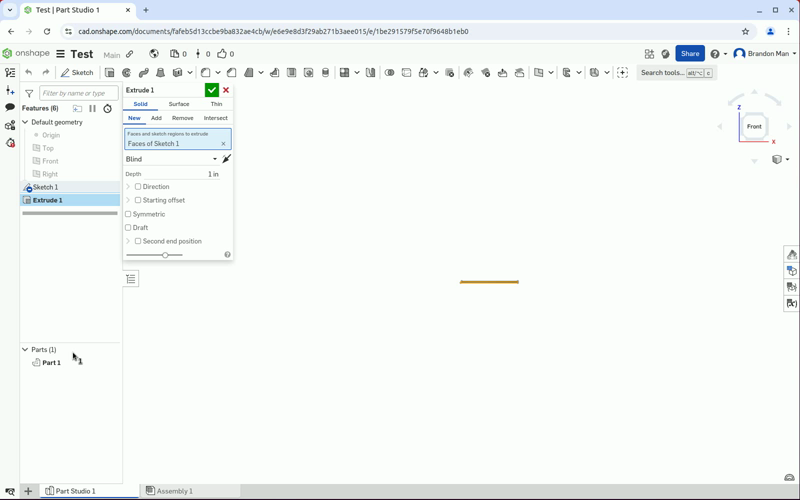
mouse_move(143, 106)
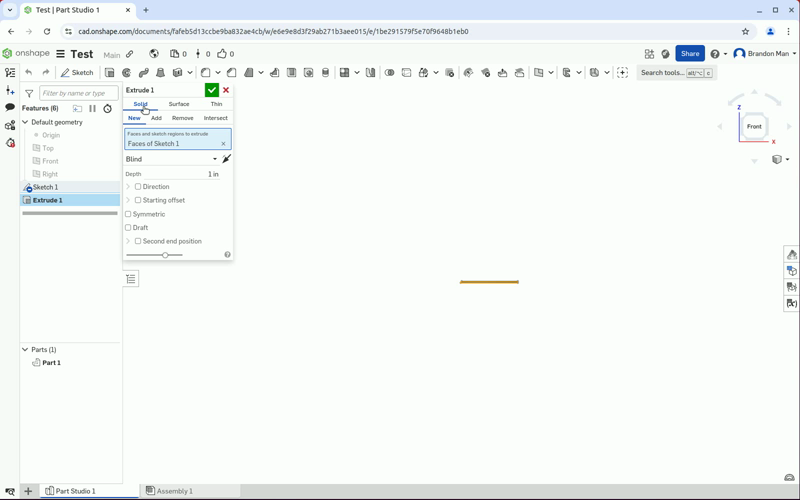
click(143, 106)
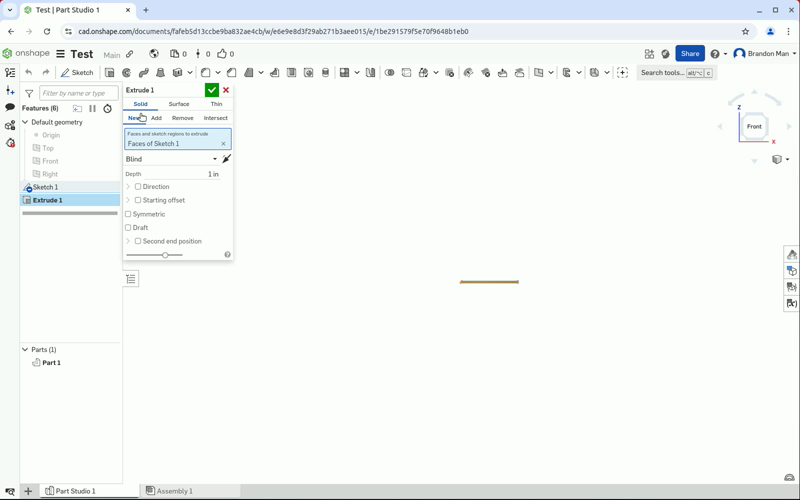
mouse_move(137, 120)
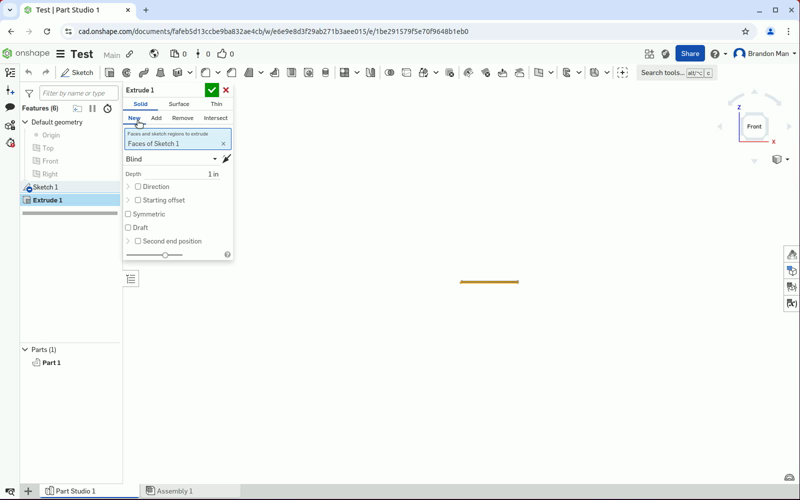
click(137, 120)
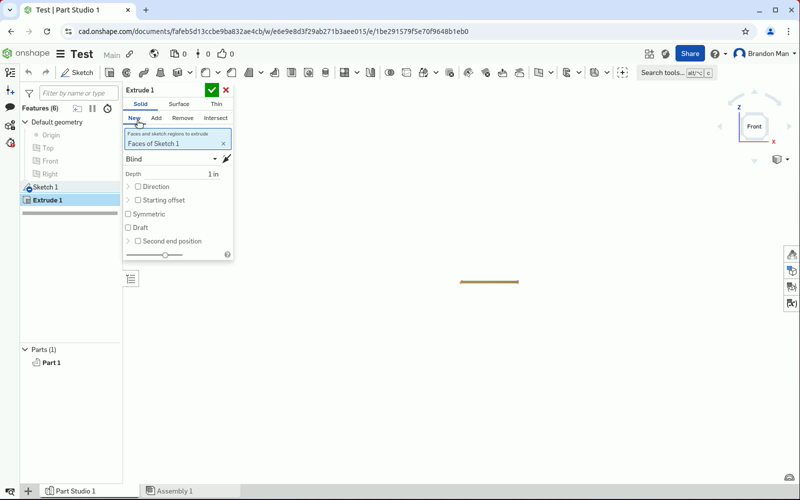
key(tab, 4)
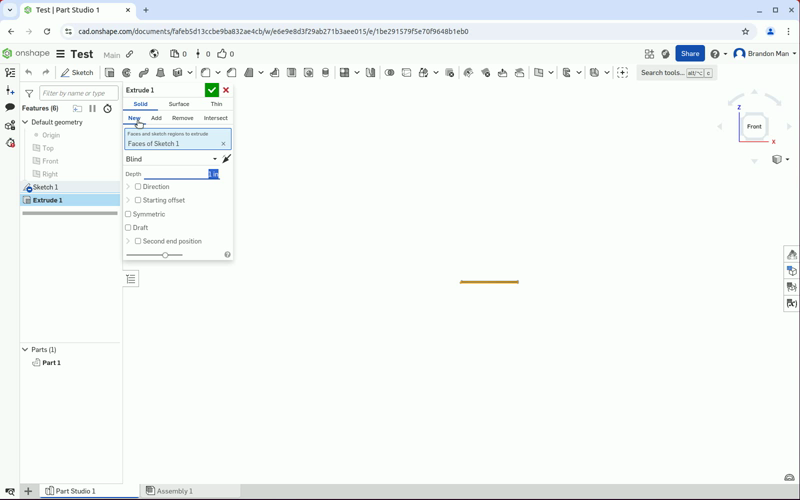
text(7.703)
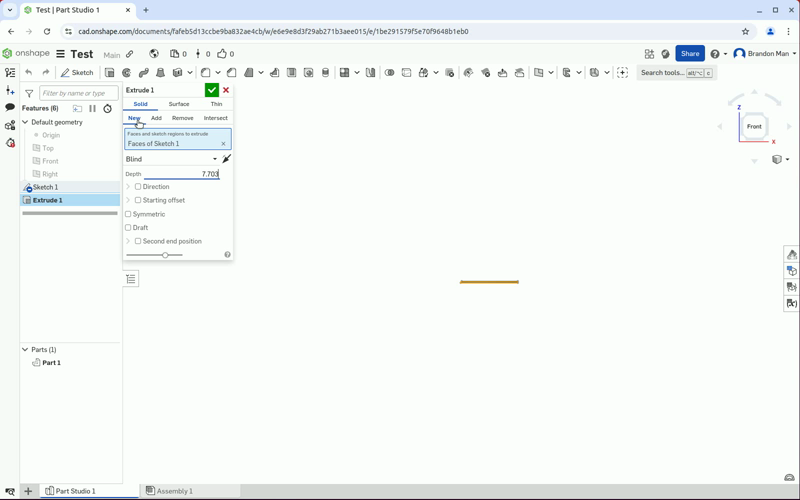
key(enter)
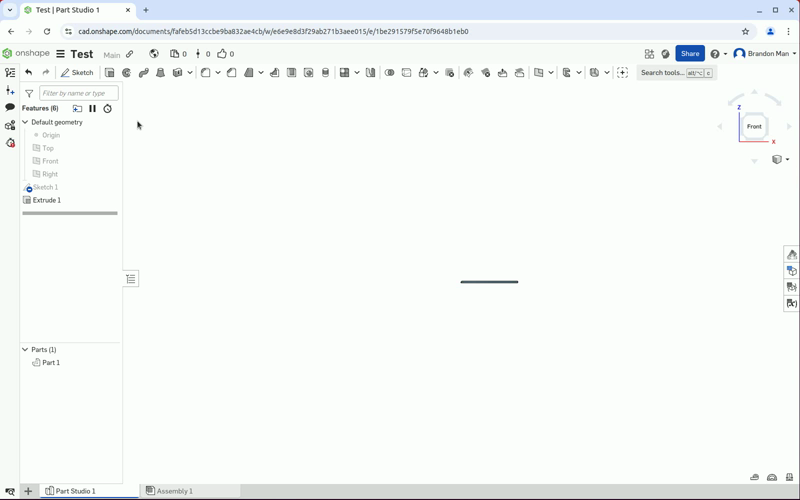
key(shift+h)
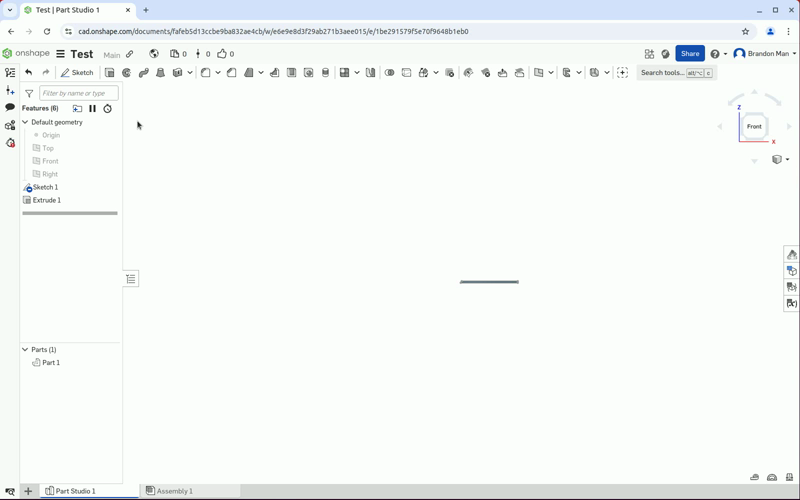
key(shift+h)
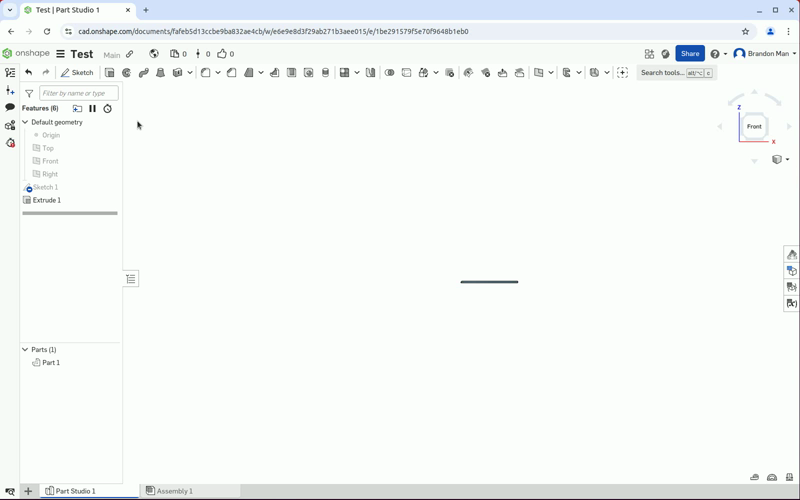
mouse_move(73, 189)
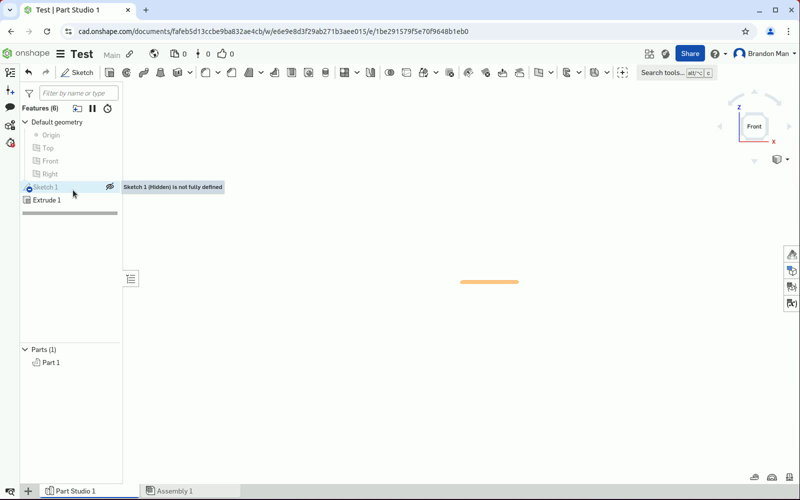
click(73, 189)
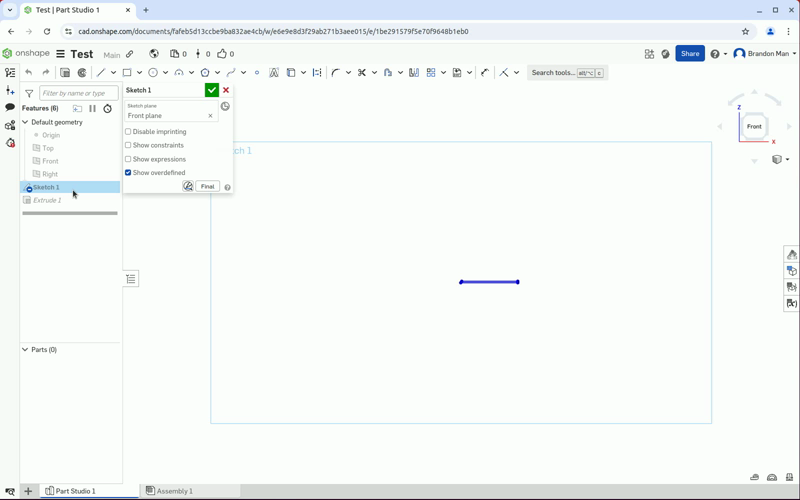
mouse_move(229, 92)
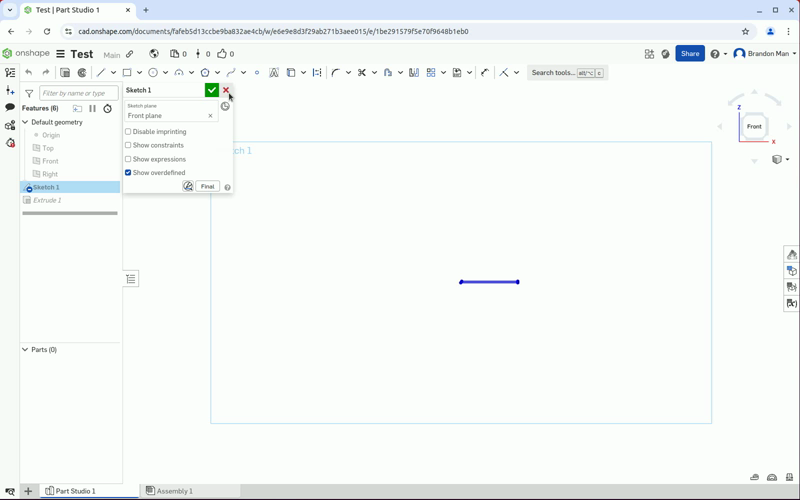
click(229, 92)
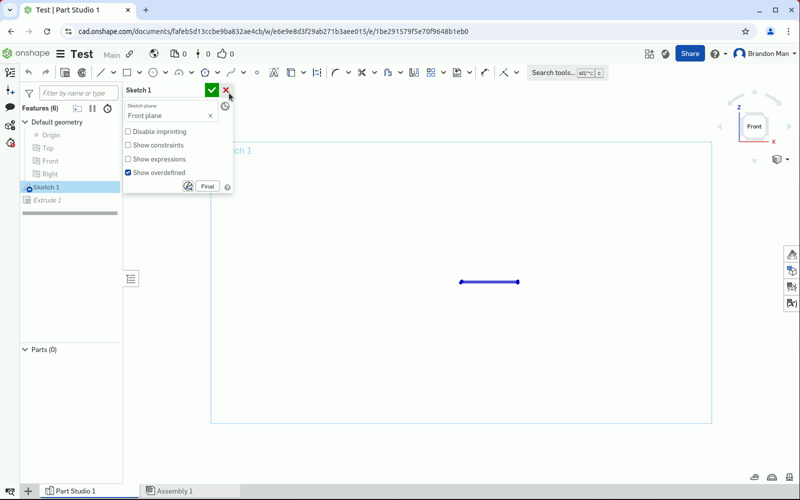
key(shift+s)
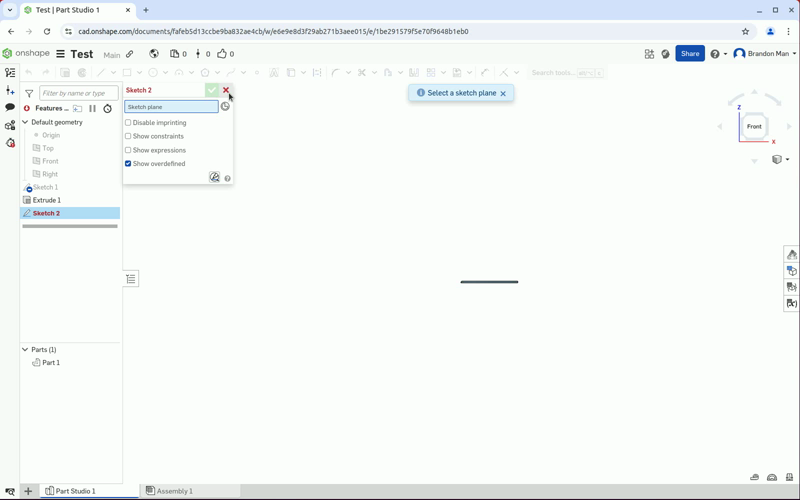
mouse_move(73, 163)
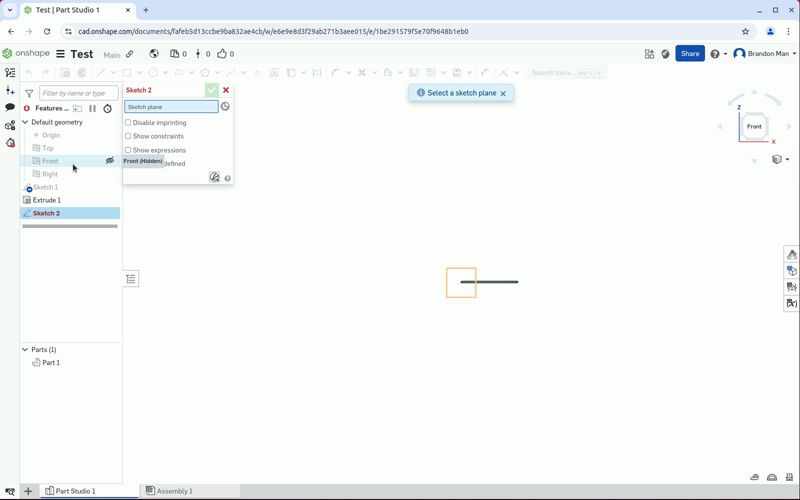
click(73, 163)
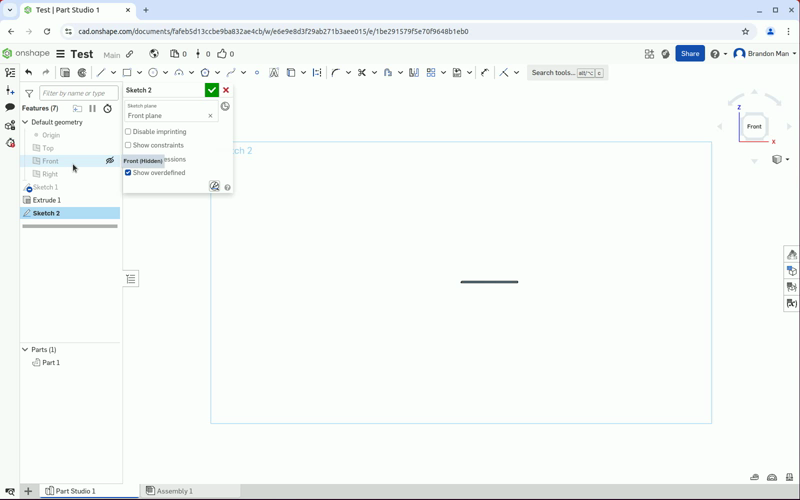
mouse_move(73, 352)
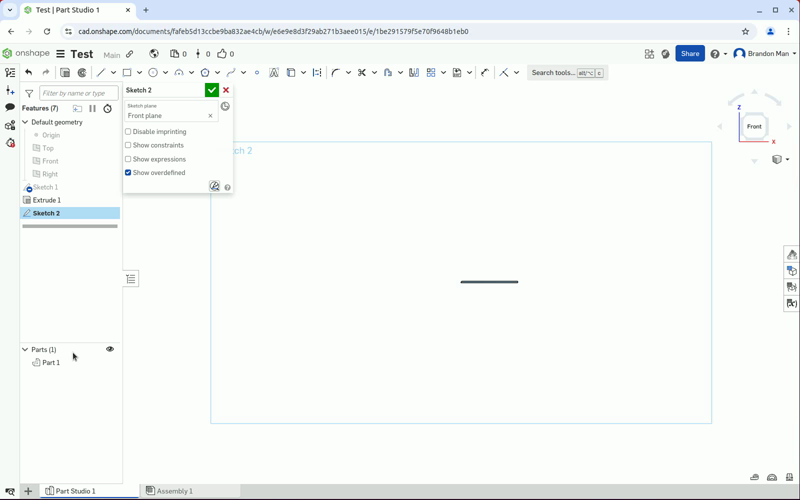
key(y)
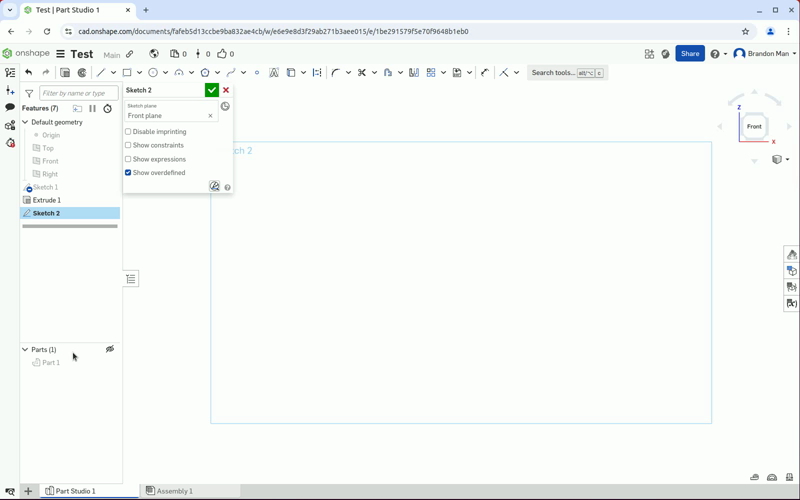
key(l)
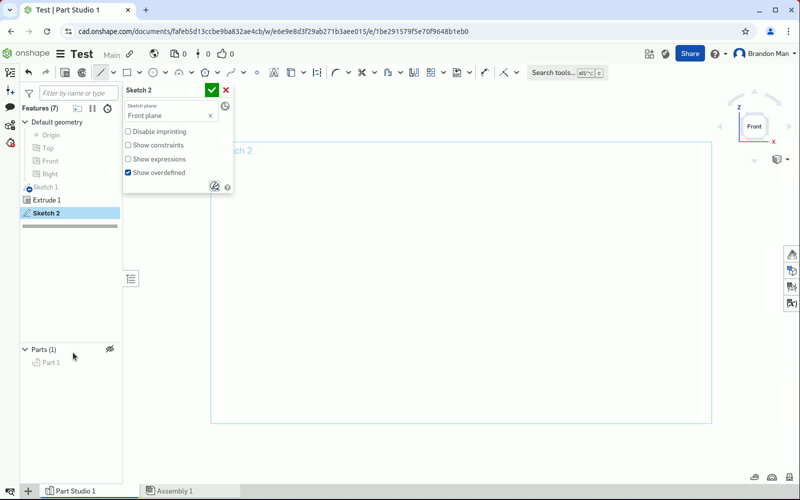
key_down(shift)
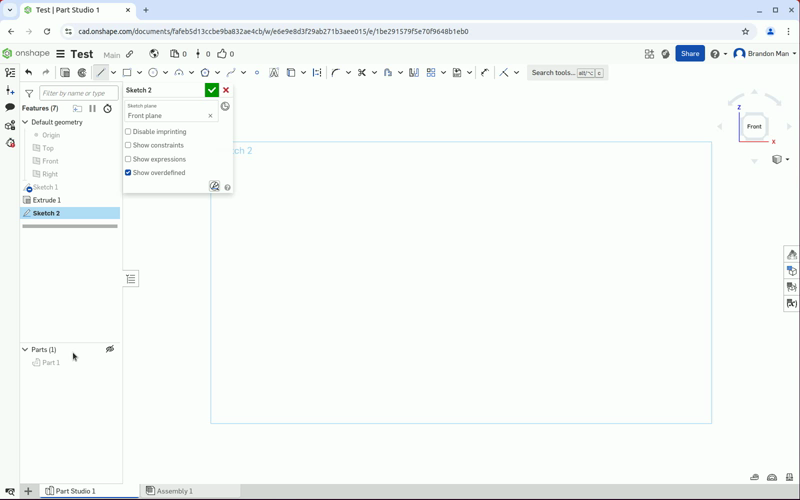
mouse_move(516, 282)
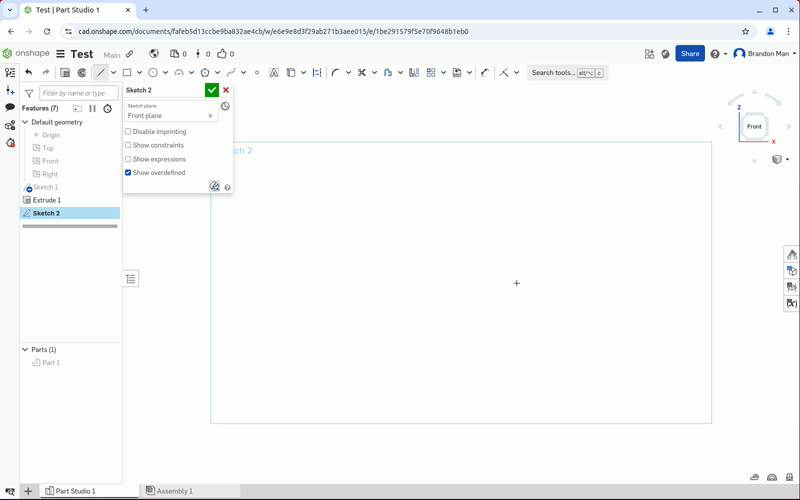
click(516, 282)
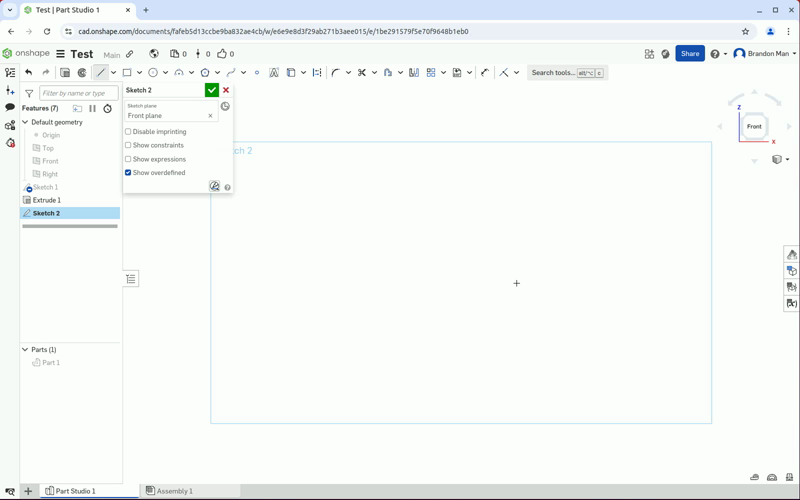
key_up(shift)
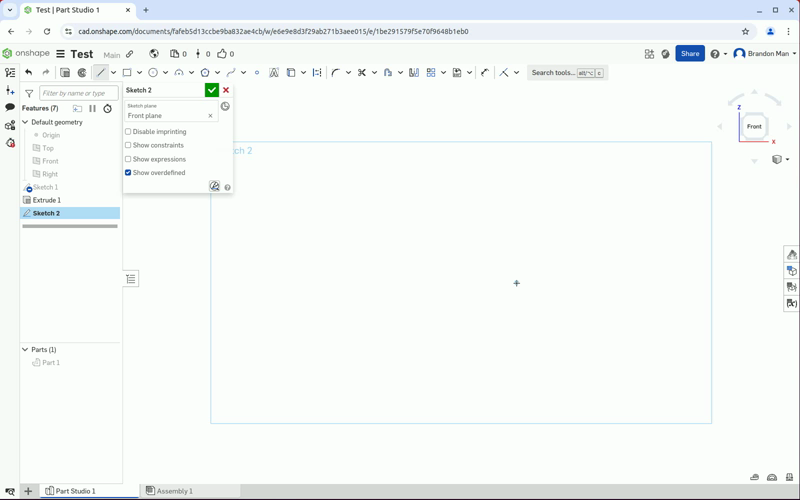
key_down(shift)
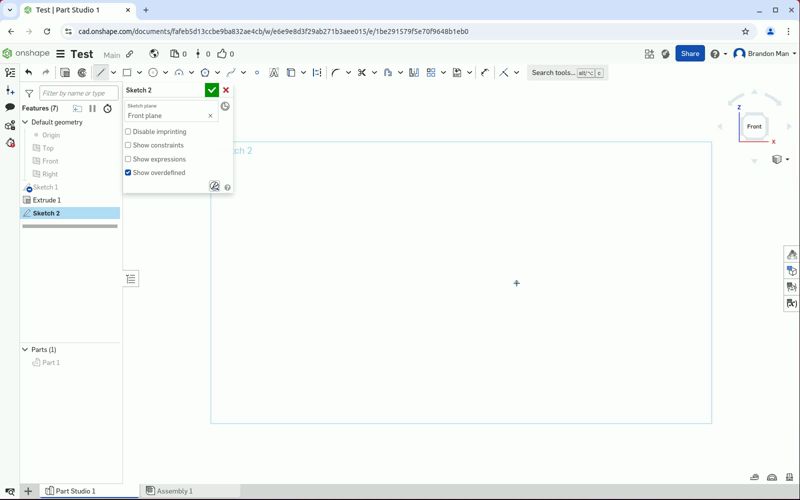
mouse_move(546, 282)
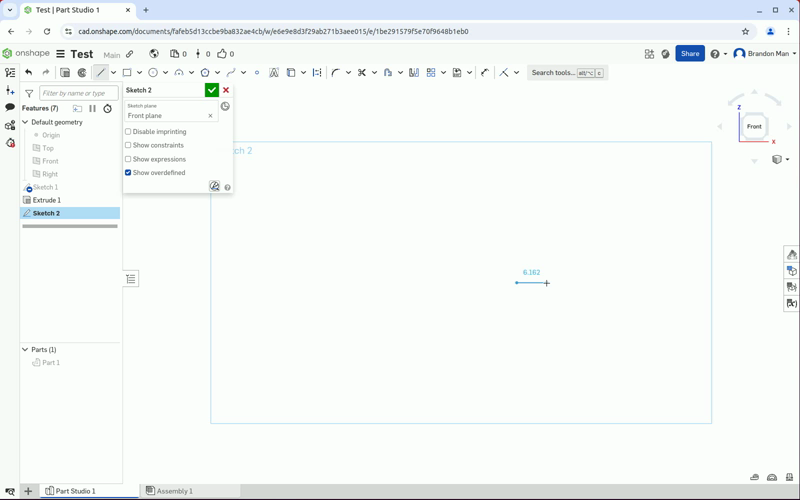
mouse_move(573, 282)
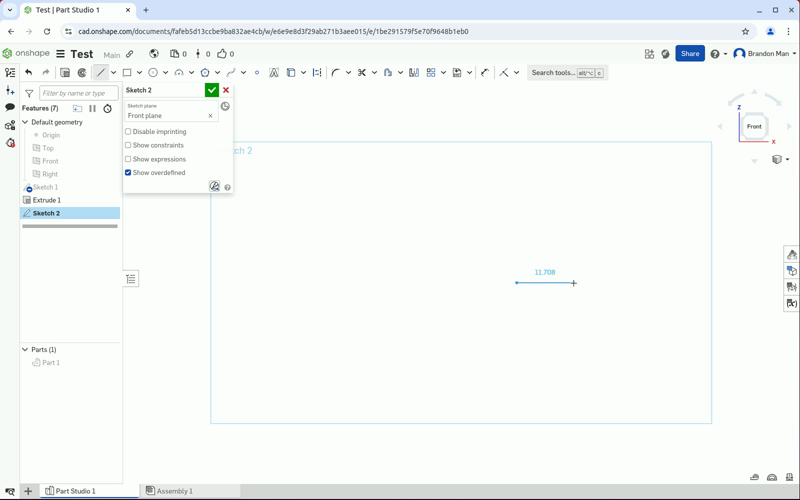
click(573, 282)
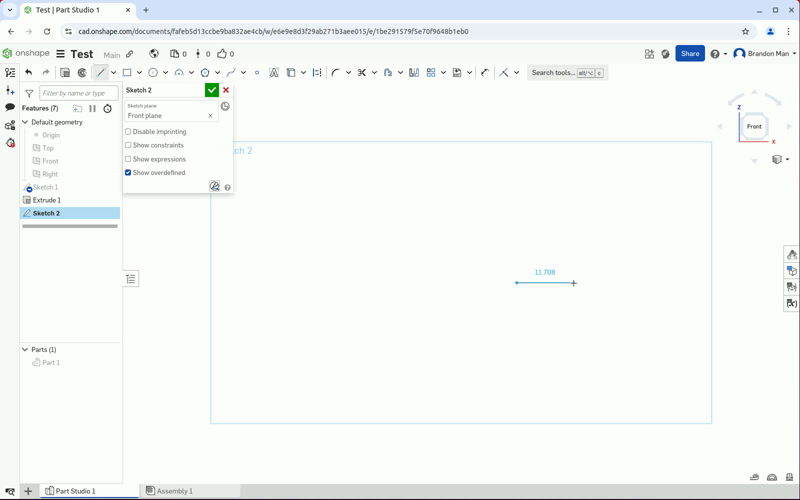
key_up(shift)
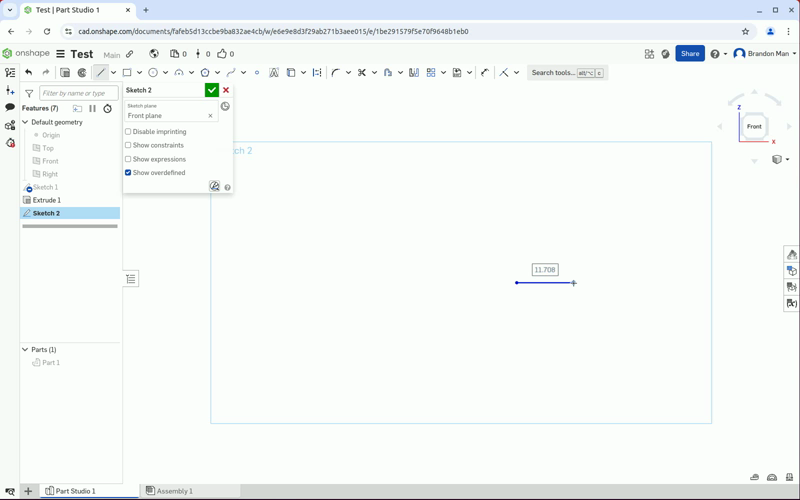
key_down(shift)
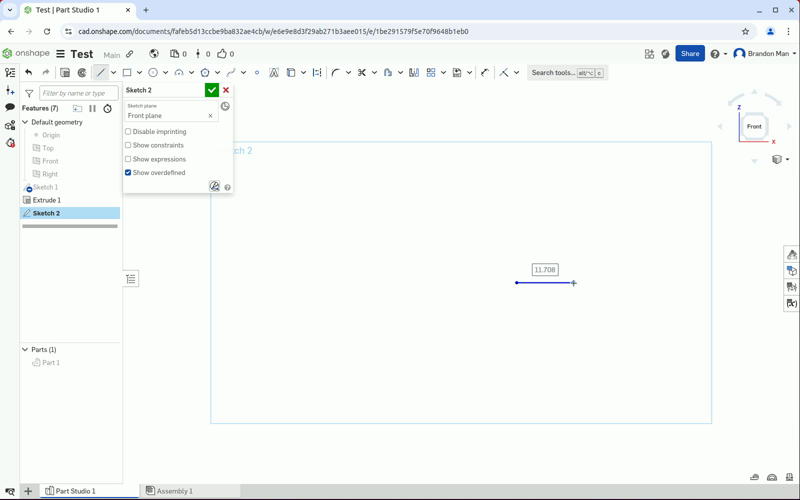
mouse_move(589, 282)
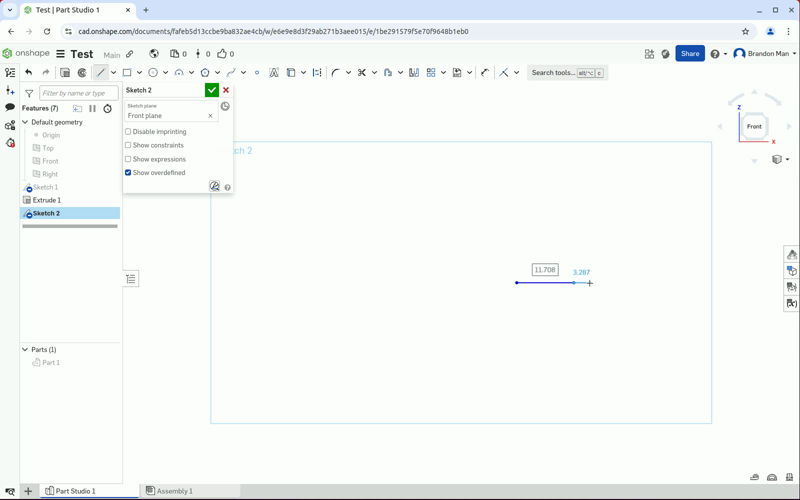
mouse_move(572, 281)
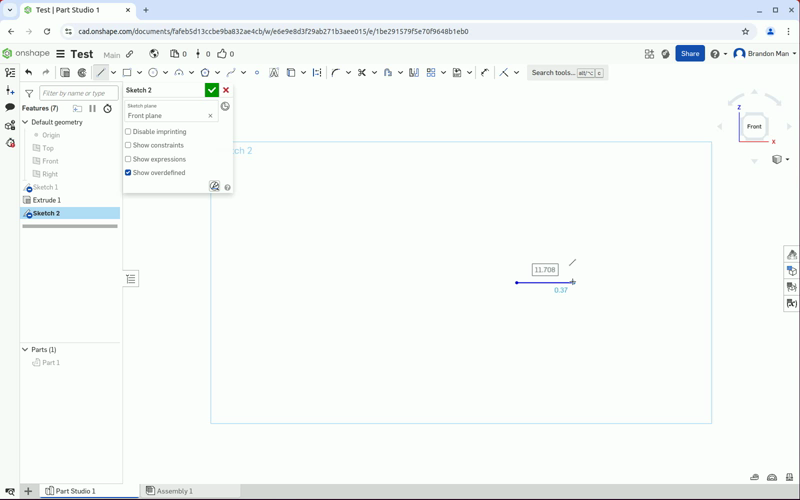
scroll(6)
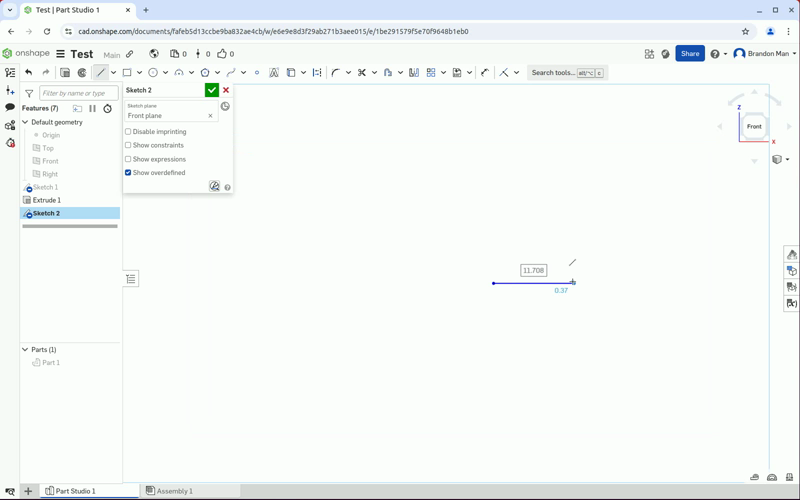
scroll(6)
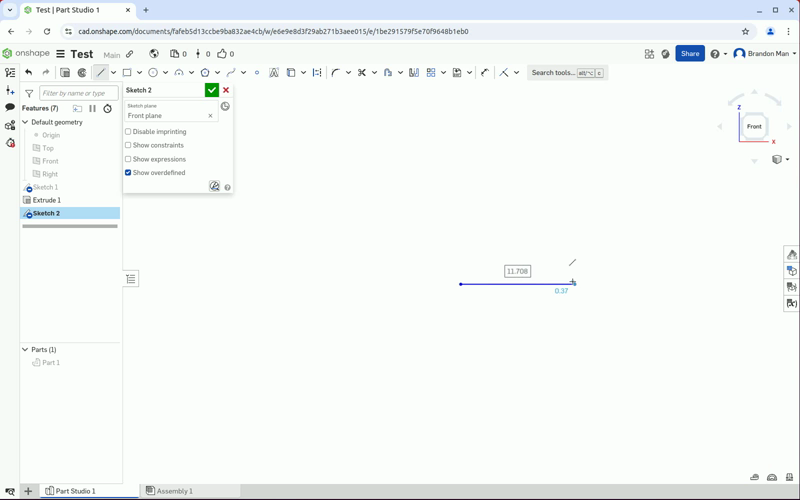
scroll(6)
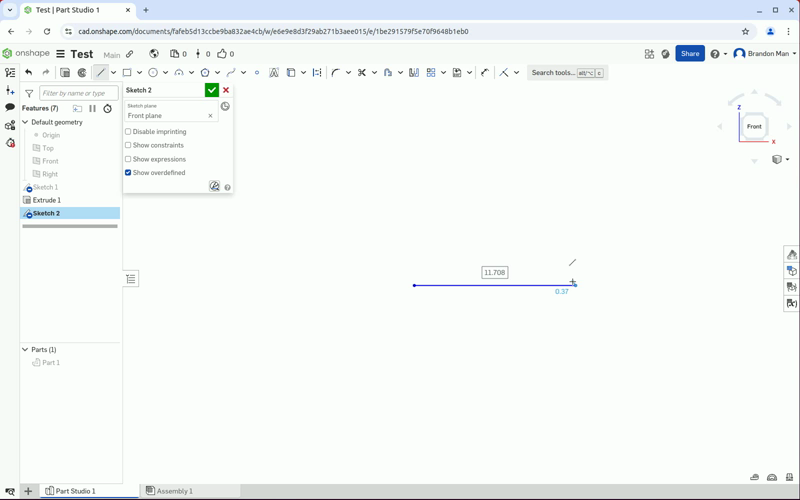
scroll(6)
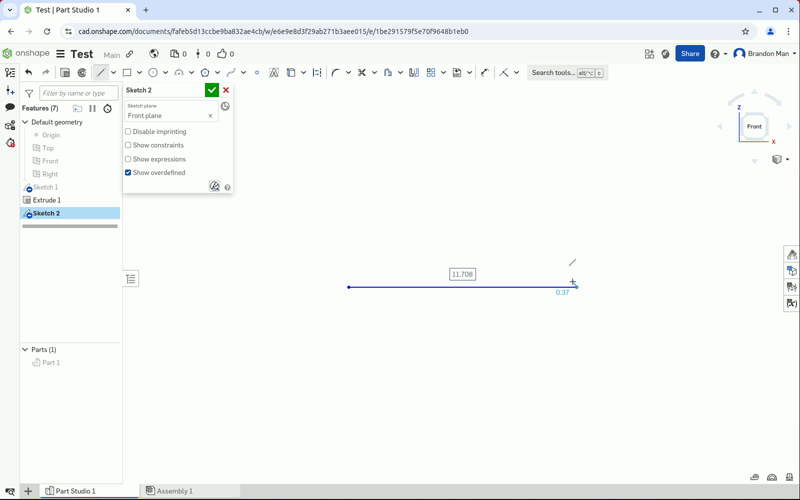
scroll(6)
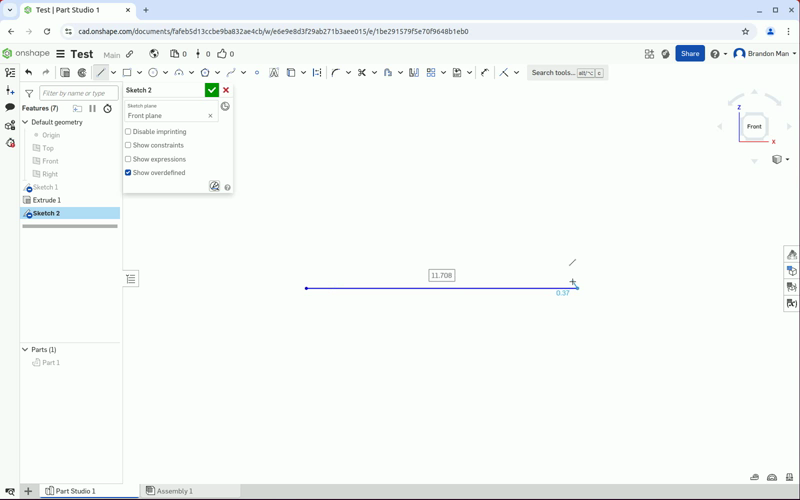
scroll(6)
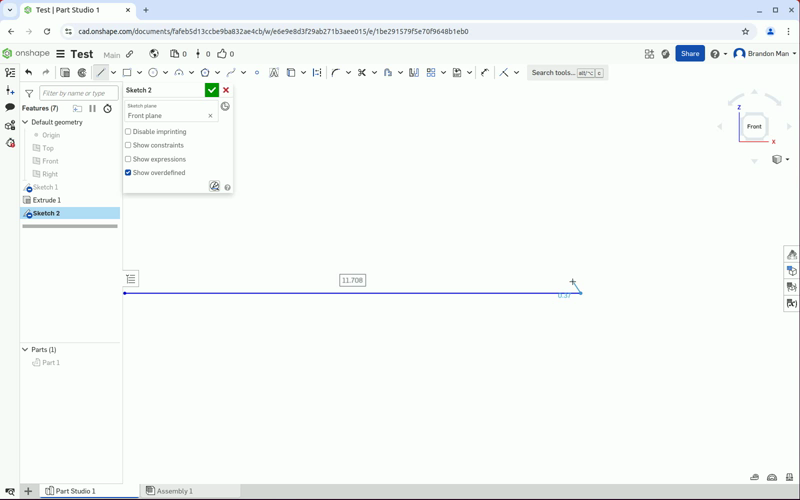
scroll(6)
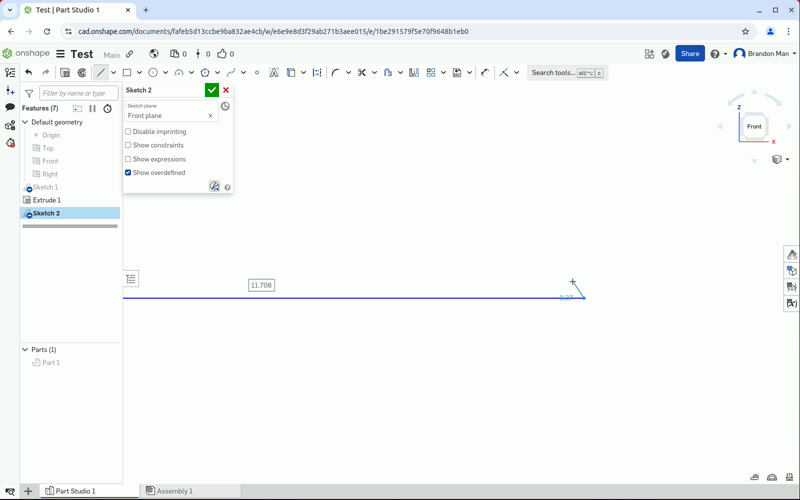
click(572, 281)
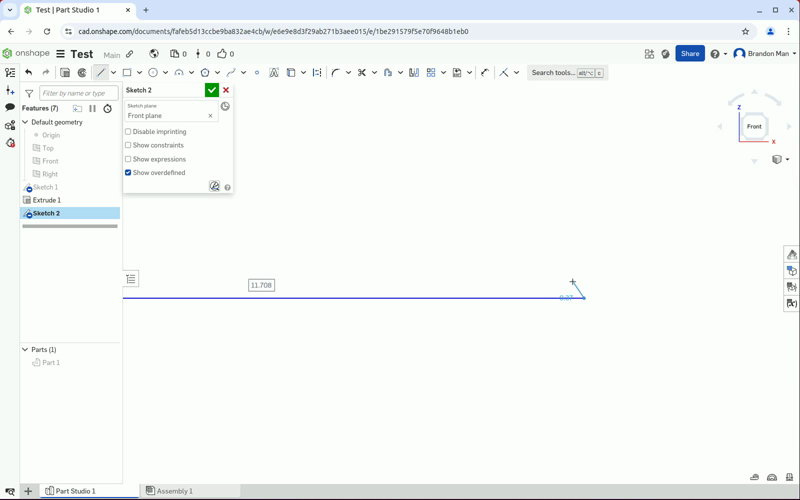
scroll(-6)
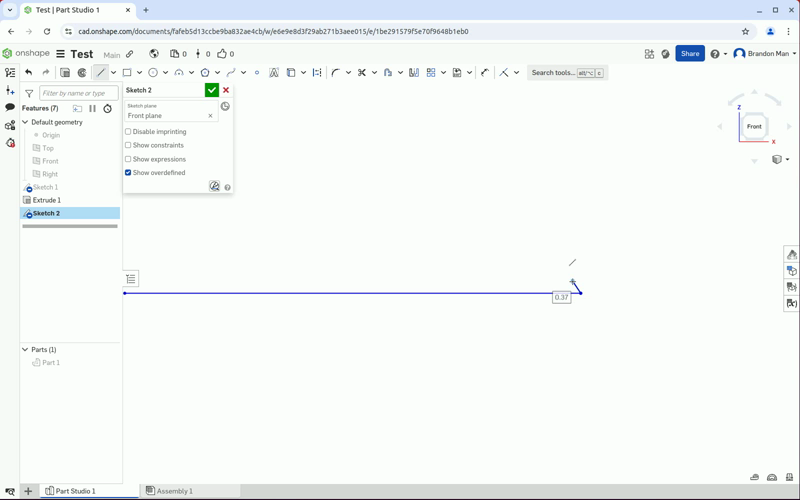
scroll(-6)
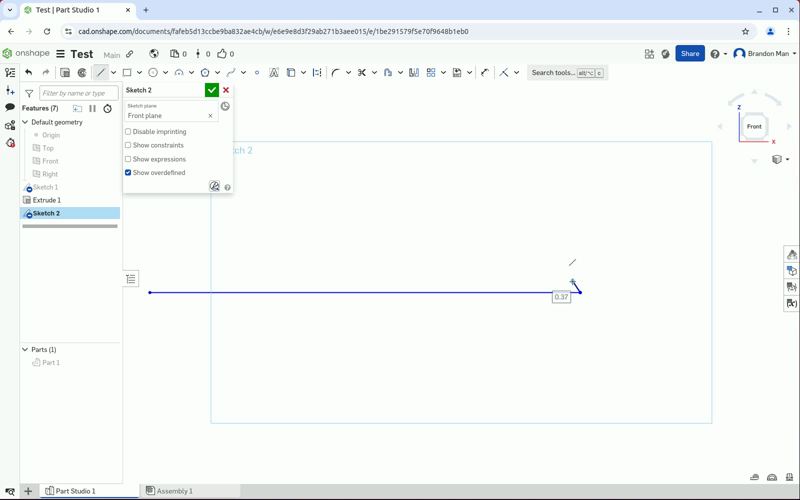
scroll(-6)
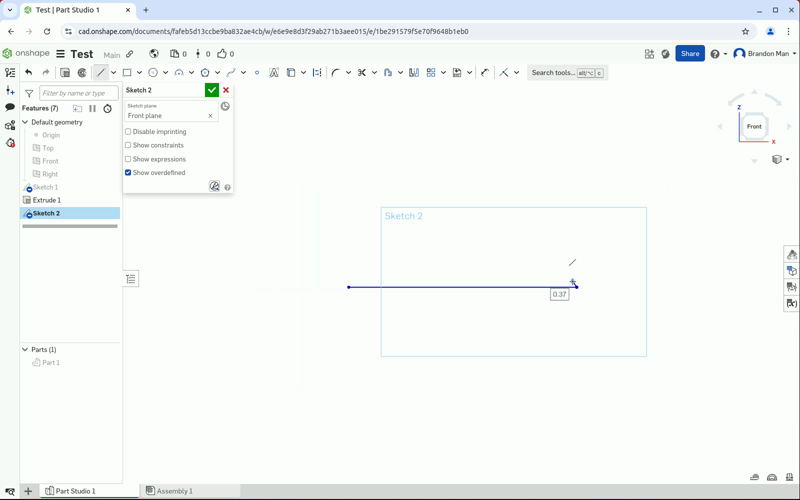
scroll(-6)
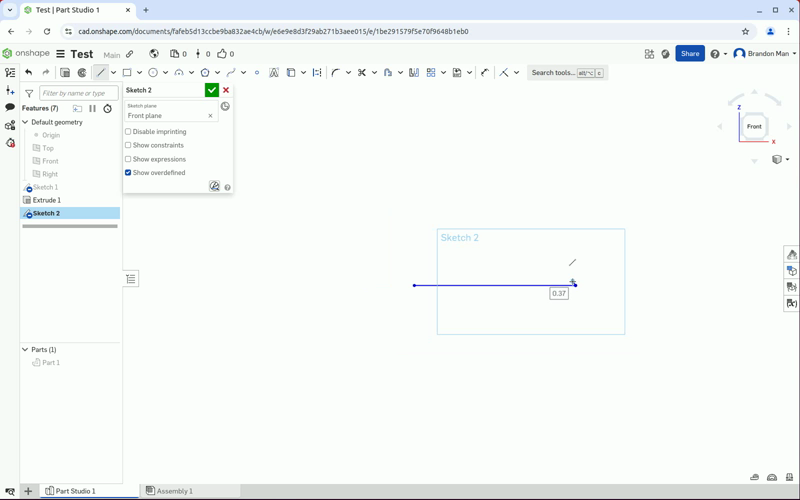
scroll(-6)
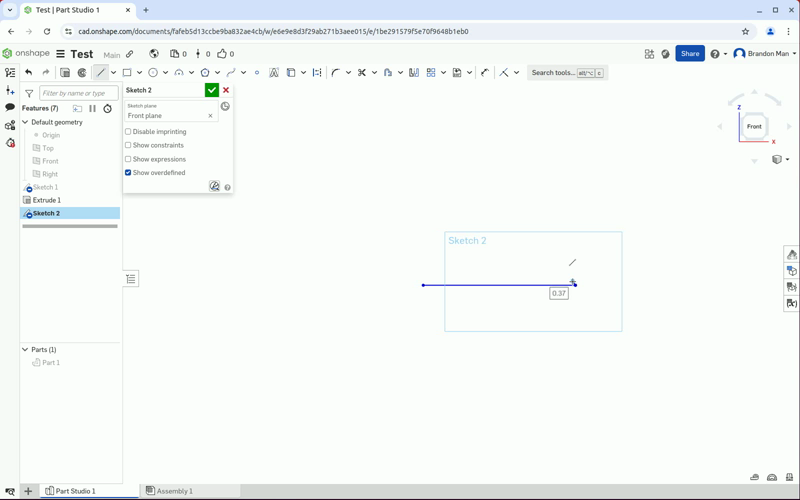
scroll(-6)
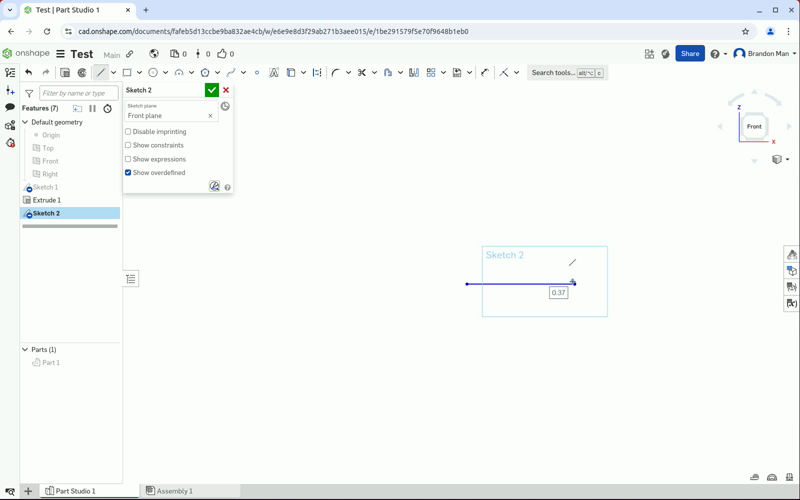
scroll(-6)
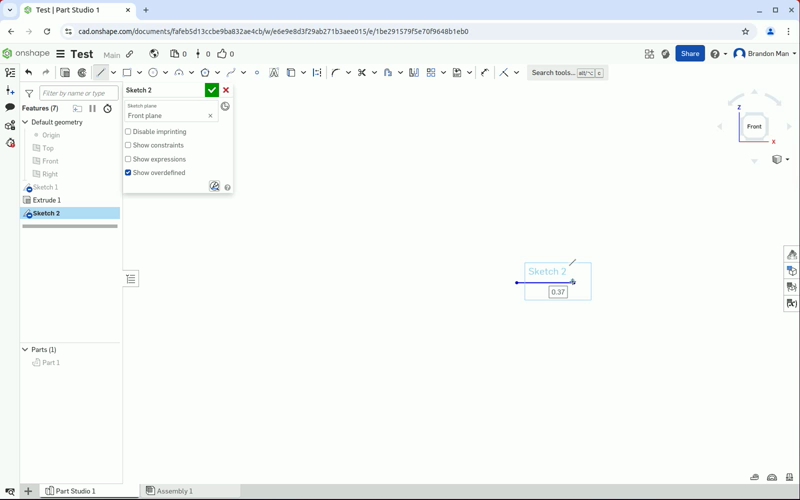
key_up(shift)
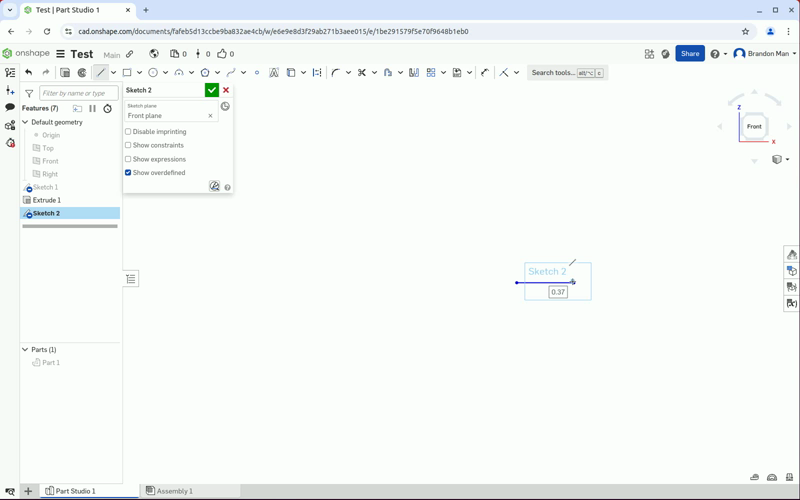
key_down(shift)
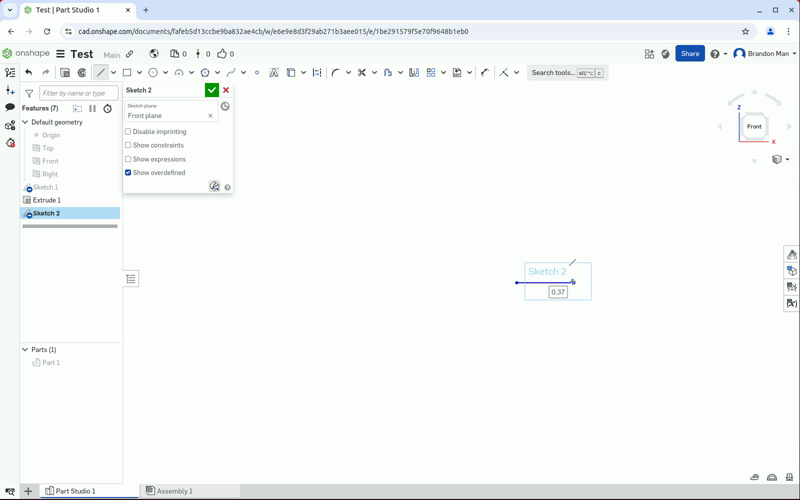
mouse_move(589, 281)
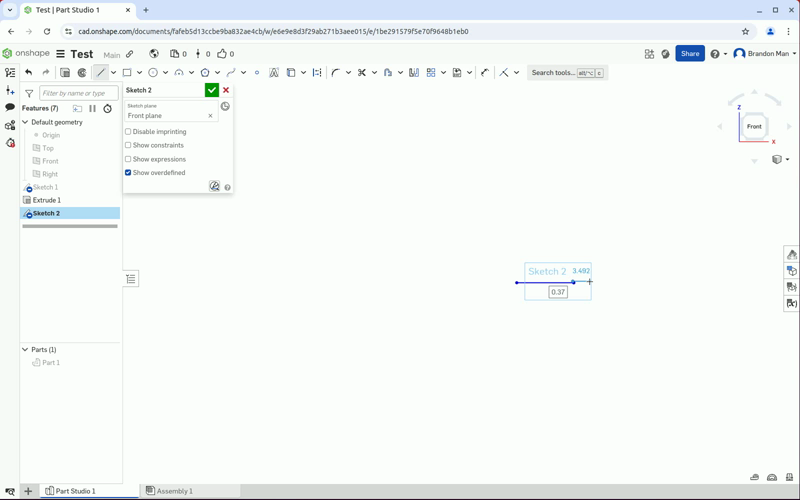
mouse_move(516, 281)
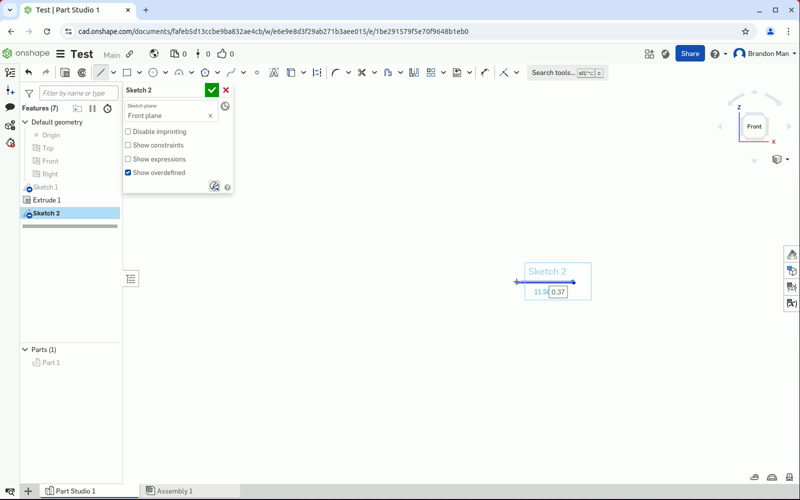
scroll(6)
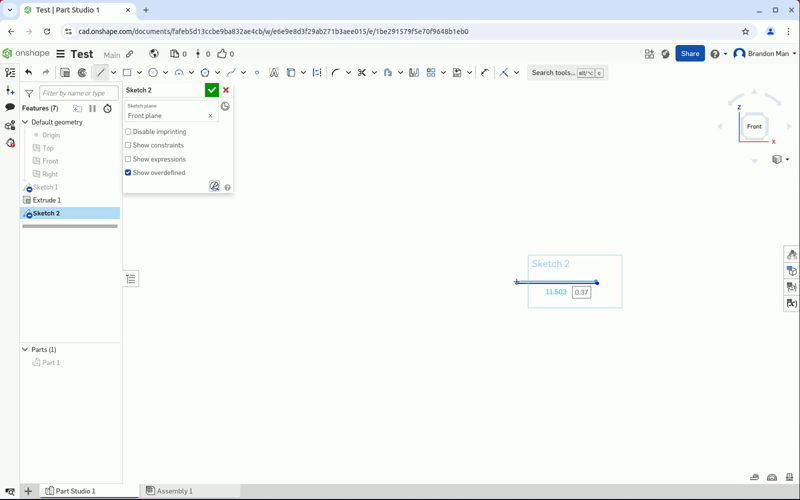
scroll(6)
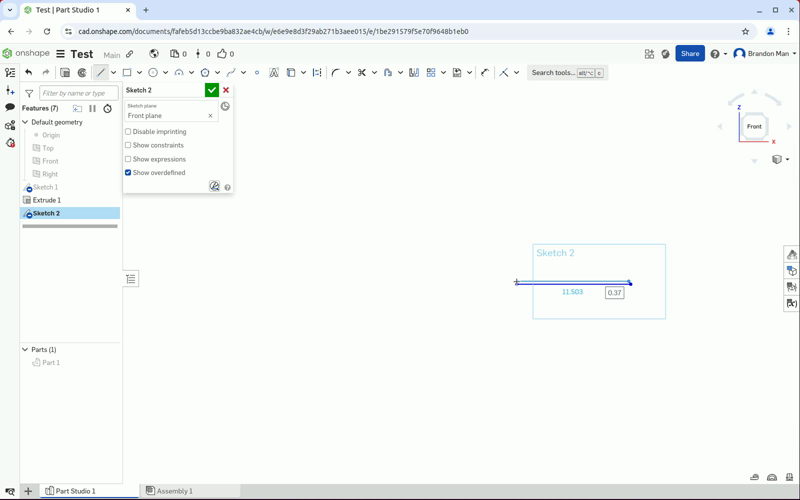
scroll(6)
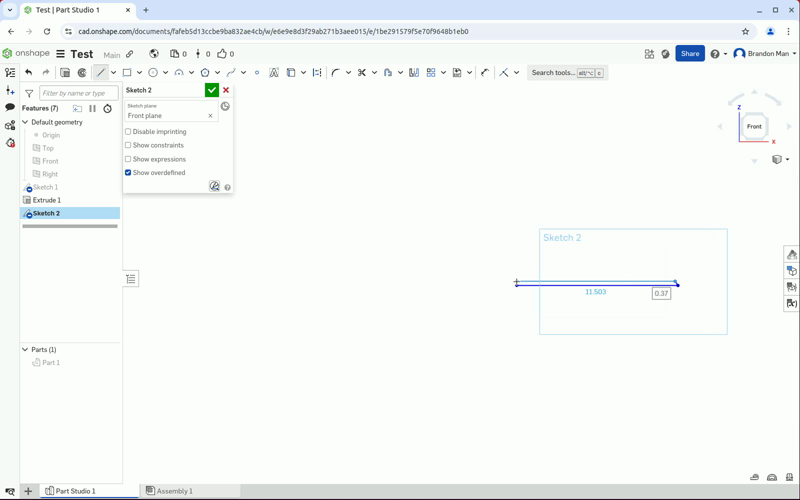
scroll(6)
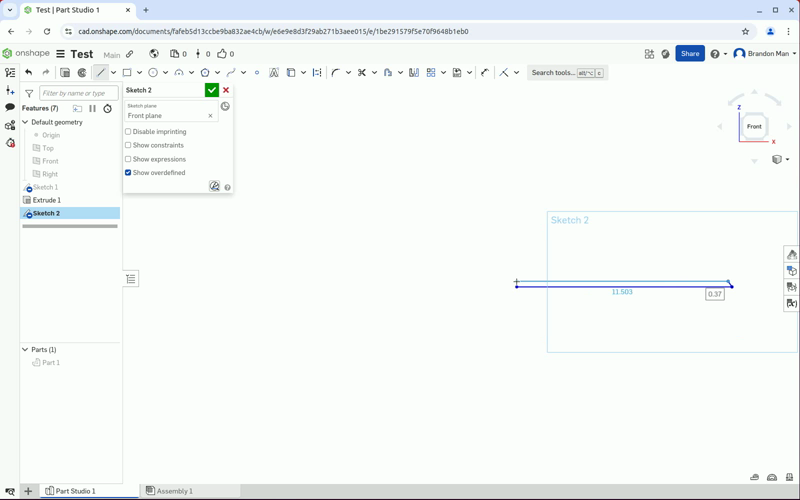
scroll(6)
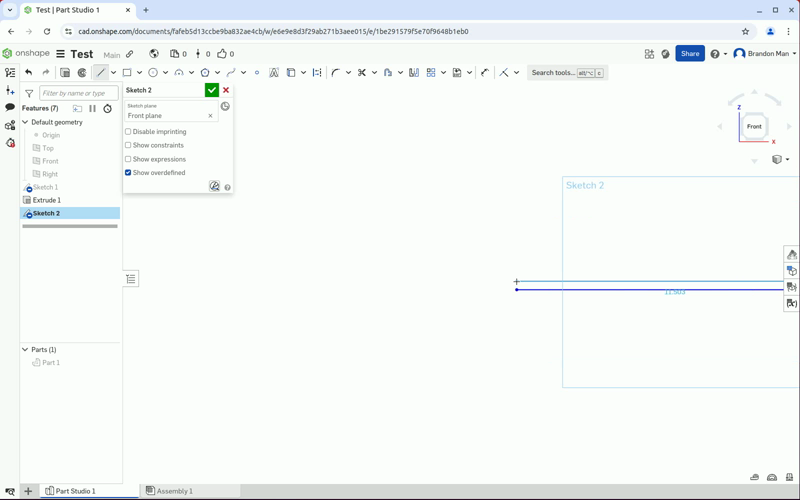
scroll(6)
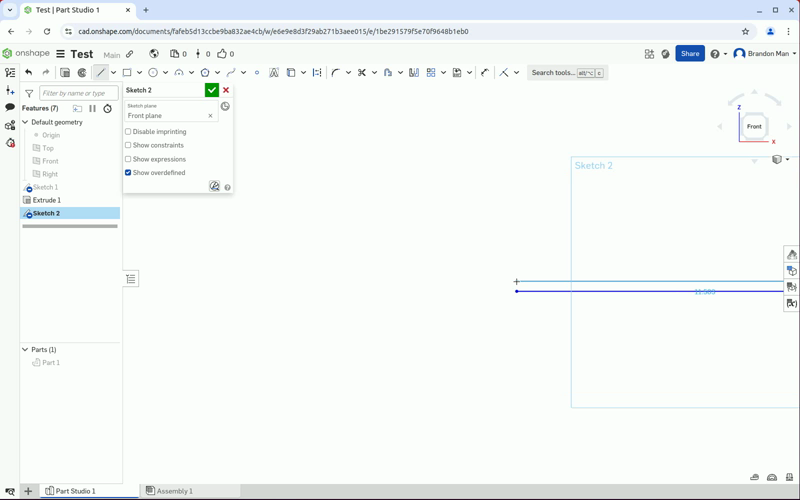
scroll(6)
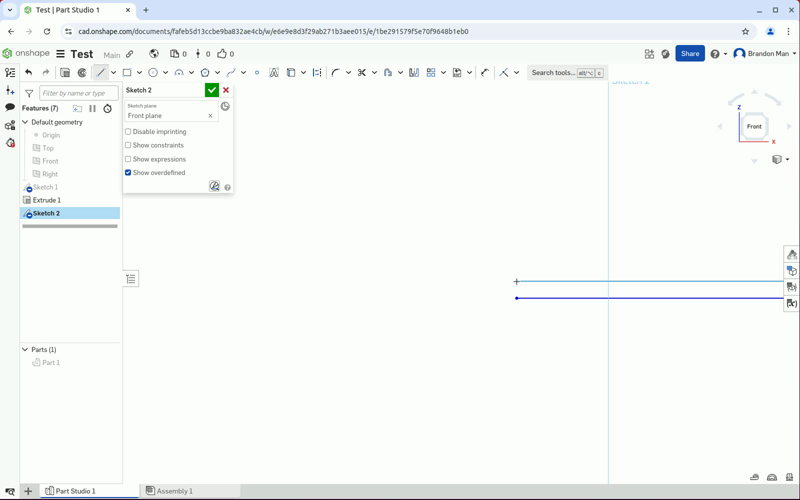
click(516, 281)
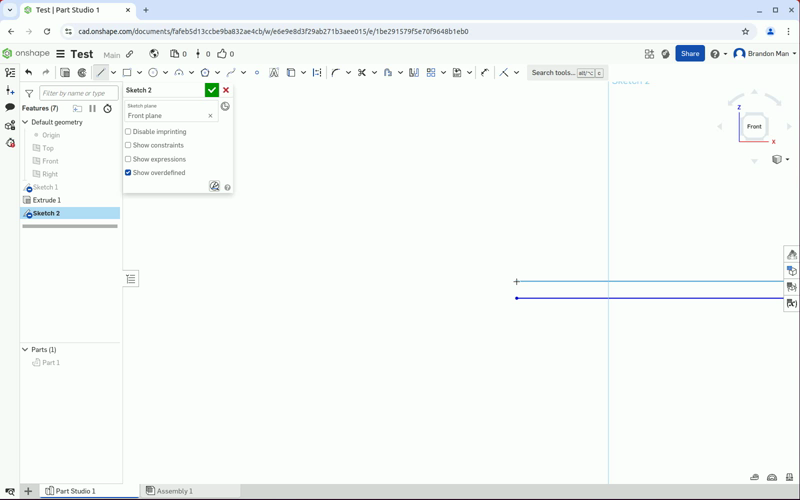
scroll(-6)
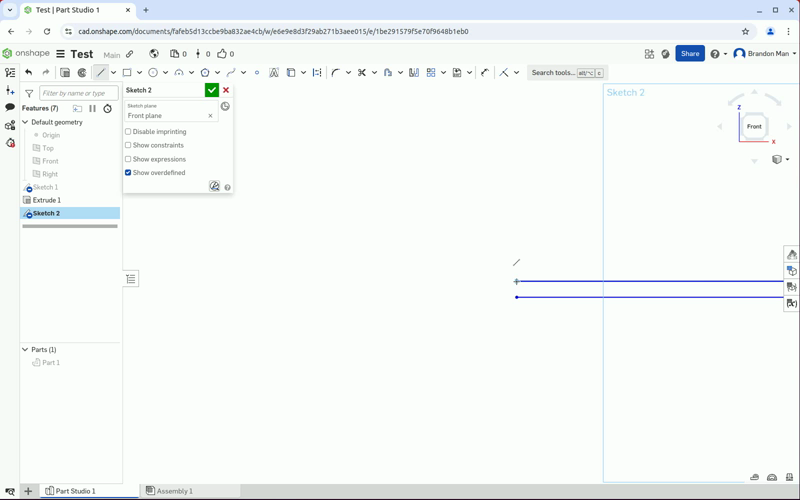
scroll(-6)
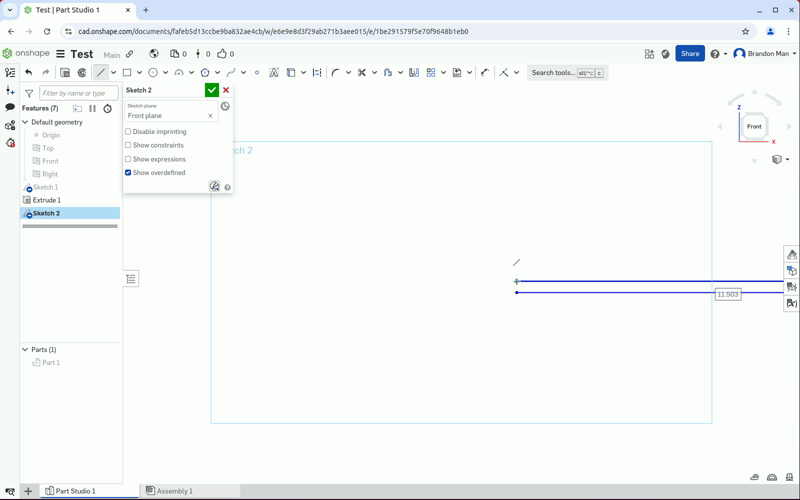
scroll(-6)
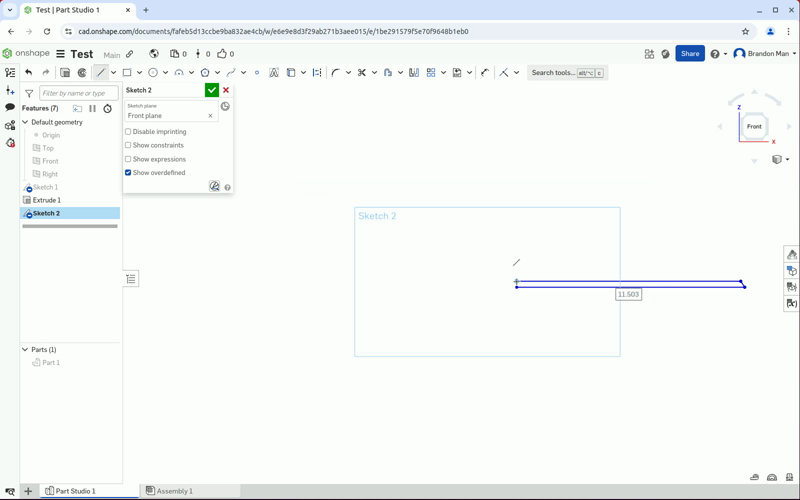
scroll(-6)
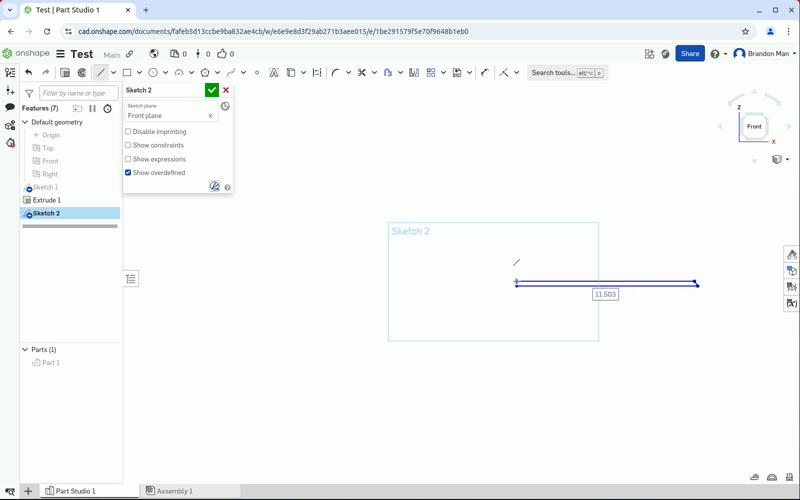
scroll(-6)
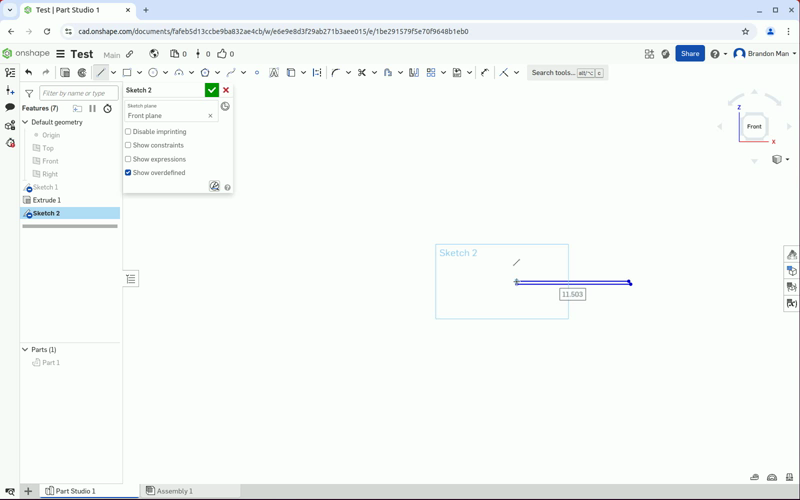
scroll(-6)
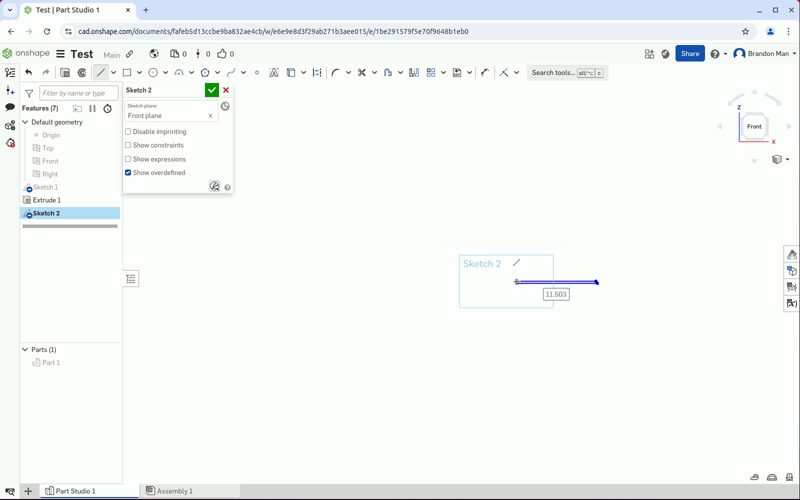
scroll(-6)
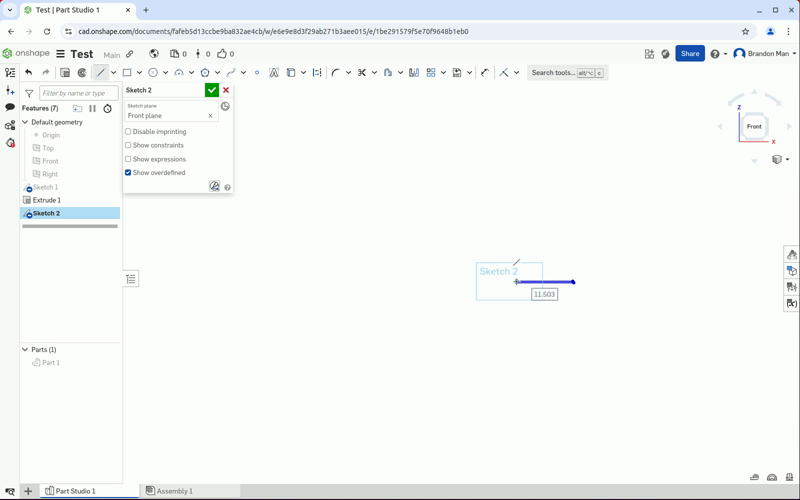
key_up(shift)
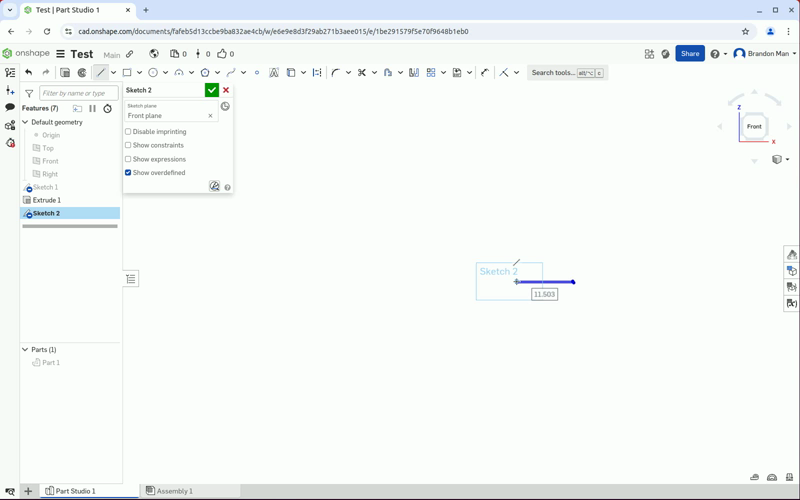
mouse_move(546, 281)
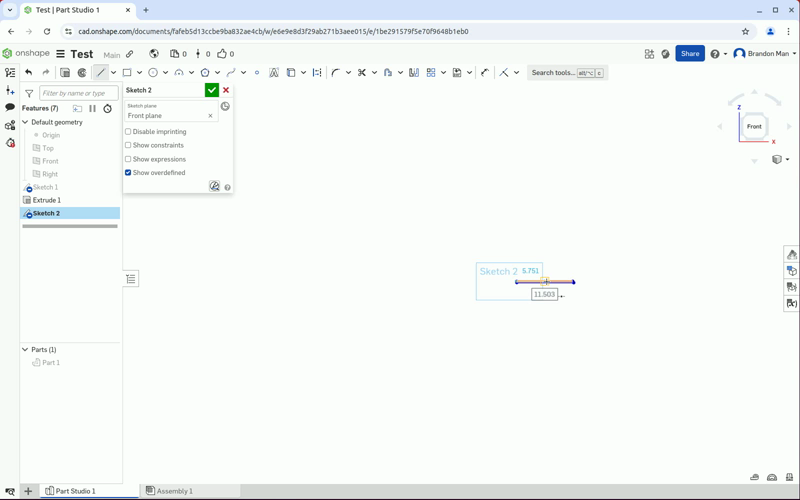
key_down(shift)
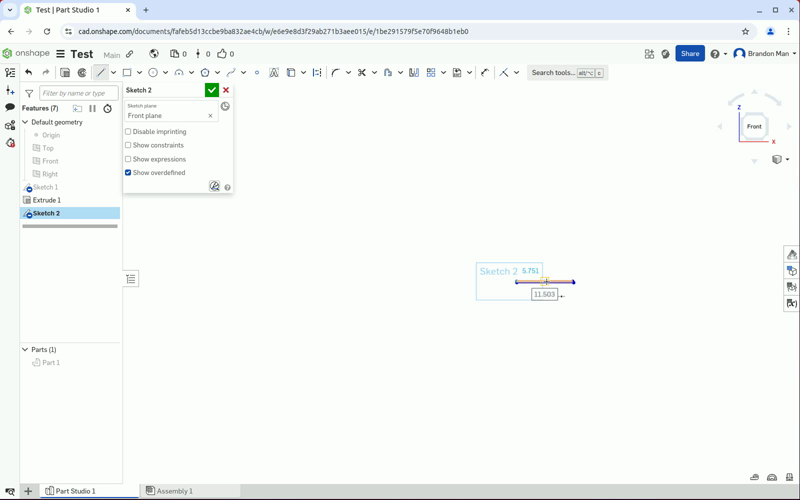
mouse_move(516, 282)
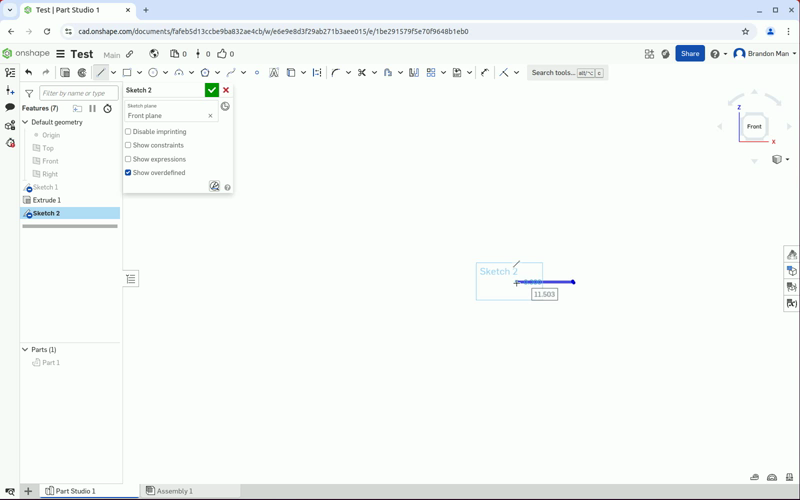
scroll(6)
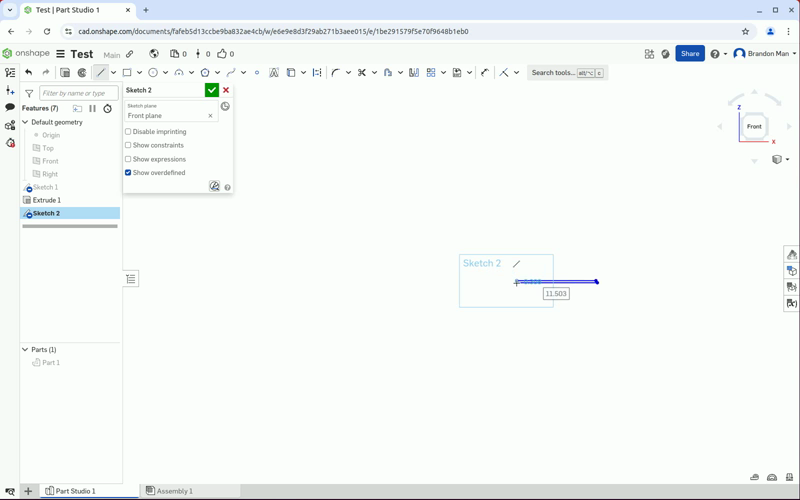
scroll(6)
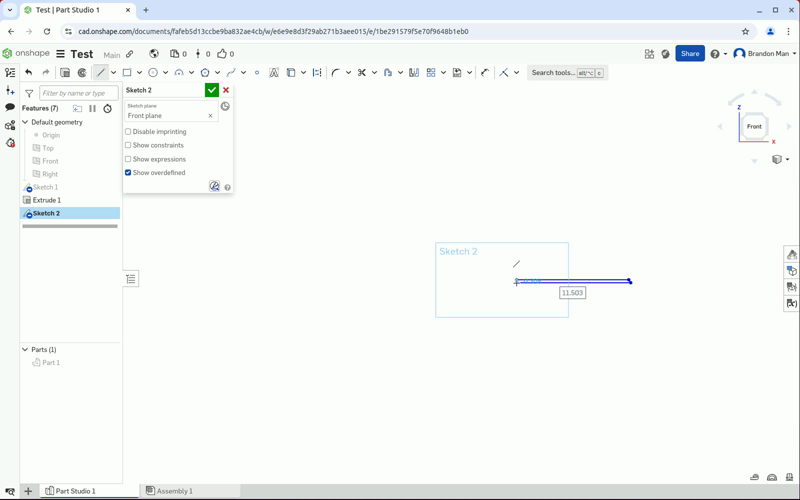
scroll(6)
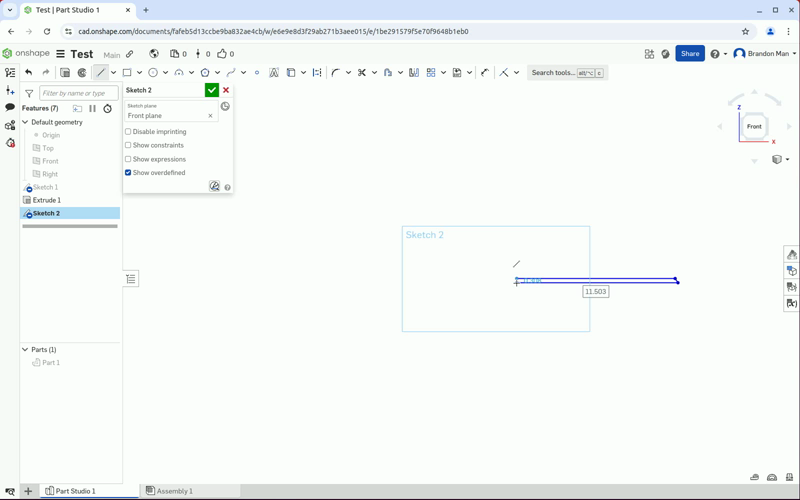
scroll(6)
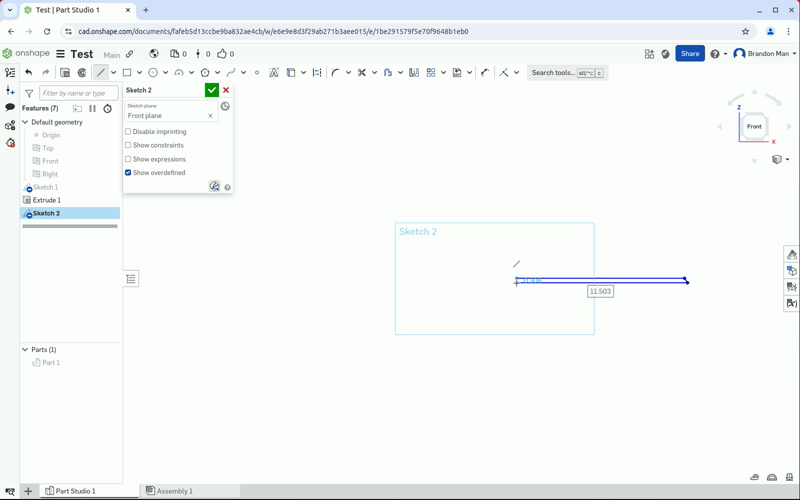
scroll(6)
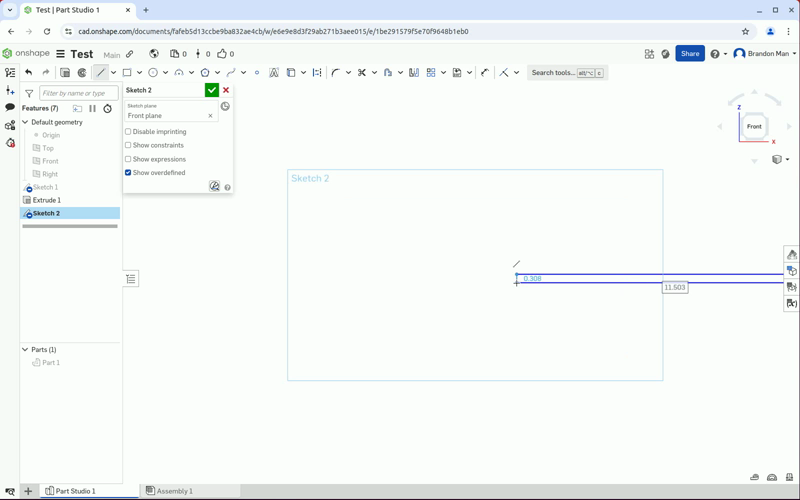
scroll(6)
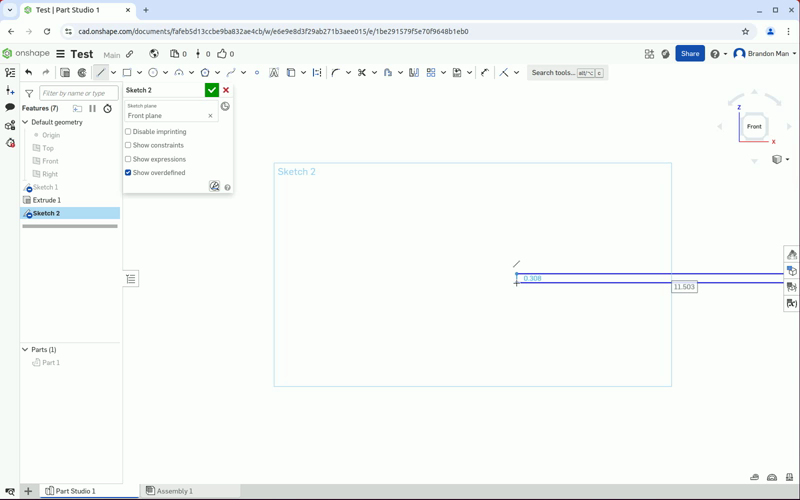
scroll(6)
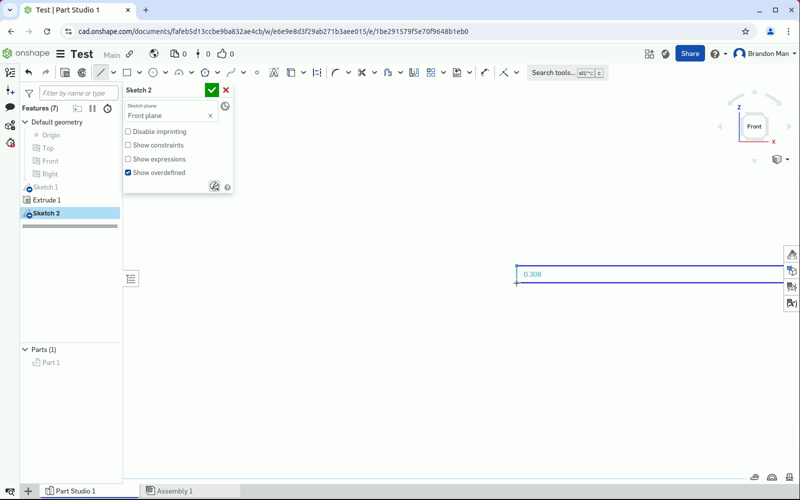
key_up(shift)
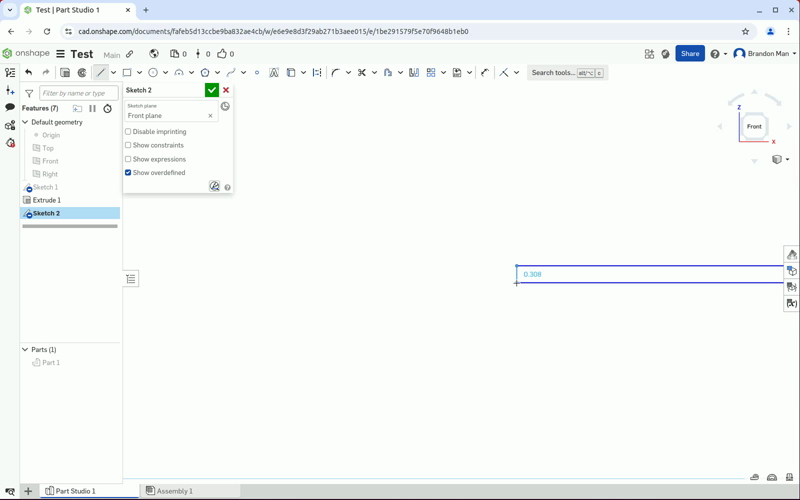
click(516, 282)
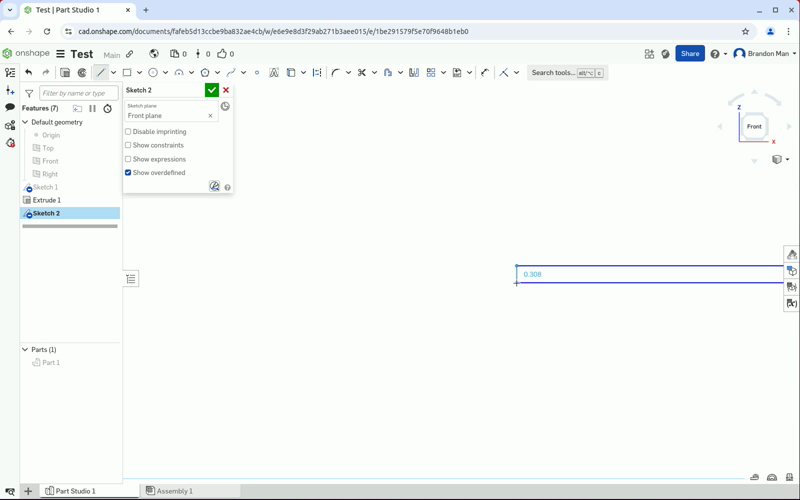
scroll(-6)
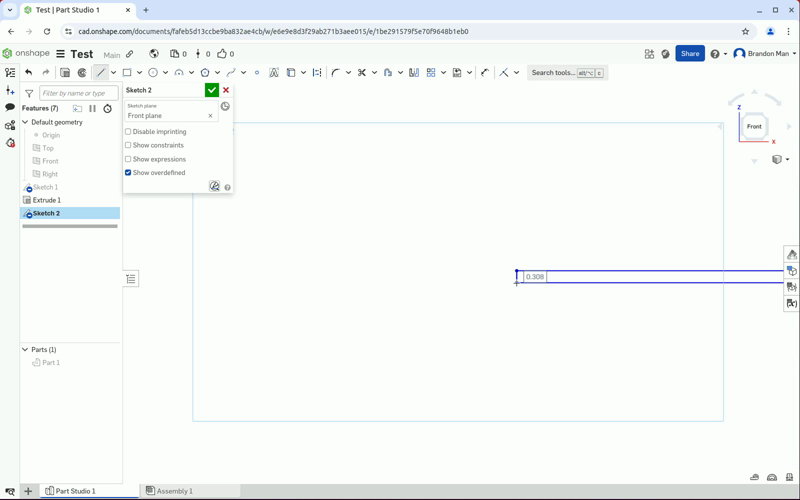
scroll(-6)
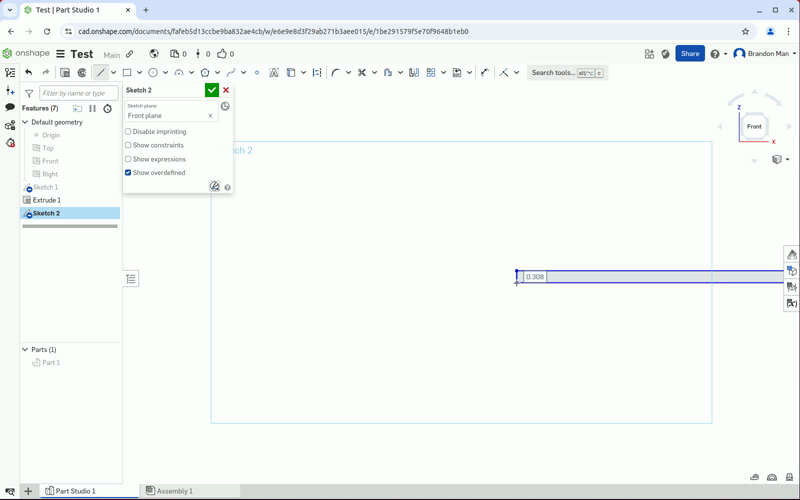
scroll(-6)
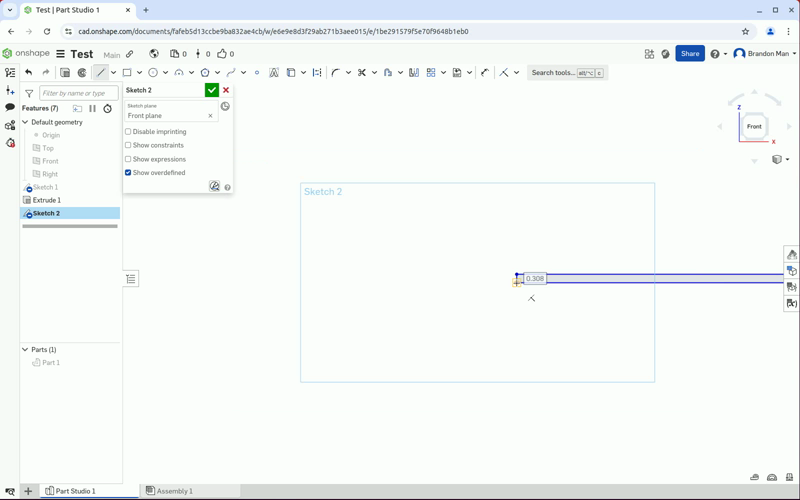
scroll(-6)
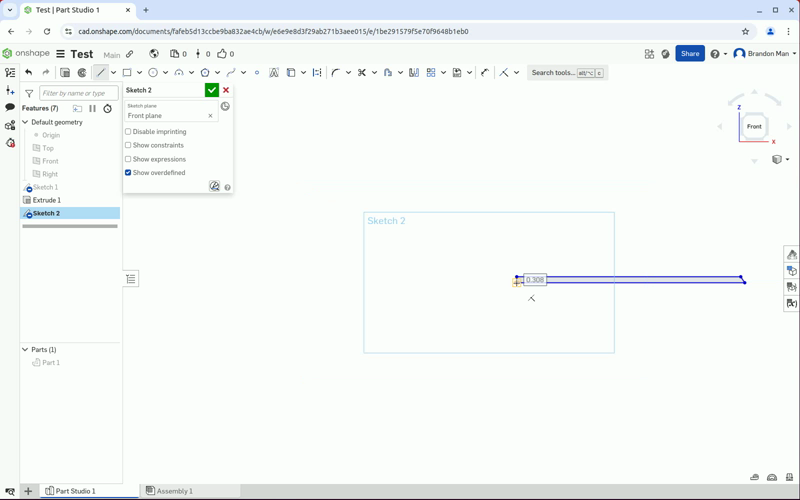
scroll(-6)
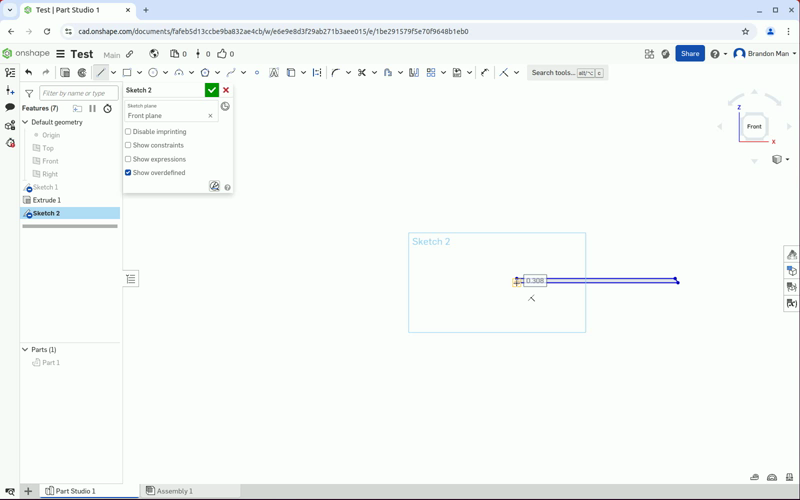
scroll(-6)
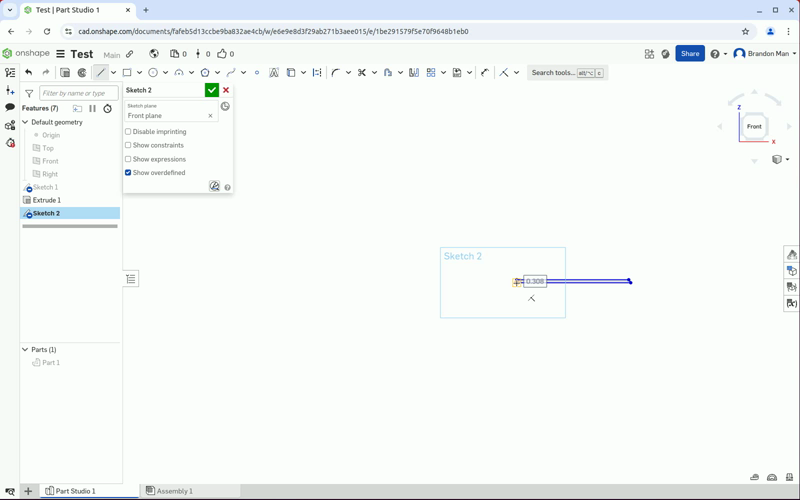
scroll(-6)
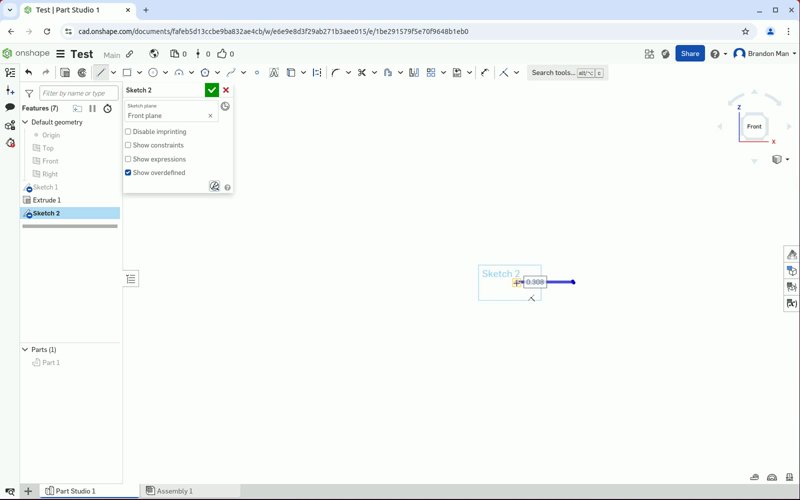
key(esc)
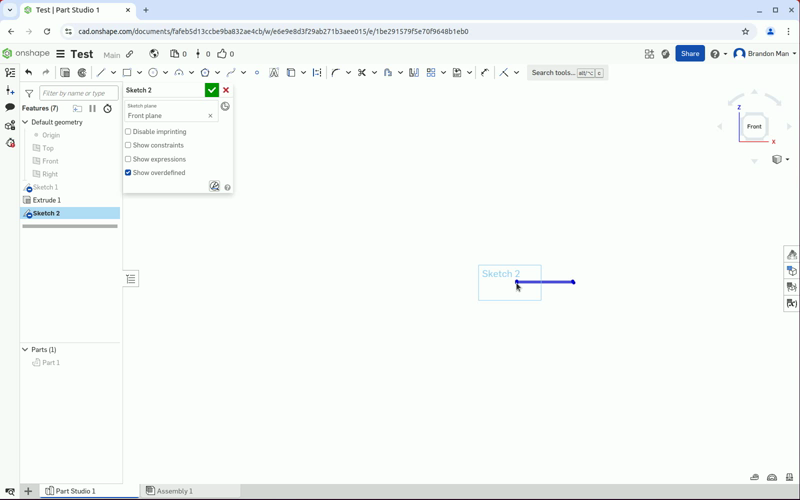
mouse_move(530, 281)
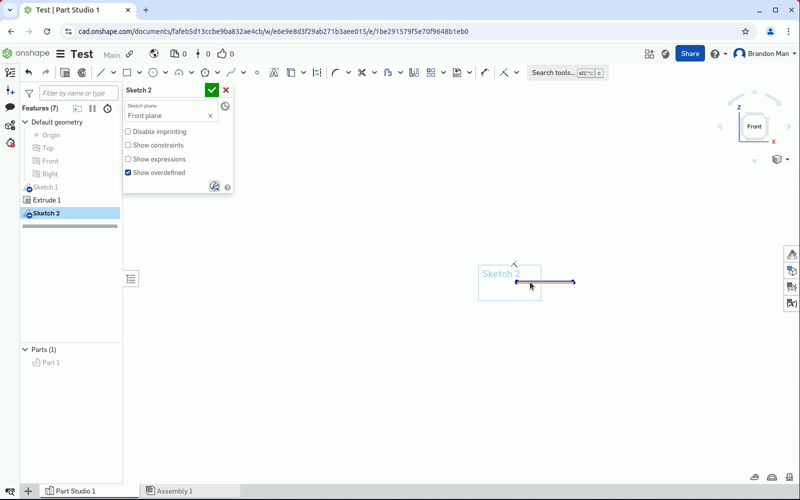
scroll(6)
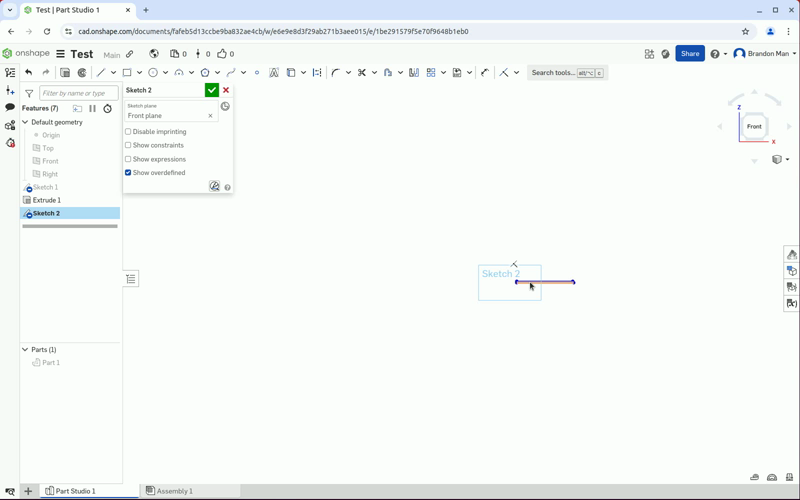
scroll(6)
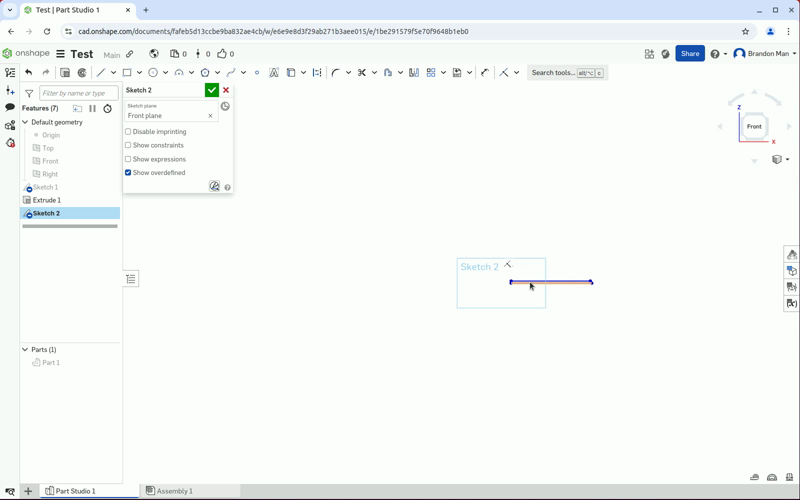
scroll(6)
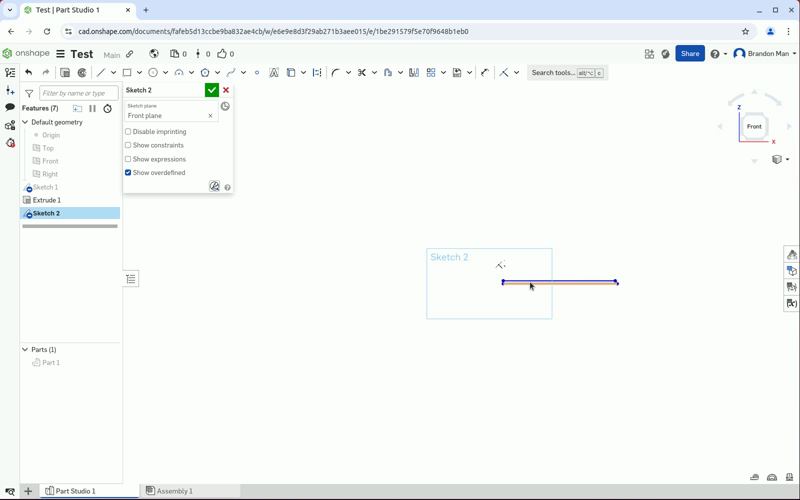
scroll(6)
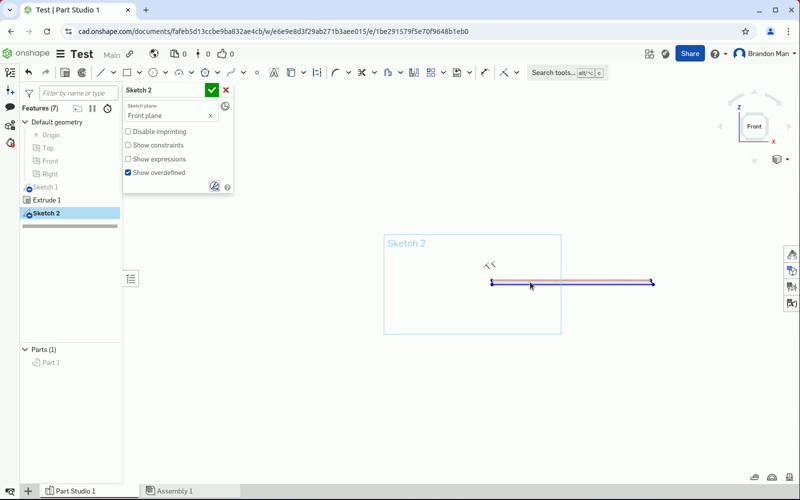
scroll(6)
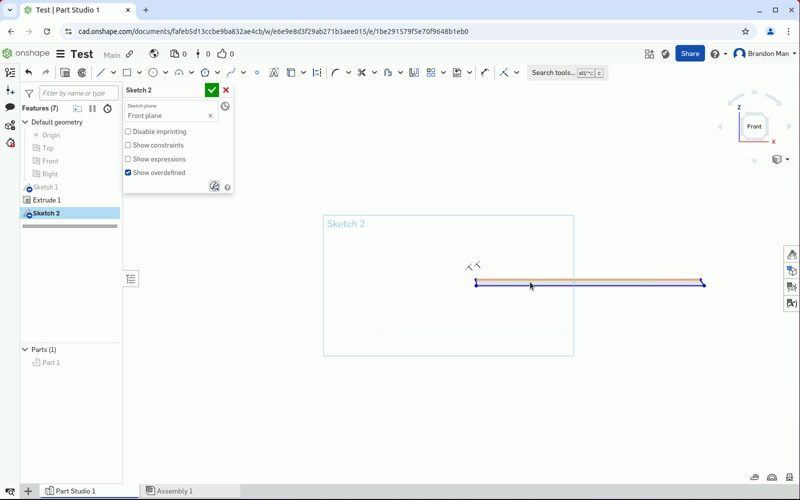
scroll(6)
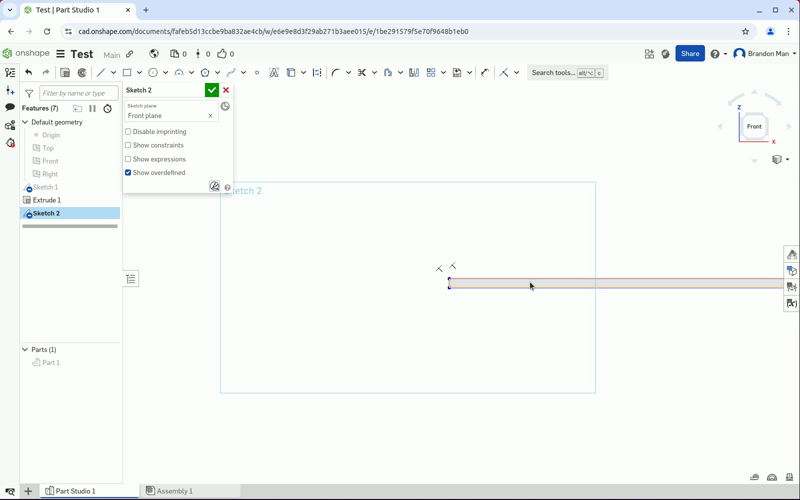
scroll(6)
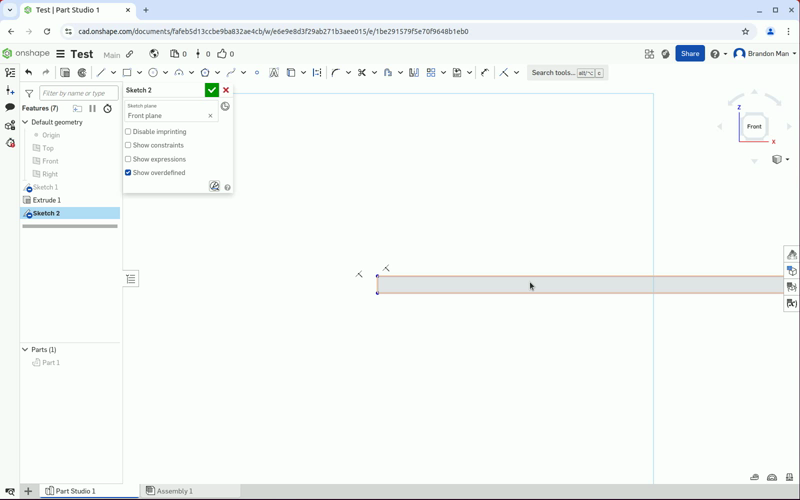
click(530, 281)
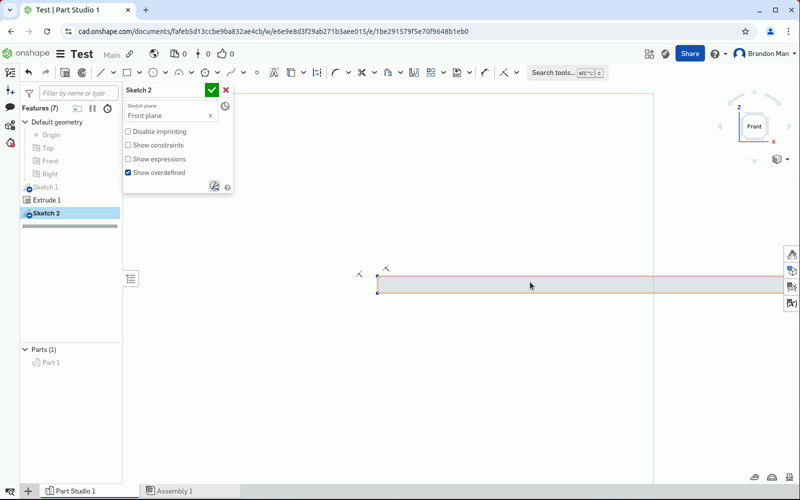
scroll(-6)
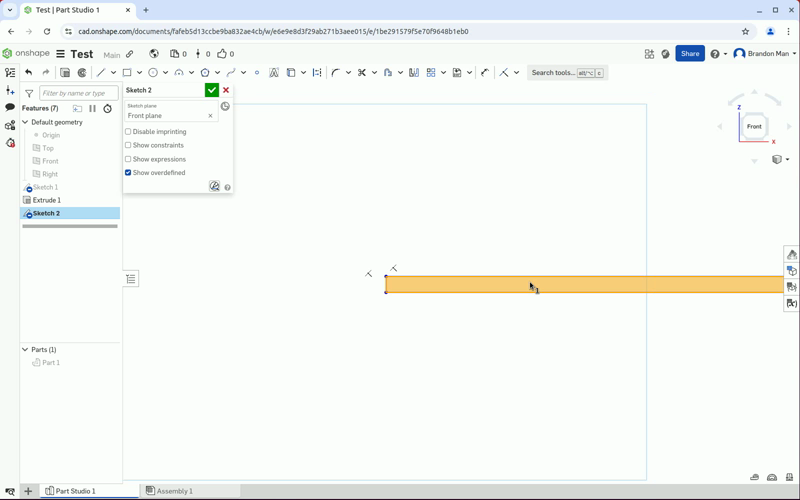
scroll(-6)
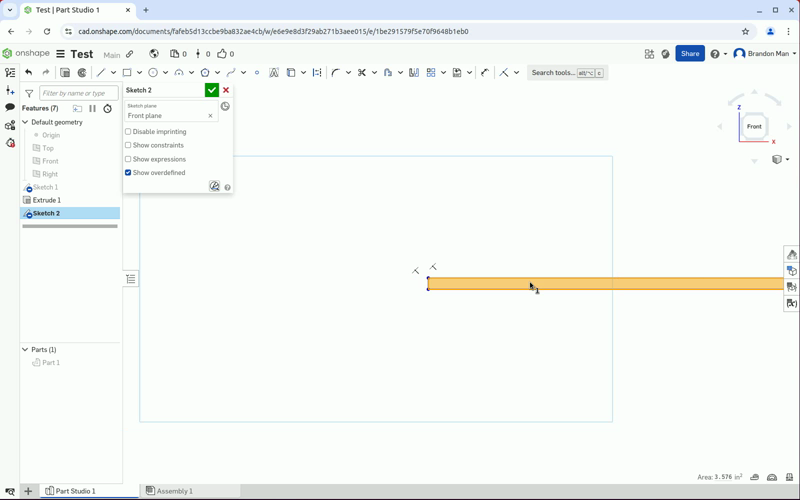
scroll(-6)
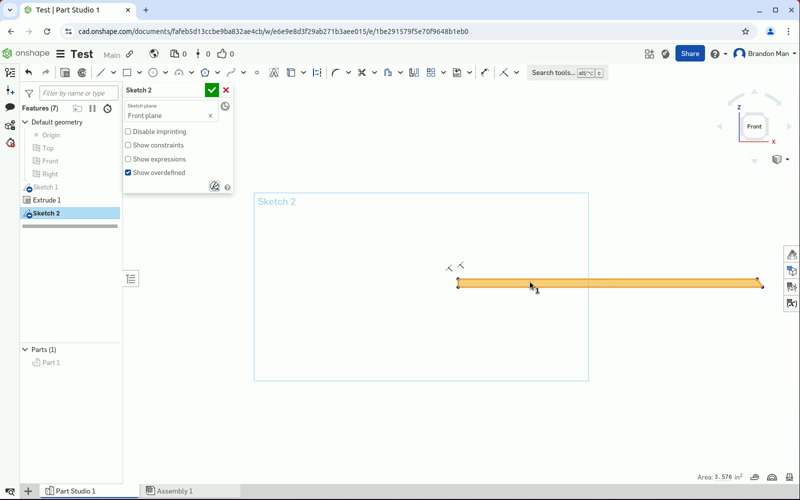
scroll(-6)
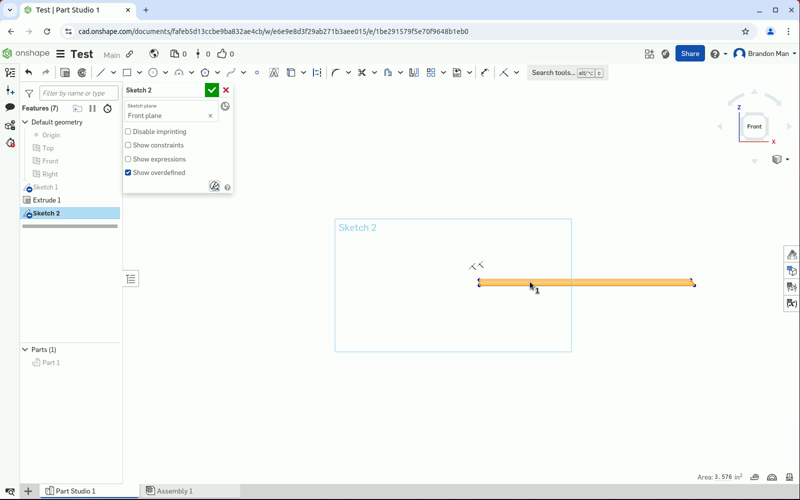
scroll(-6)
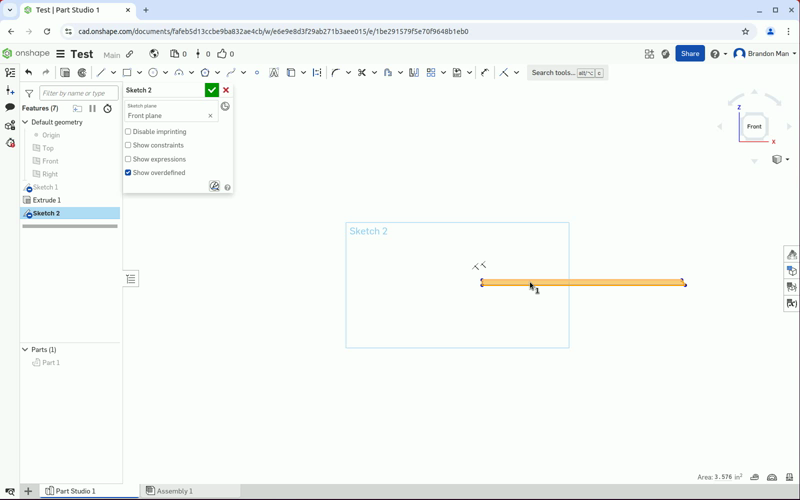
scroll(-6)
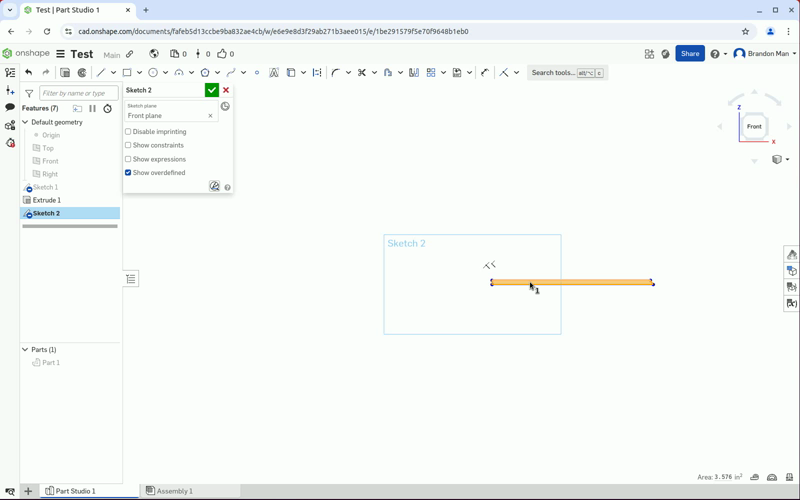
scroll(-6)
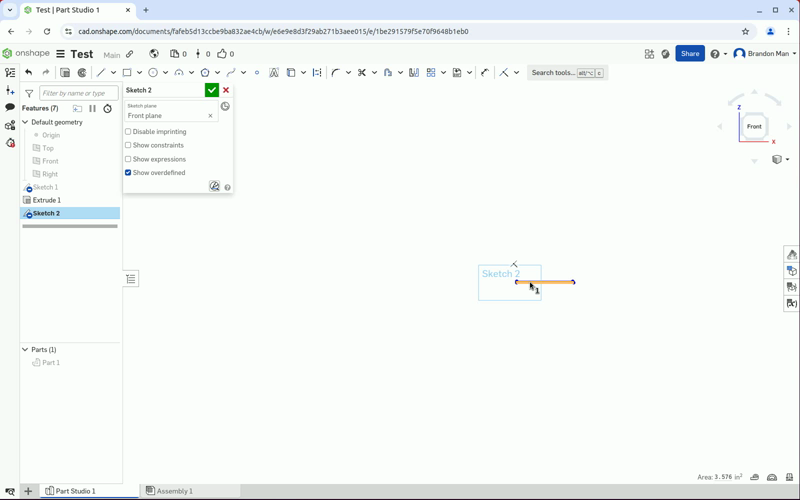
mouse_move(73, 352)
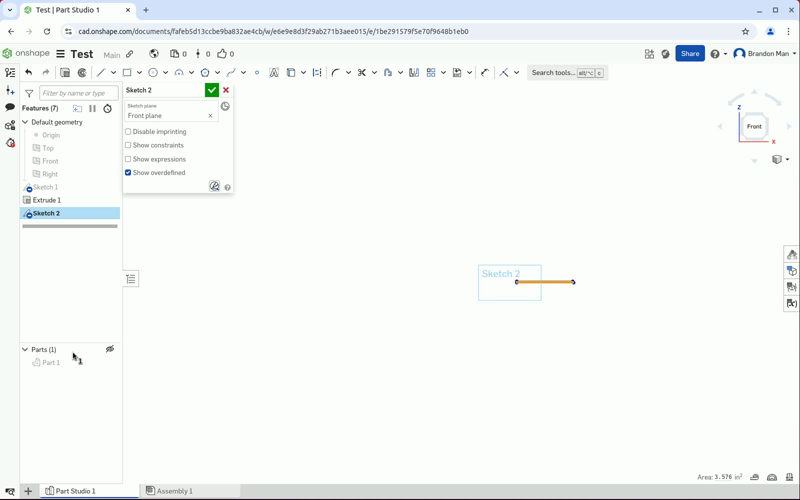
key(shift+y)
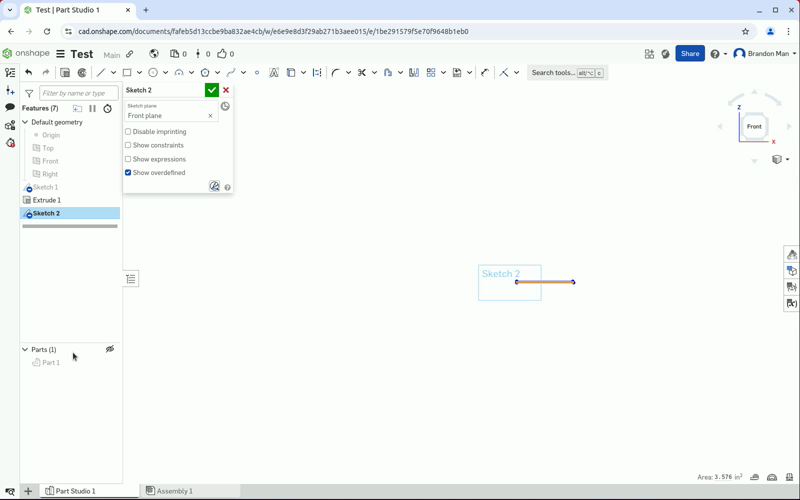
key(shift+e)
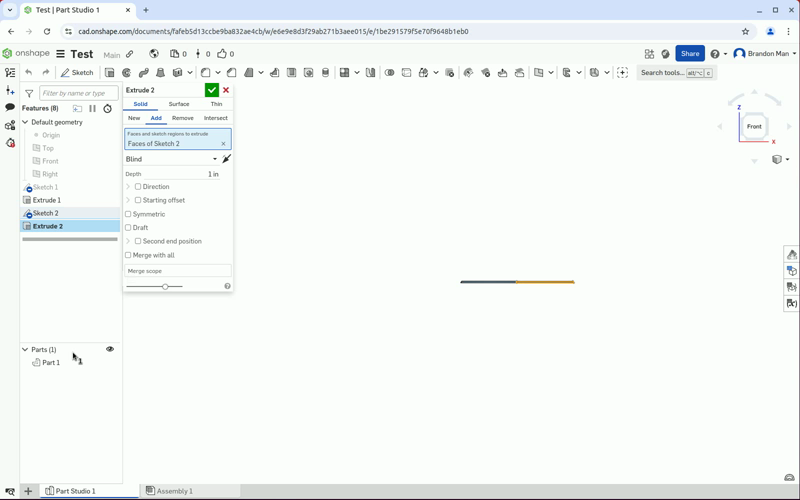
mouse_move(143, 106)
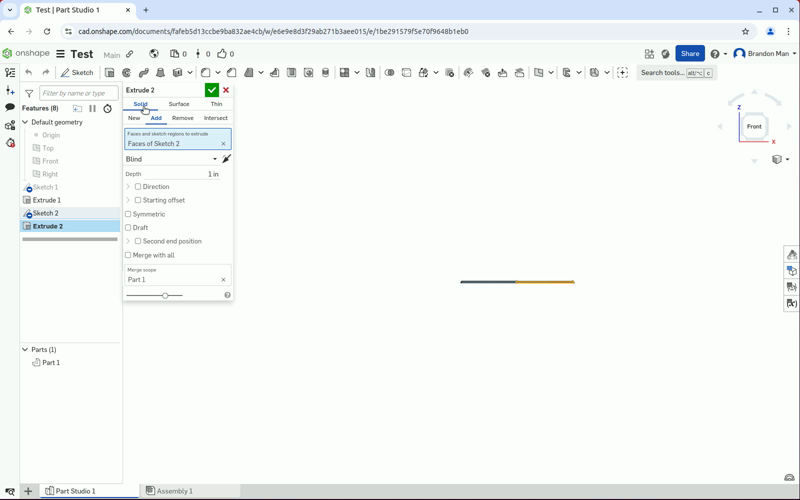
click(143, 106)
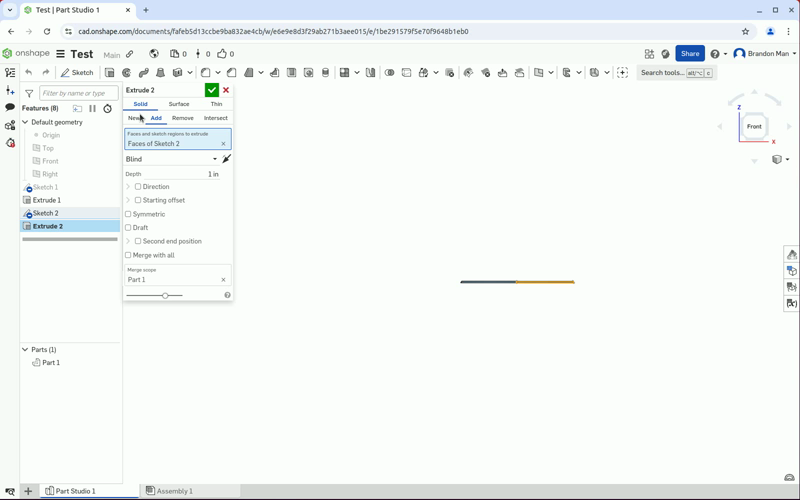
mouse_move(137, 120)
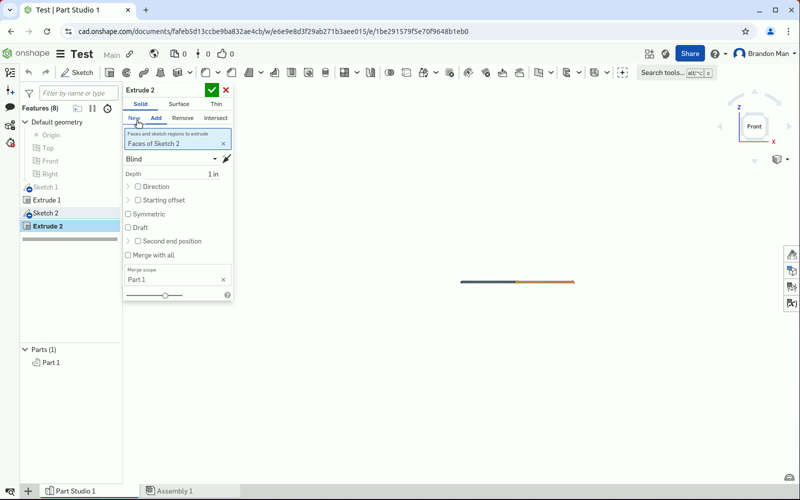
click(137, 120)
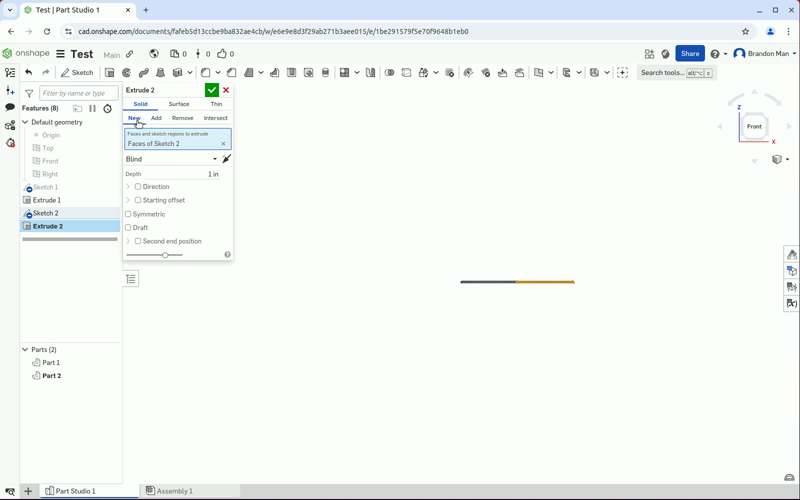
key(tab, 4)
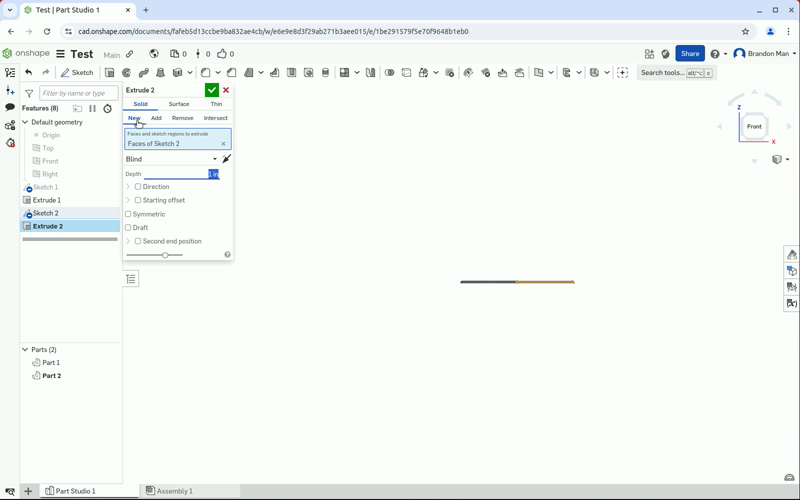
text(7.703)
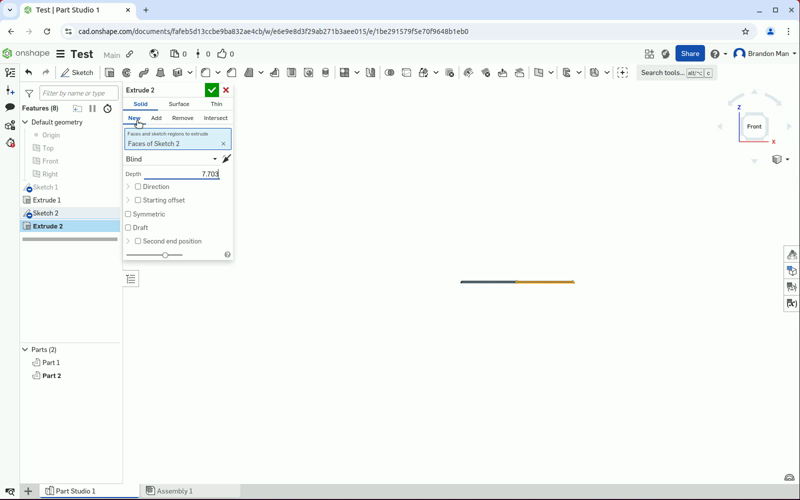
key(enter)
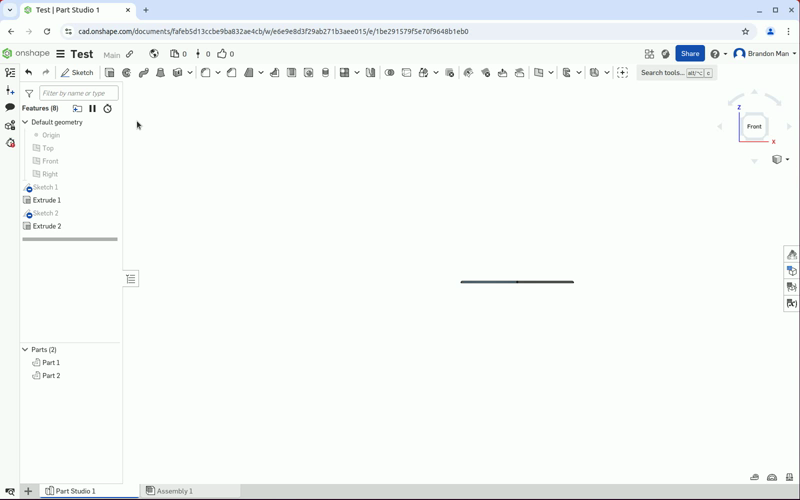
key(shift+h)
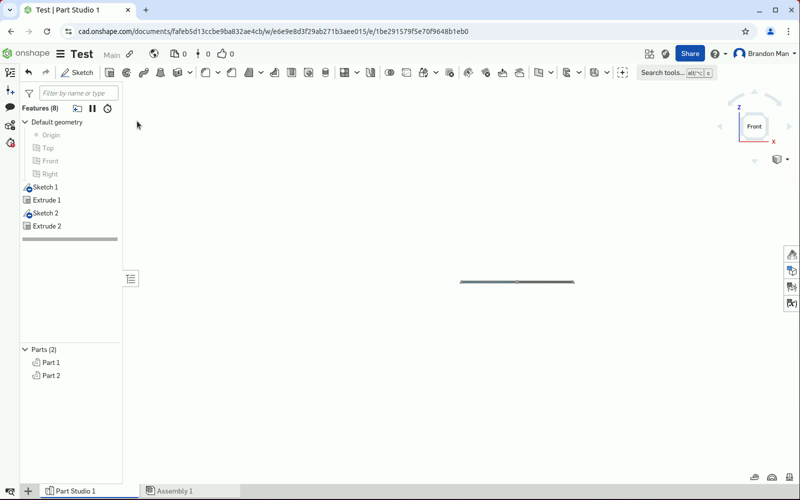
key(shift+h)
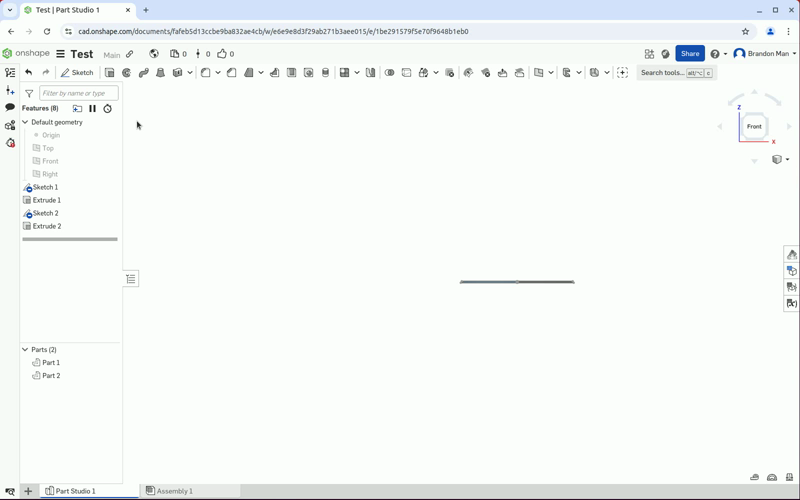
key(shift+7)
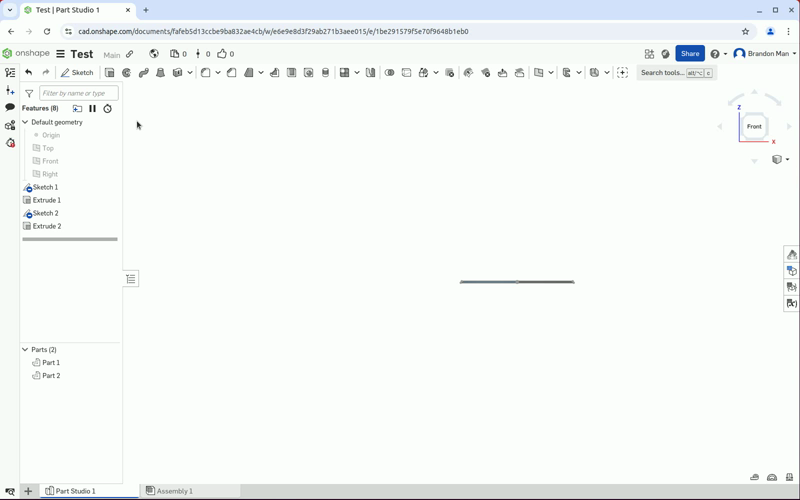
key(left, 2)
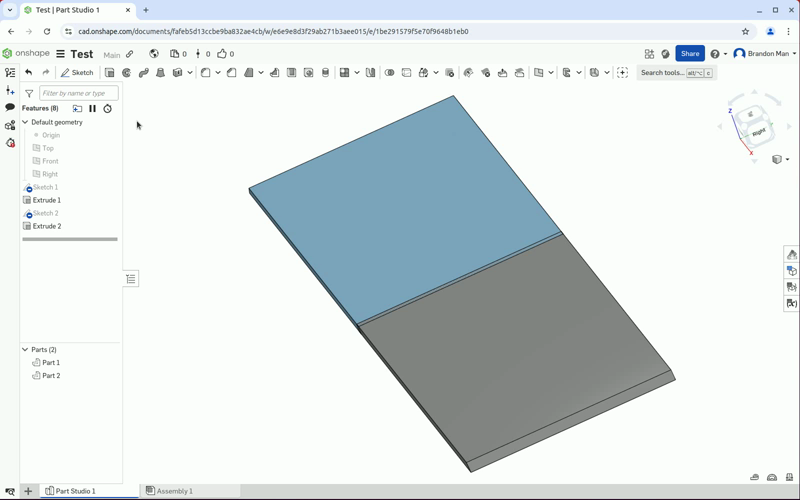
key(down, 2)
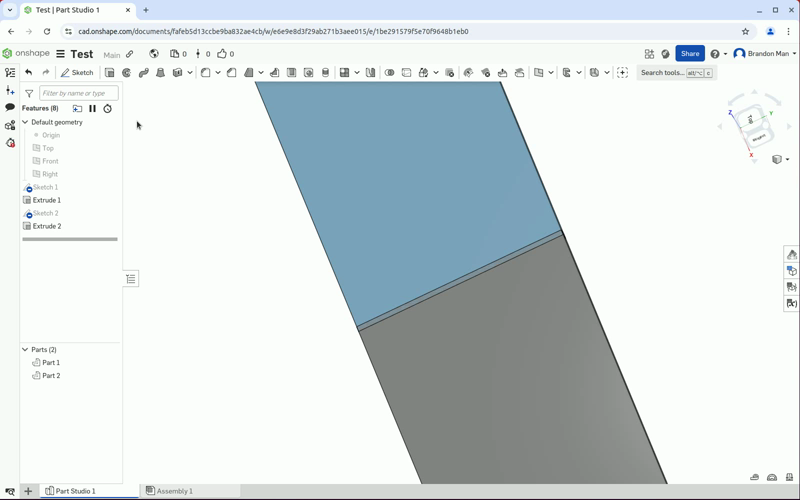
key(up, 2)
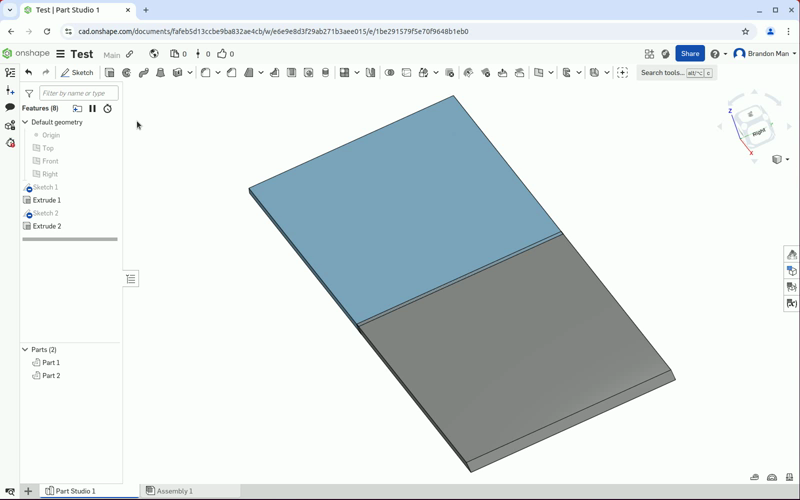
key(right, 2)
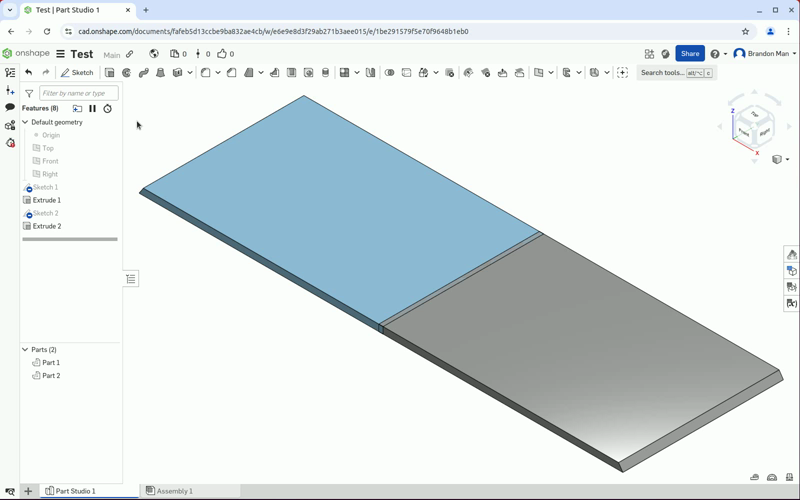
mouse_move(73, 189)
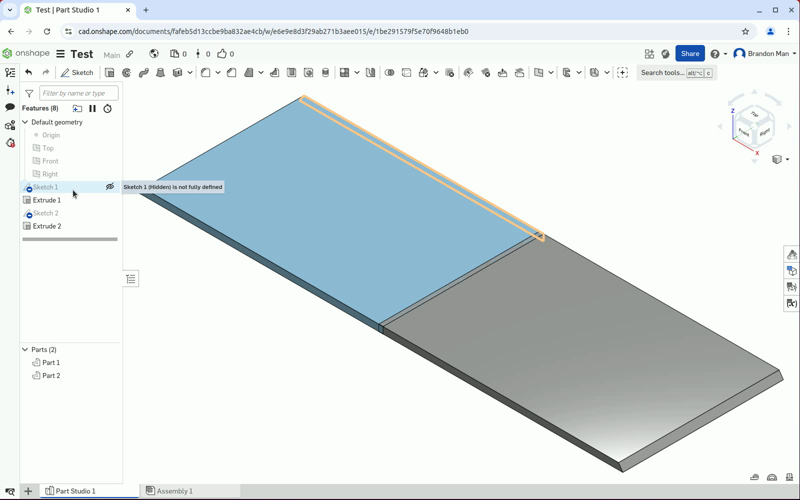
click(73, 189)